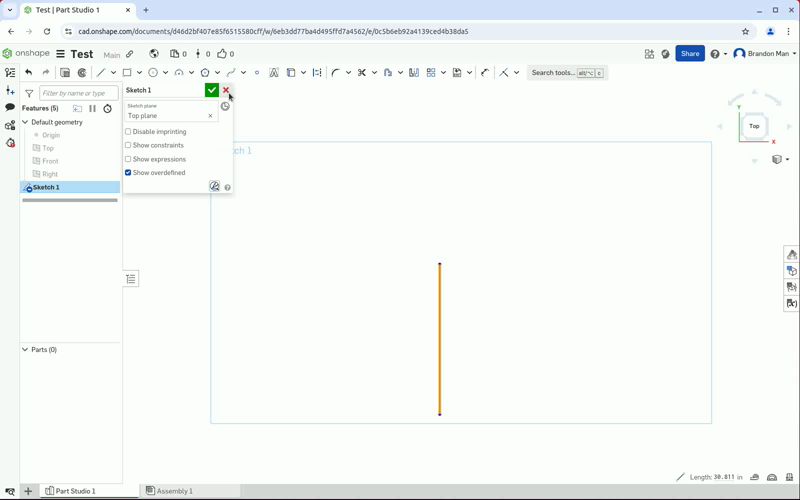
key(shift+h)
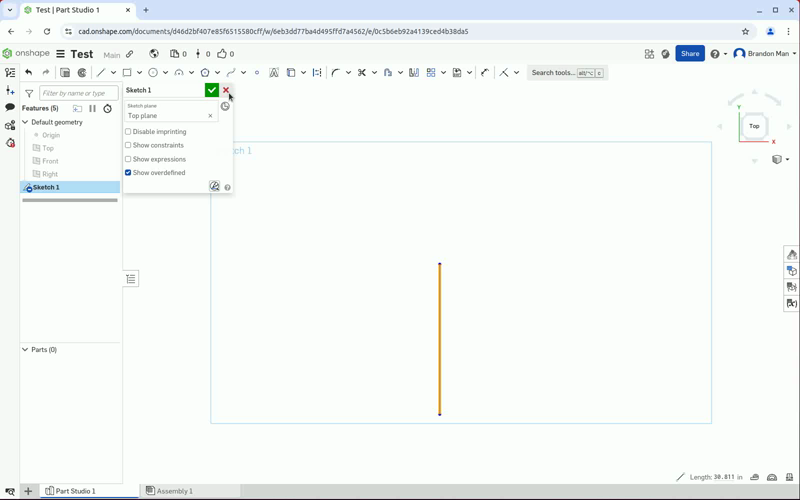
key(shift+s)
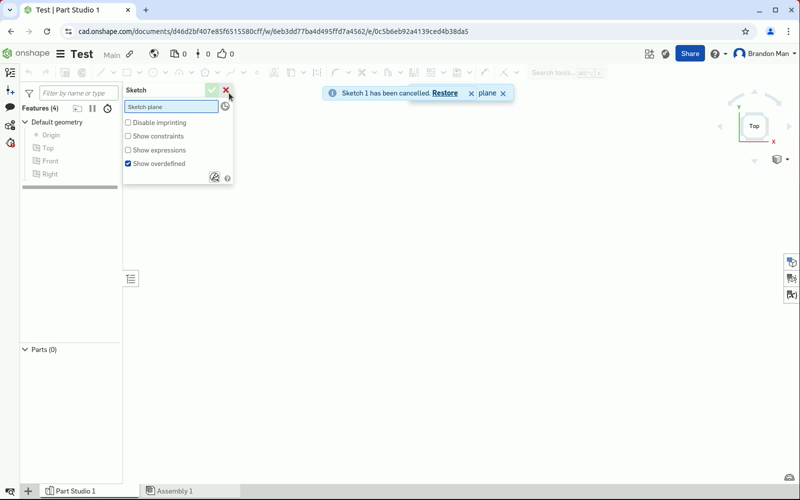
mouse_move(73, 150)
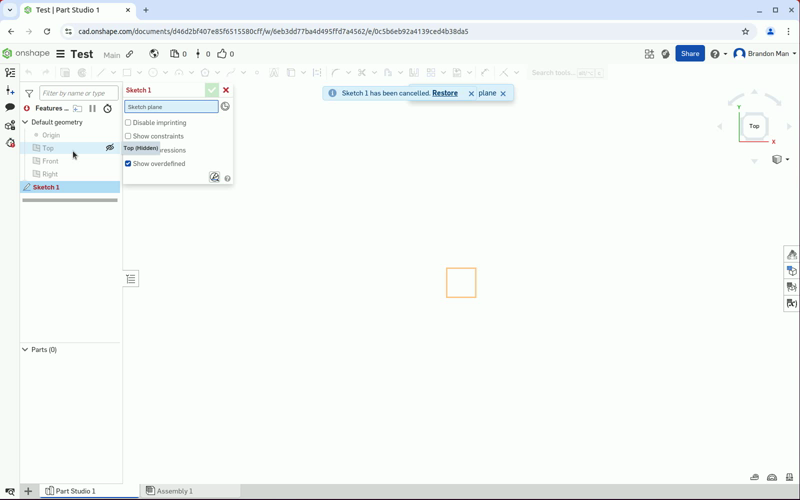
click(73, 150)
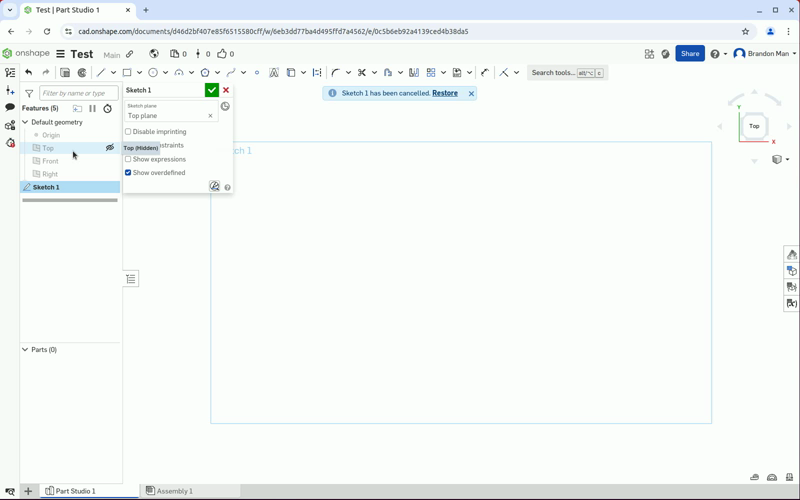
mouse_move(73, 352)
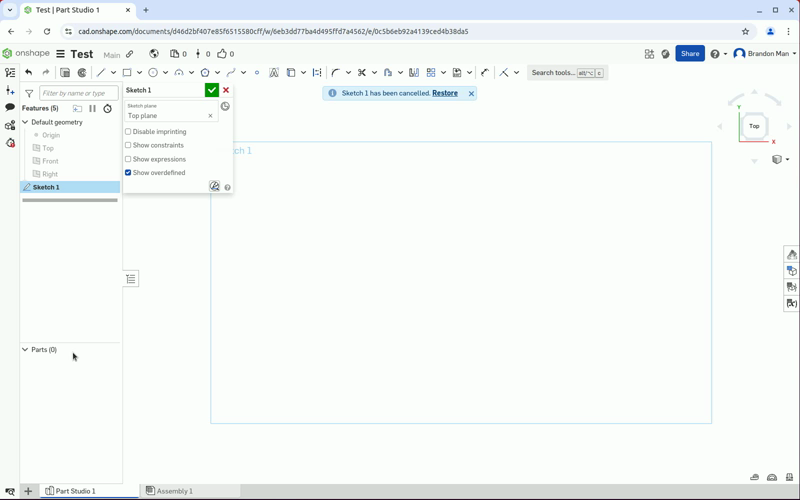
key(y)
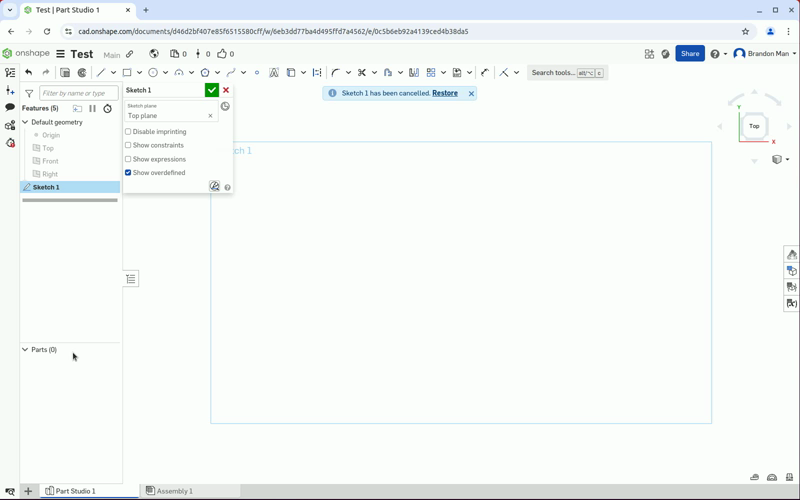
key(l)
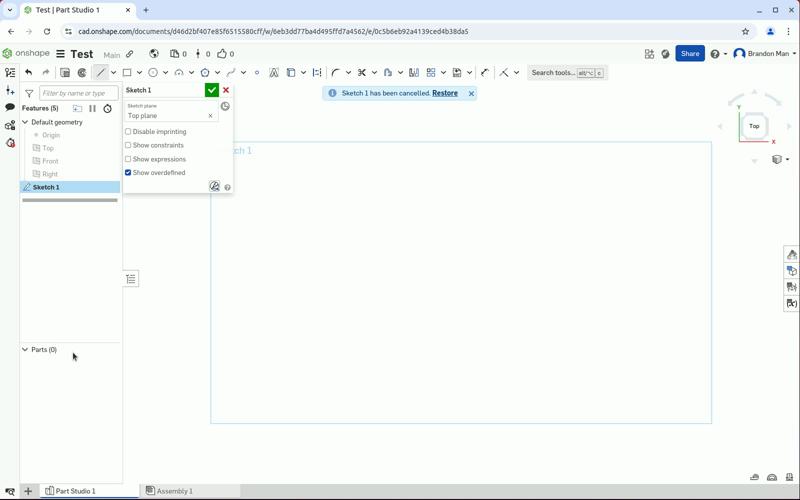
key_down(shift)
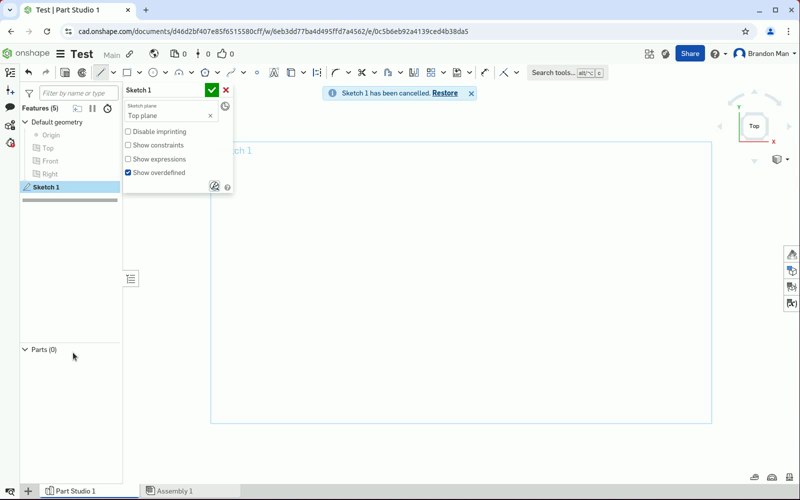
mouse_move(358, 304)
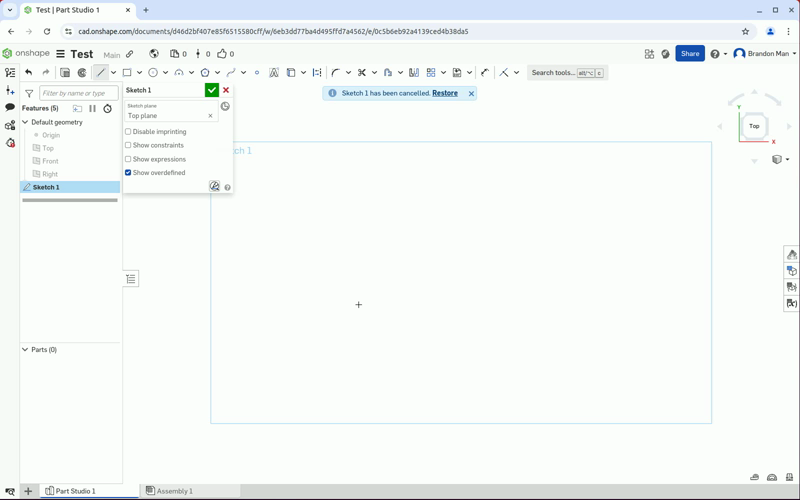
click(358, 304)
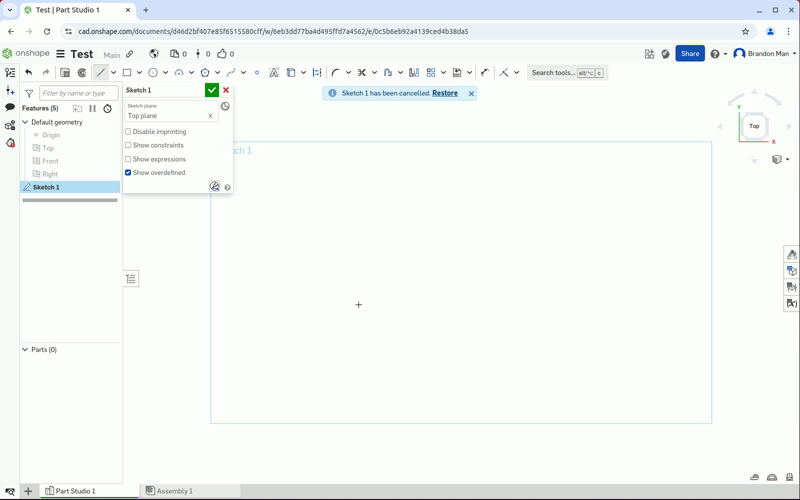
key_up(shift)
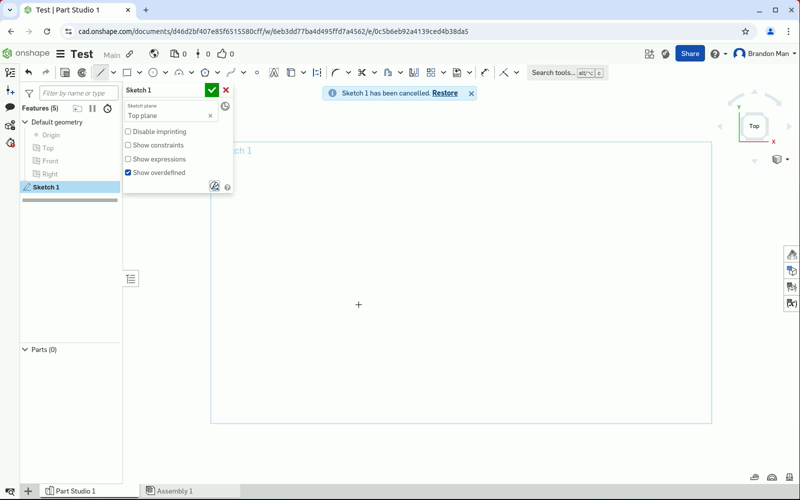
key_down(shift)
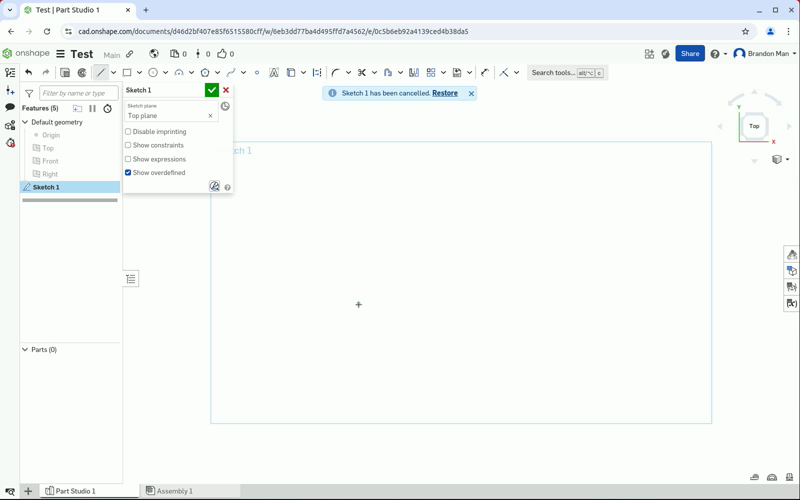
mouse_move(388, 304)
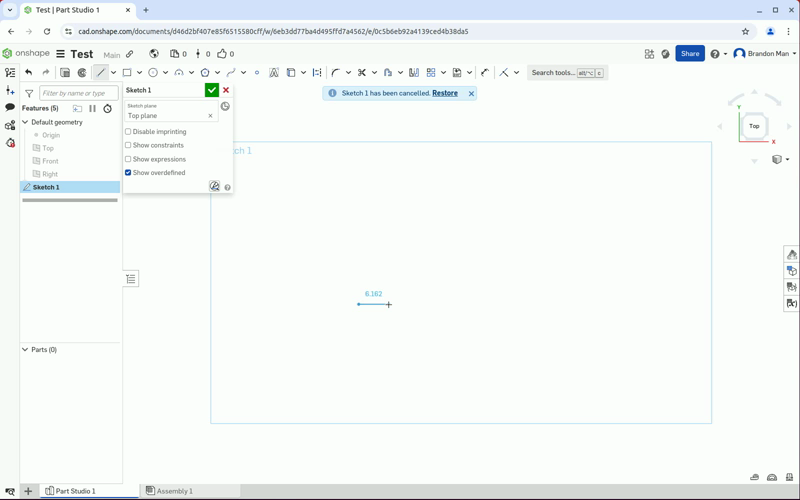
mouse_move(374, 304)
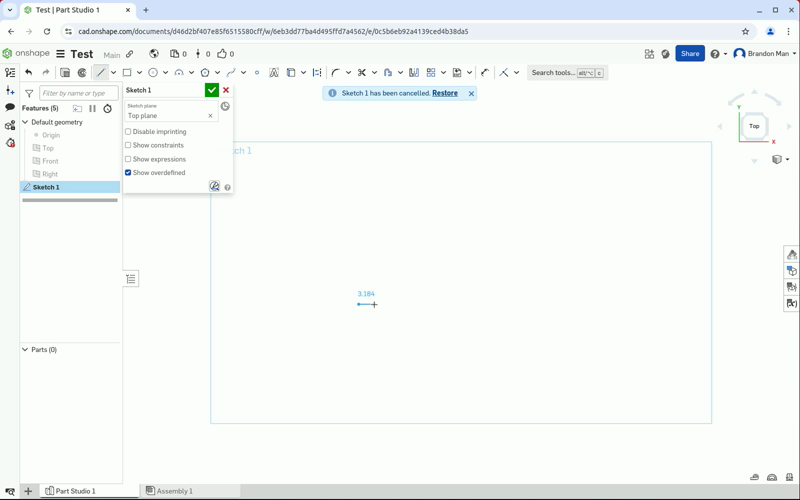
click(374, 304)
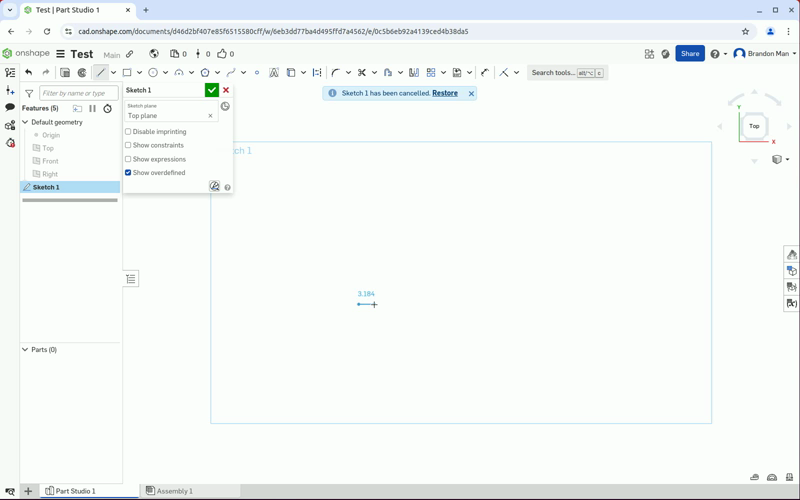
key_up(shift)
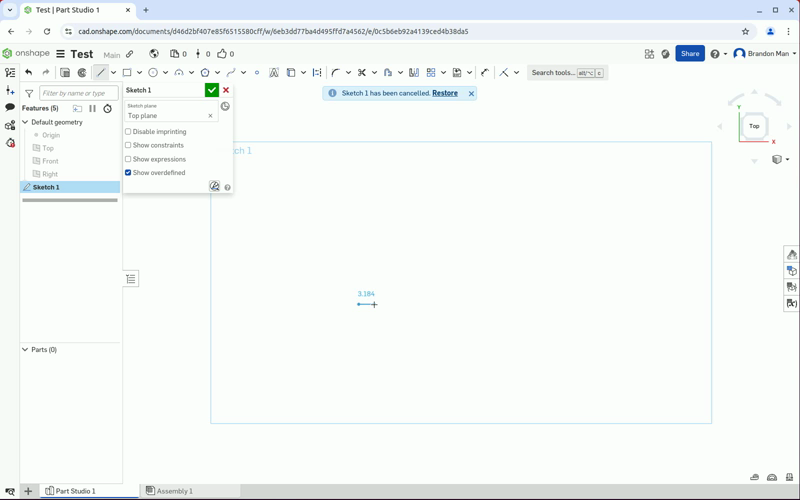
key_down(shift)
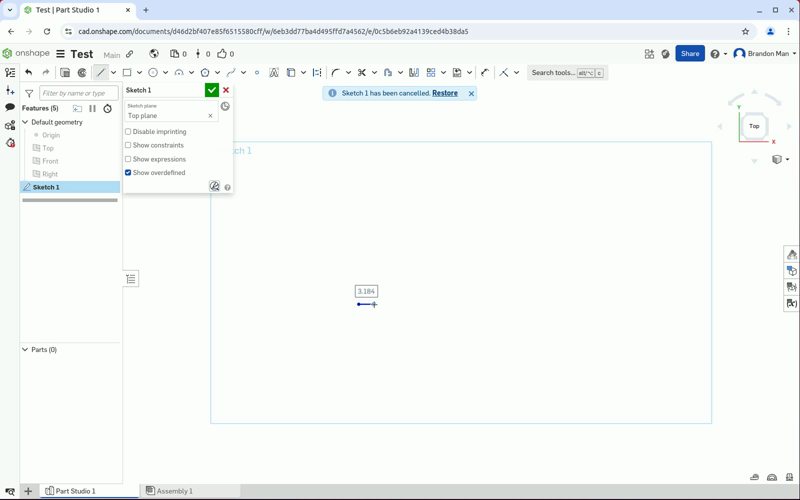
mouse_move(374, 240)
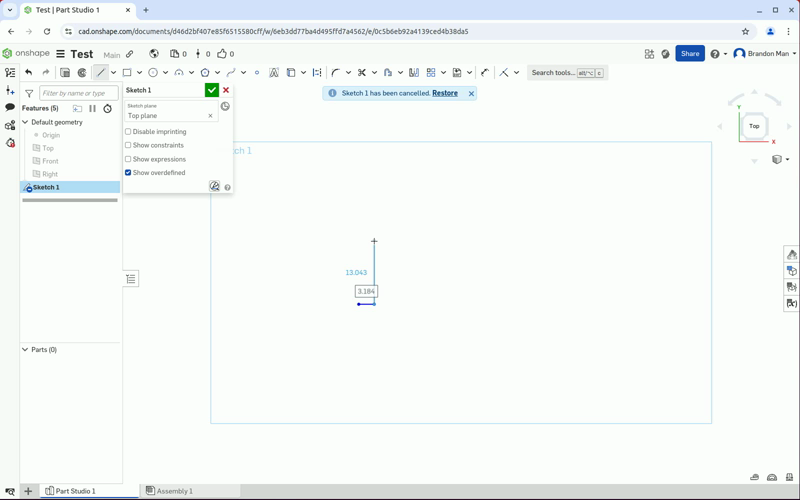
click(374, 240)
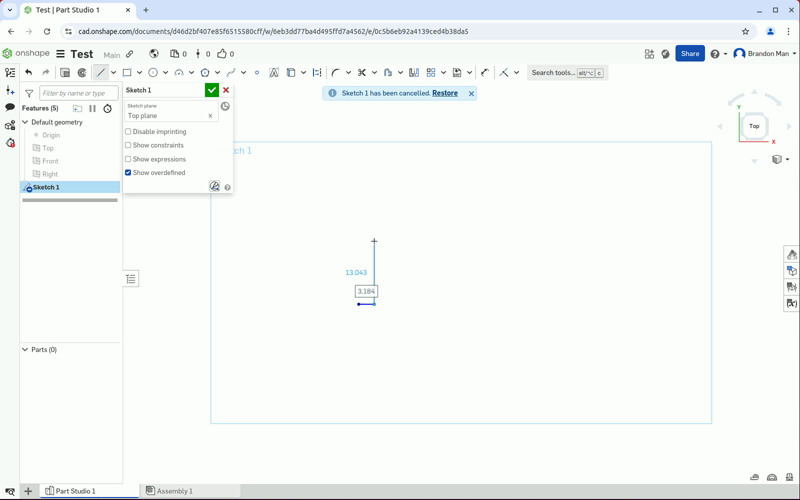
key_up(shift)
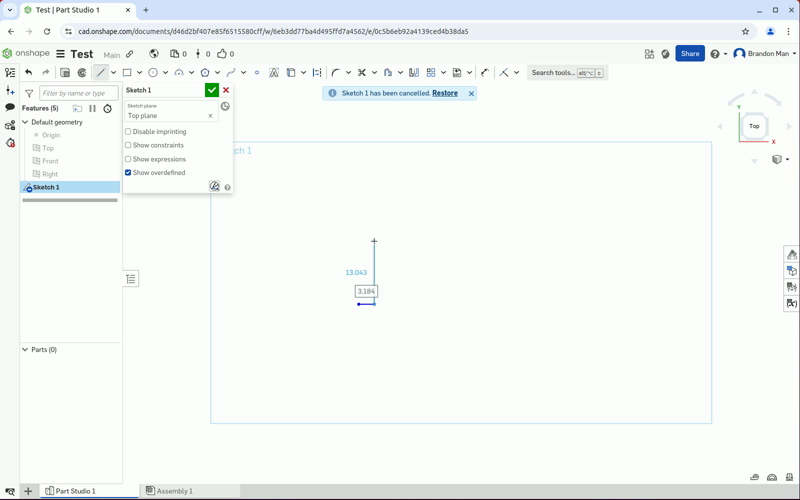
key(esc)
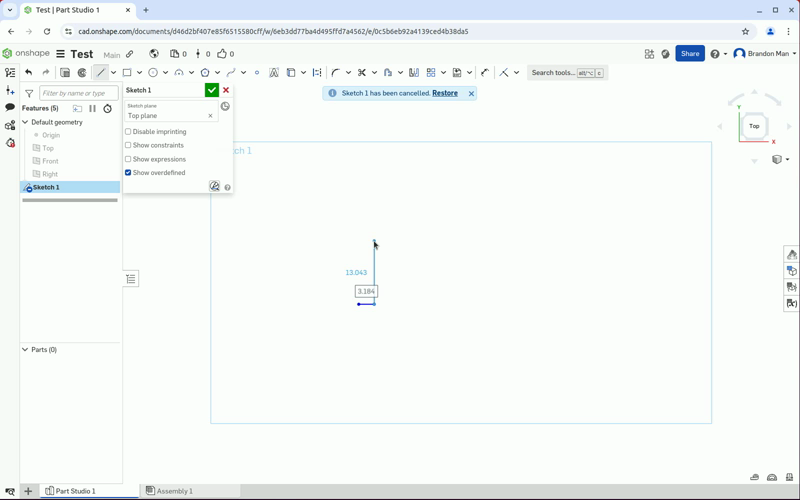
key(a)
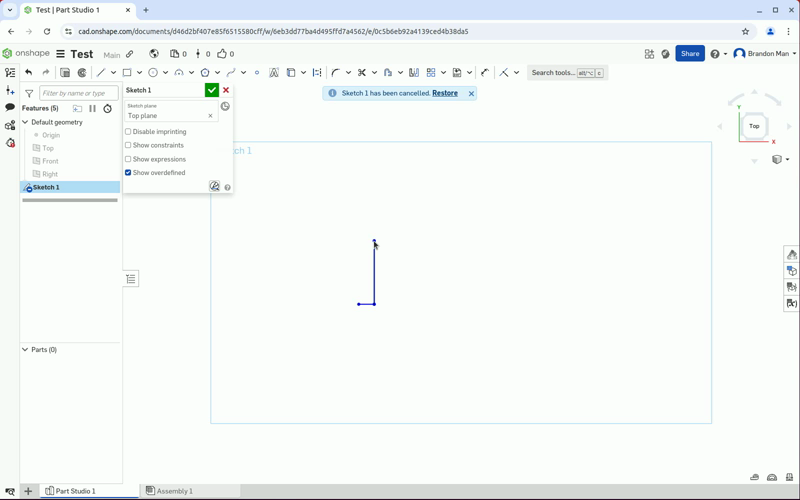
mouse_move(374, 240)
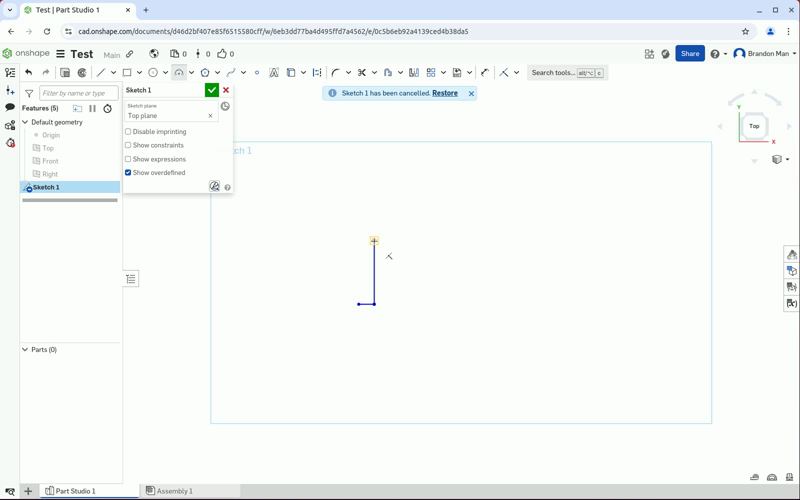
click(374, 240)
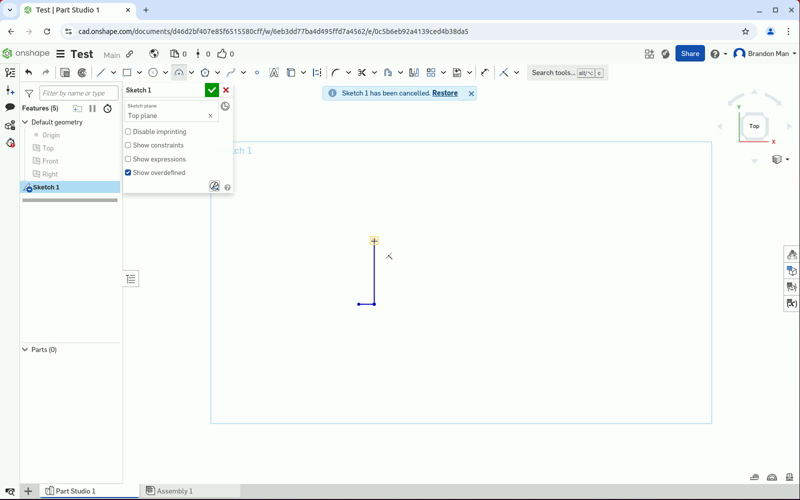
key_down(shift)
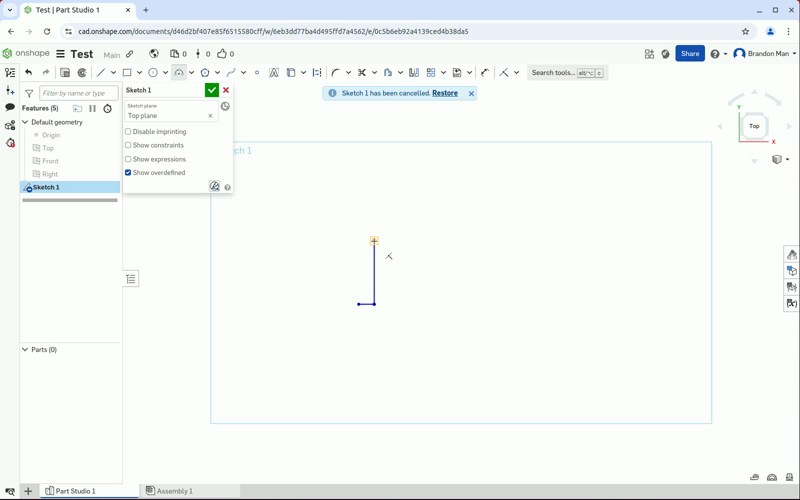
mouse_move(358, 240)
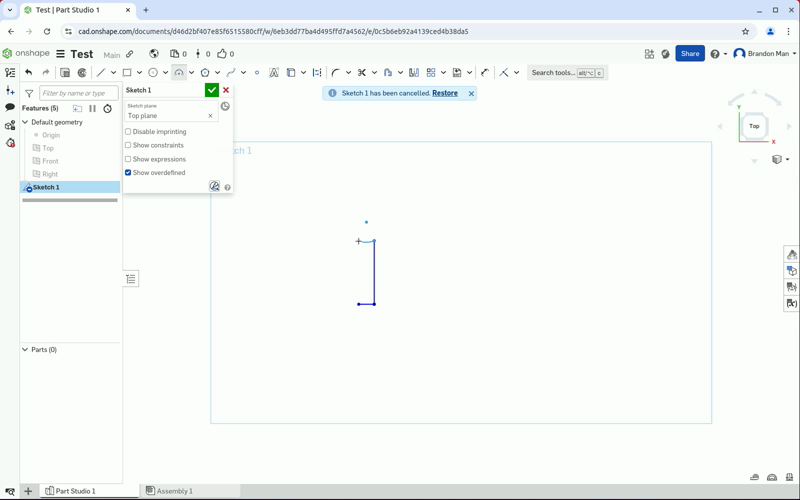
click(358, 240)
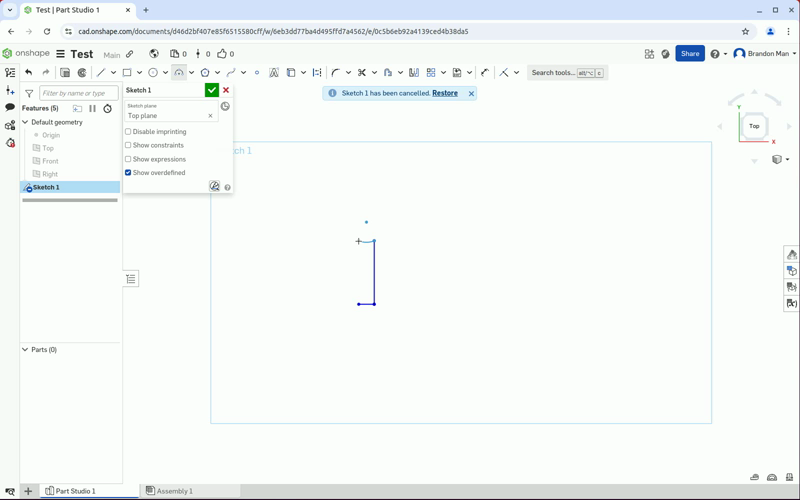
mouse_move(366, 232)
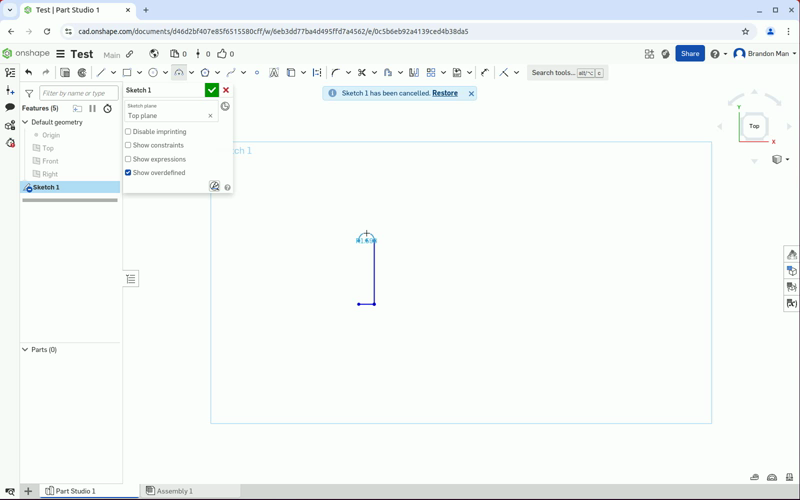
click(366, 232)
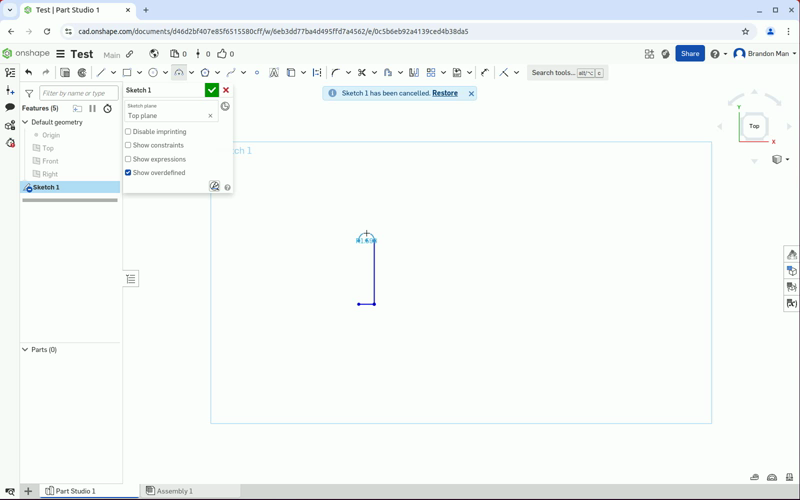
key_up(shift)
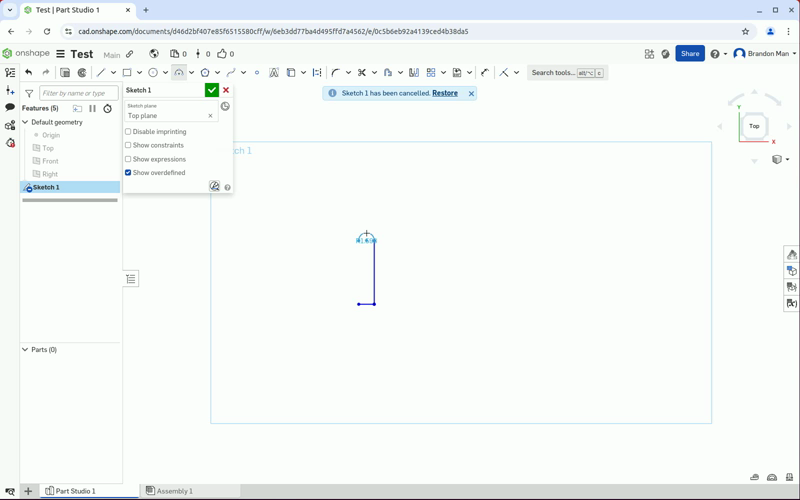
key(esc)
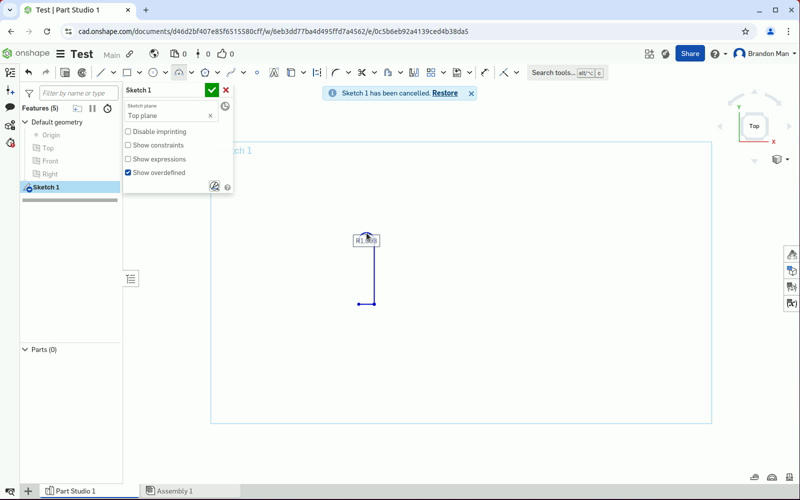
key(l)
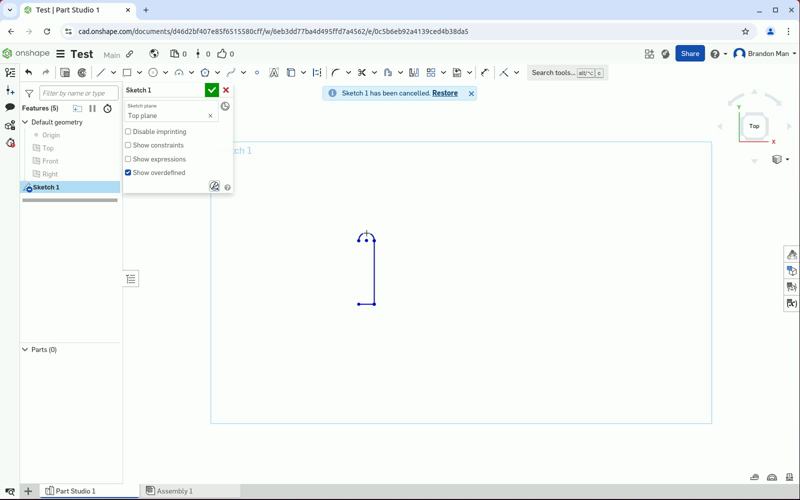
mouse_move(358, 240)
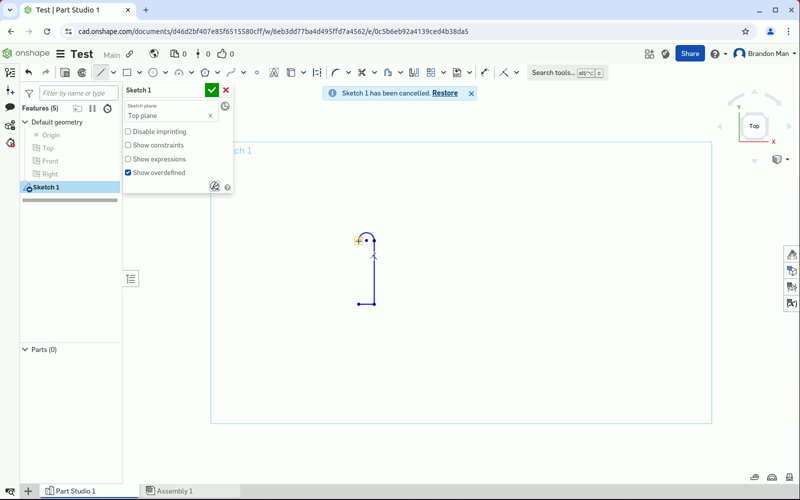
click(358, 240)
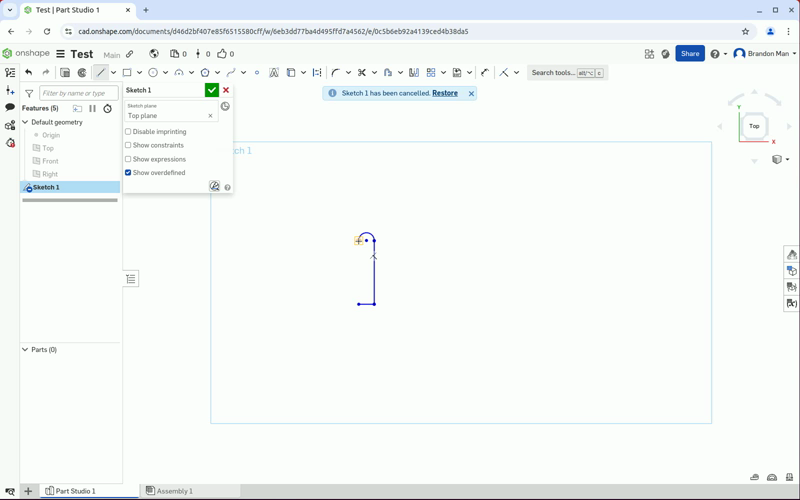
key_down(shift)
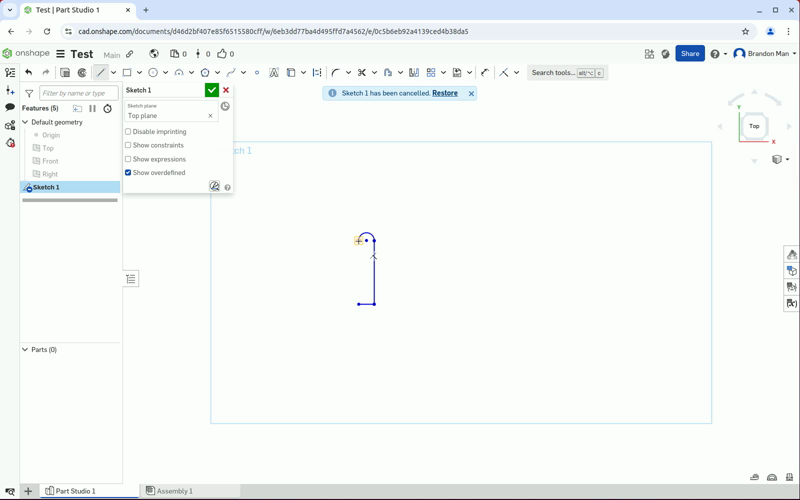
mouse_move(358, 304)
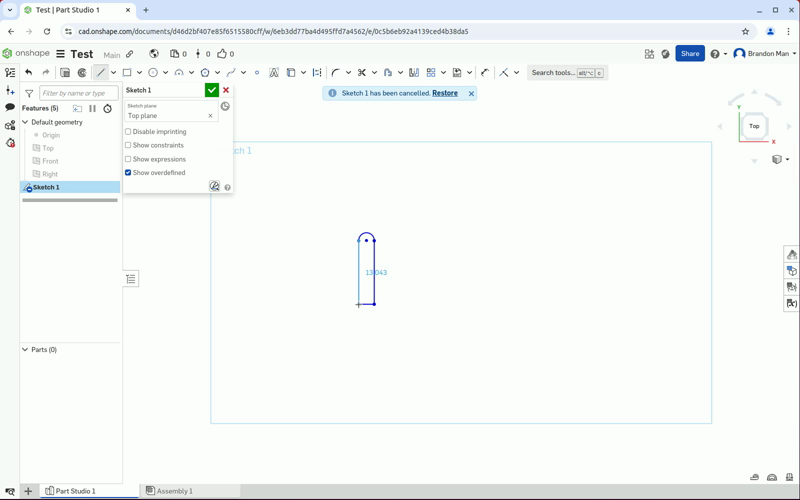
key_up(shift)
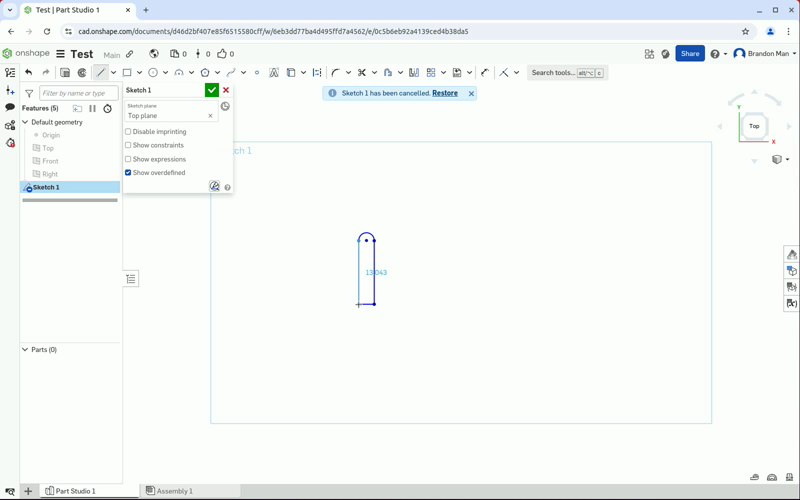
click(358, 304)
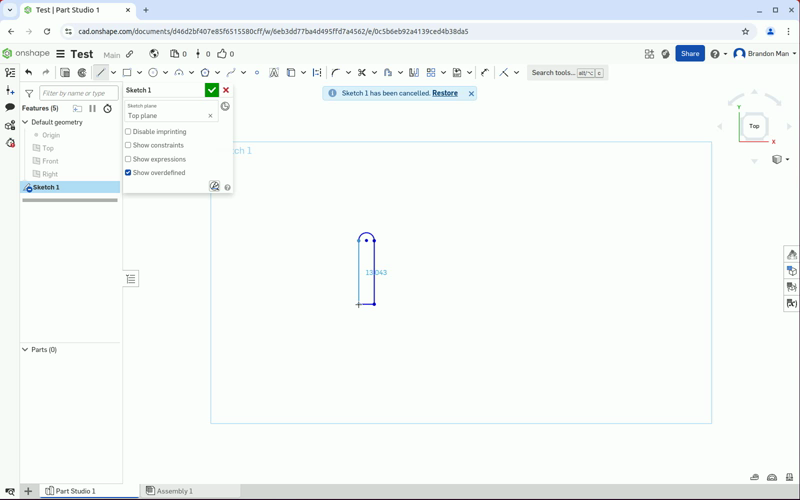
key(esc)
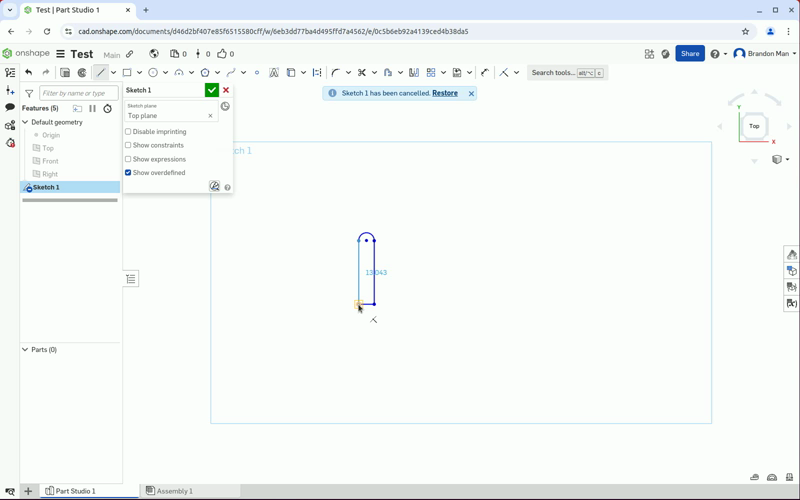
mouse_move(363, 273)
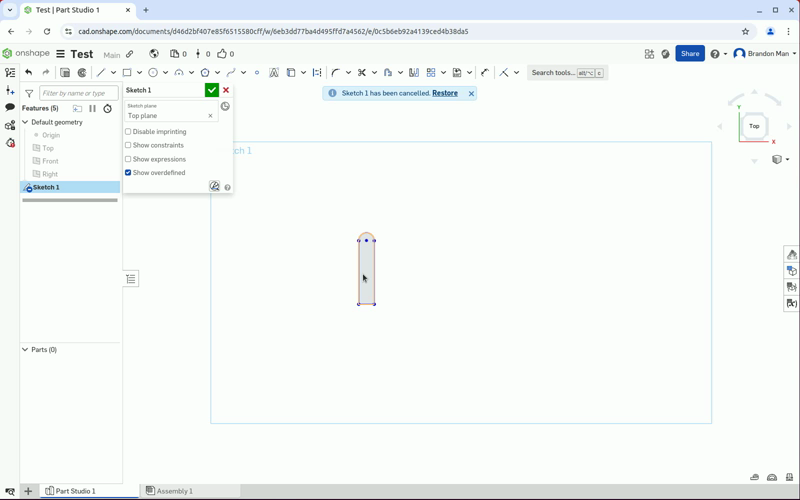
scroll(6)
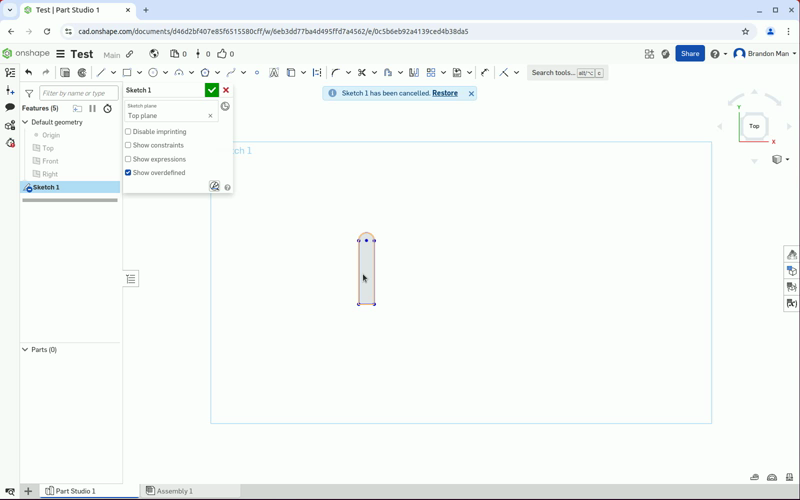
scroll(6)
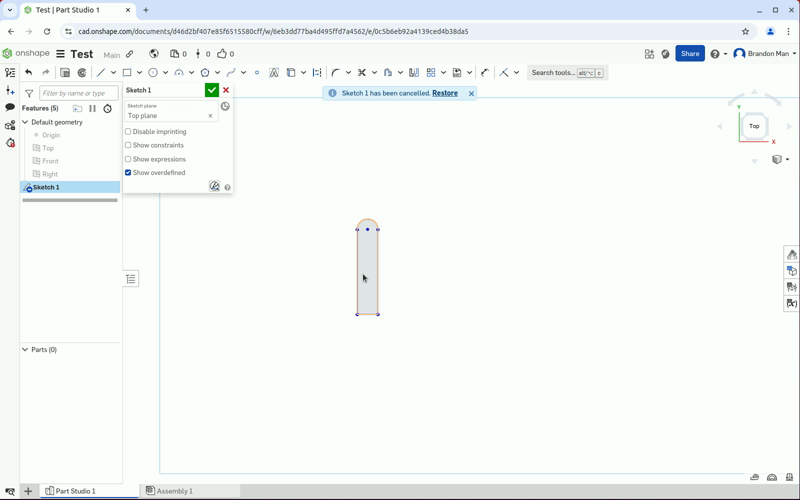
scroll(6)
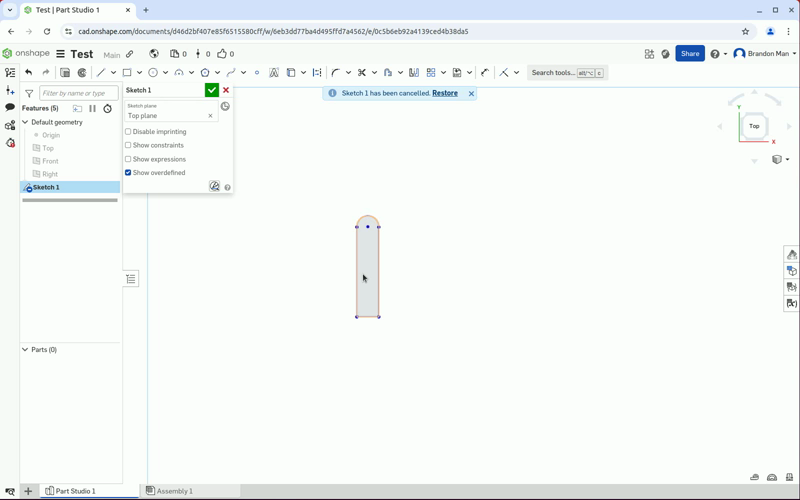
scroll(6)
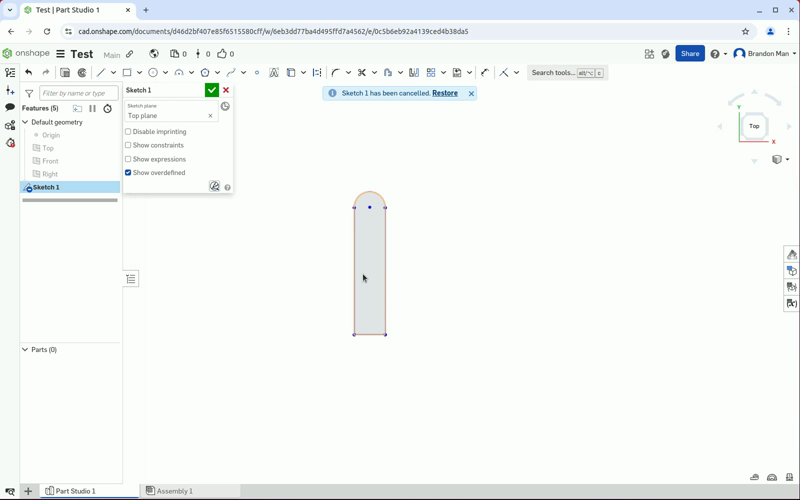
scroll(6)
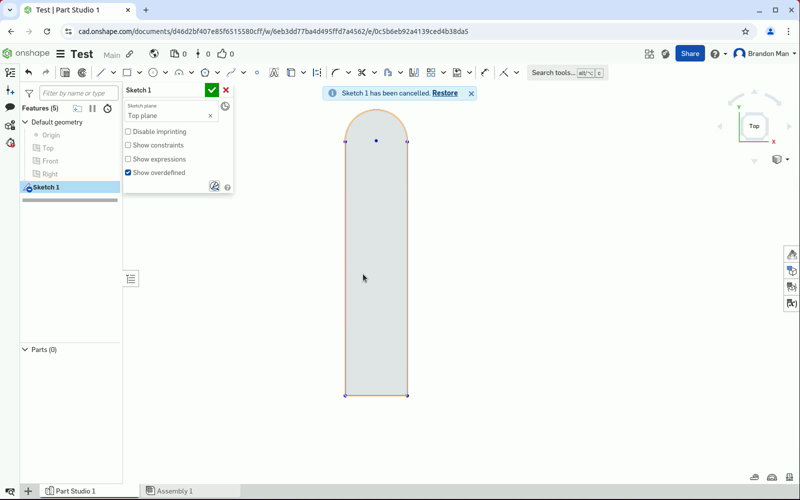
scroll(6)
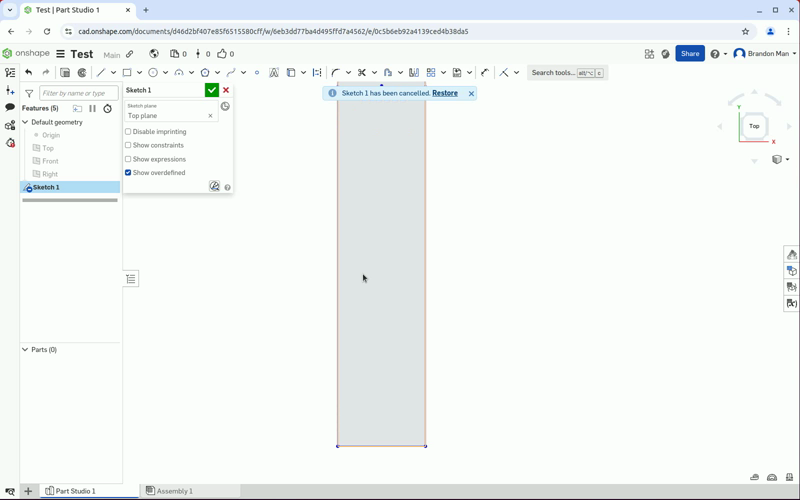
scroll(6)
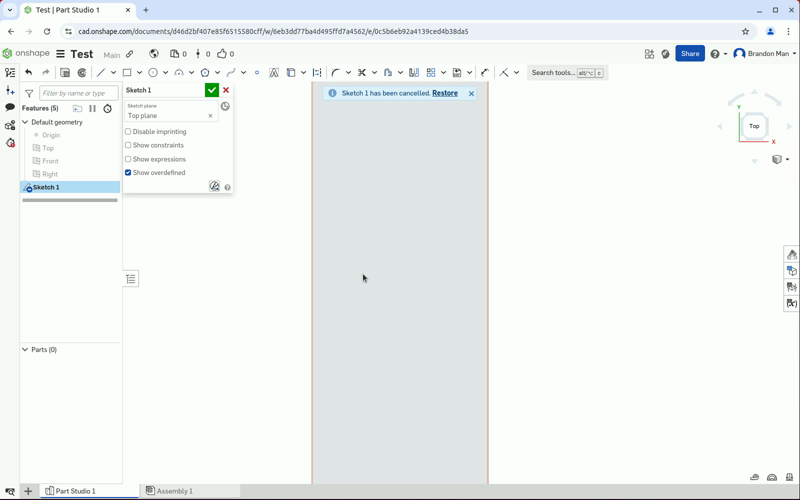
click(363, 273)
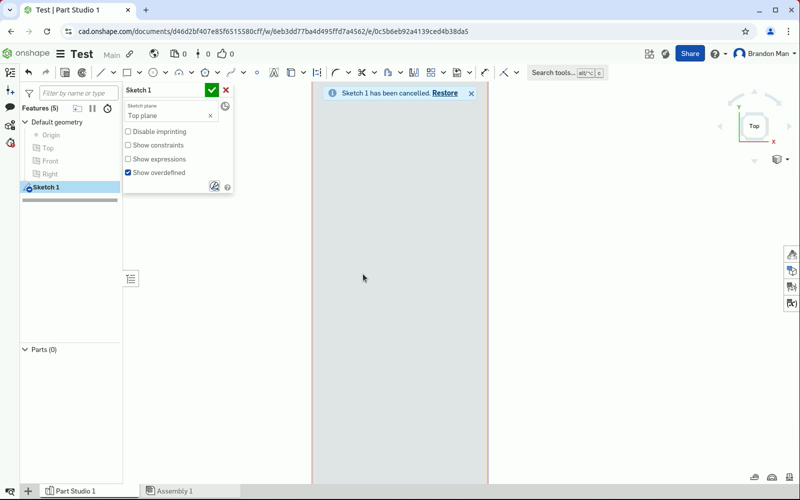
scroll(-6)
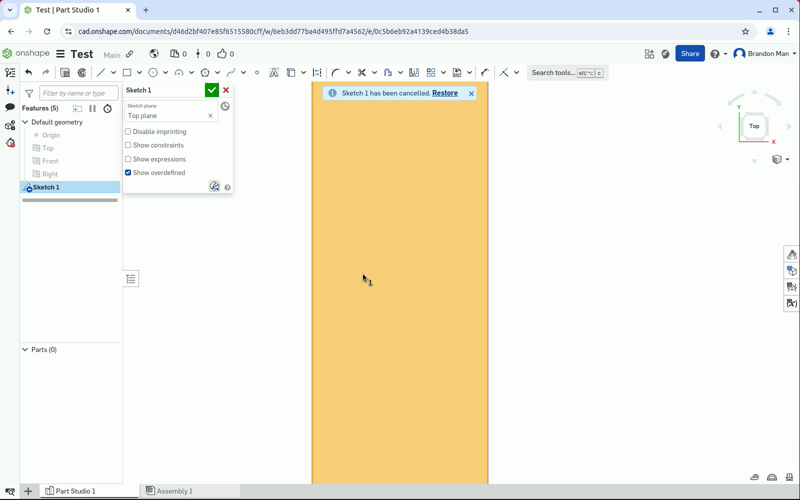
scroll(-6)
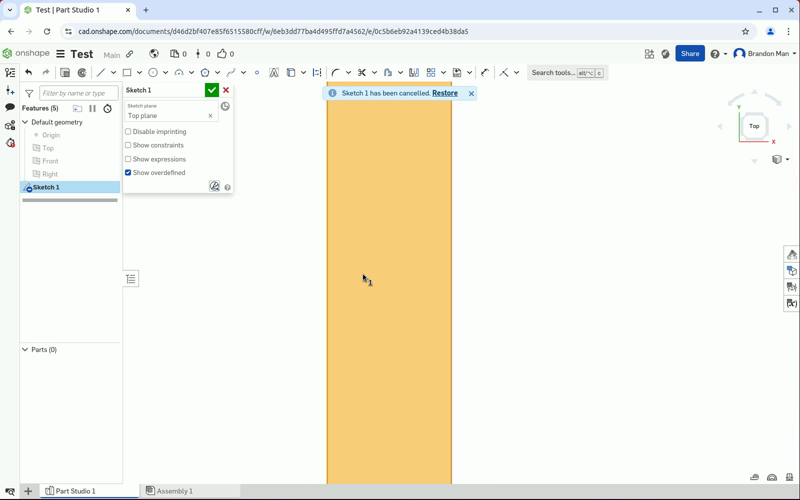
scroll(-6)
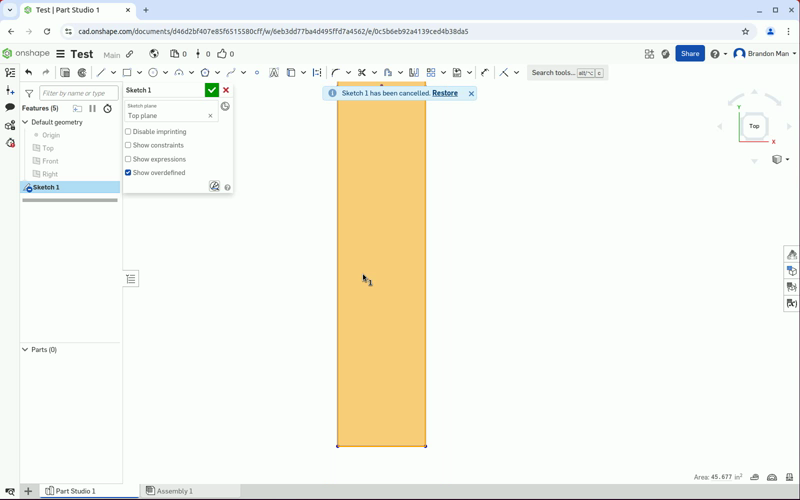
scroll(-6)
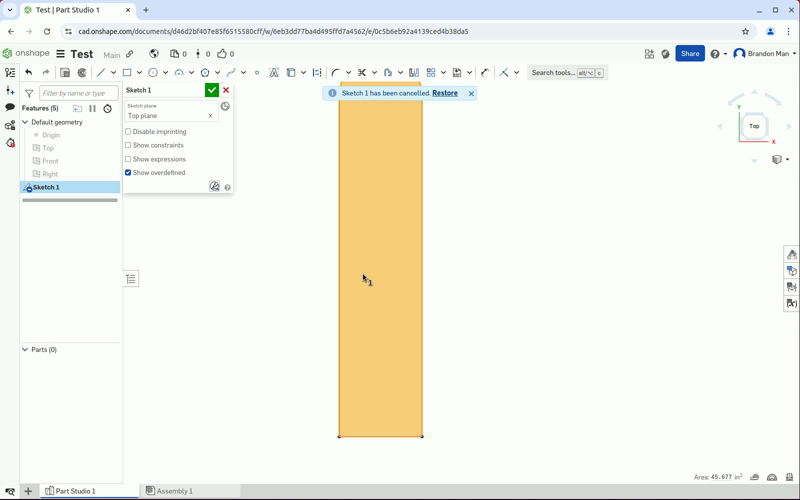
scroll(-6)
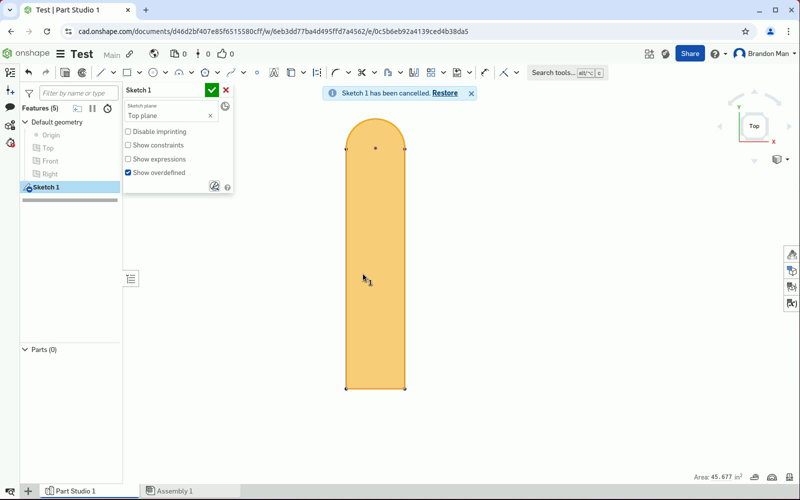
scroll(-6)
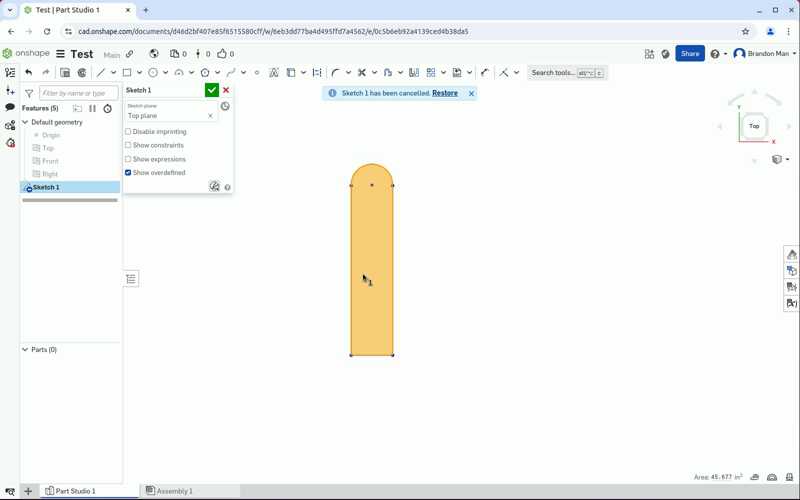
scroll(-6)
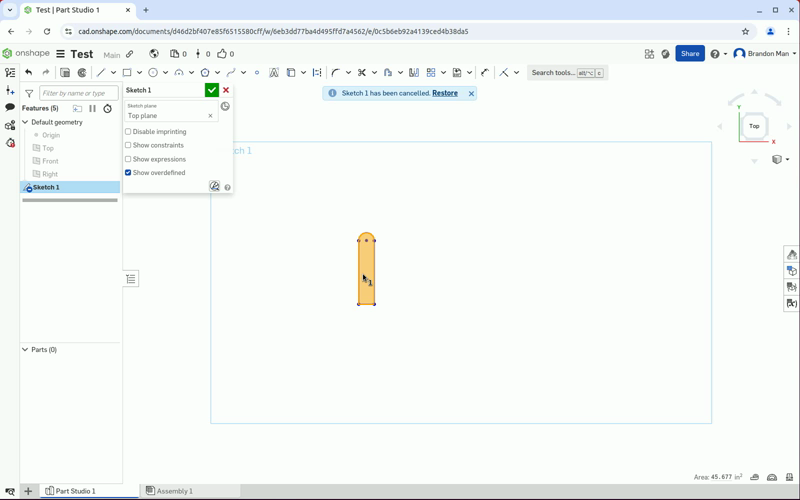
mouse_move(73, 352)
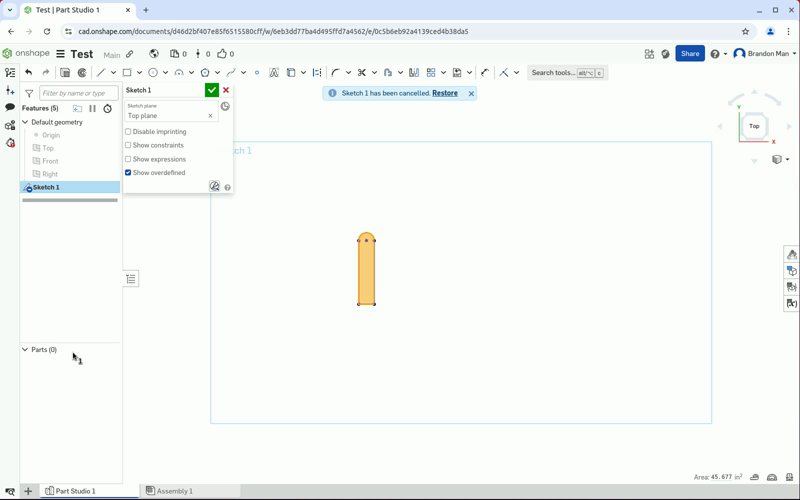
key(shift+y)
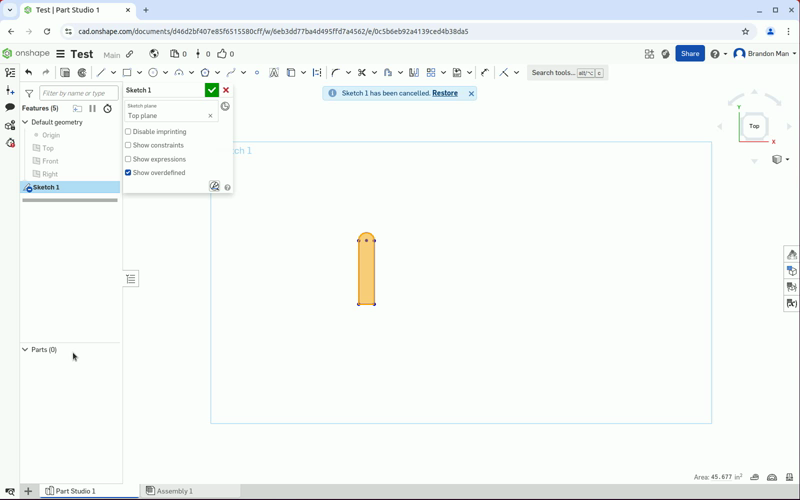
key(shift+e)
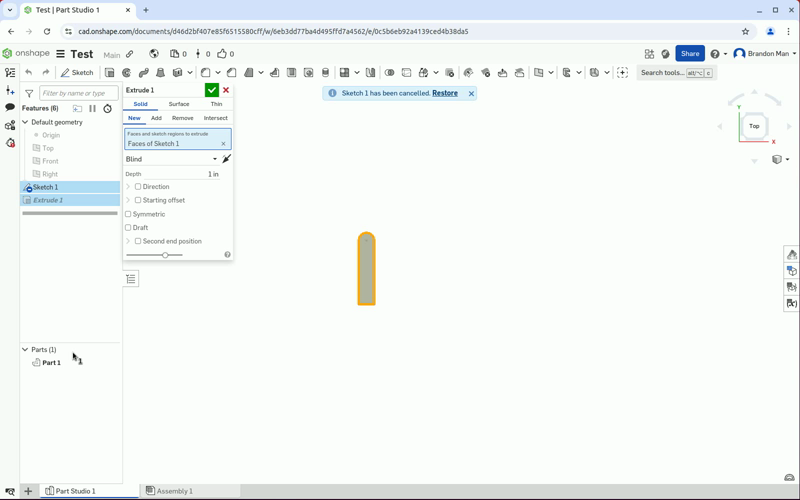
mouse_move(143, 106)
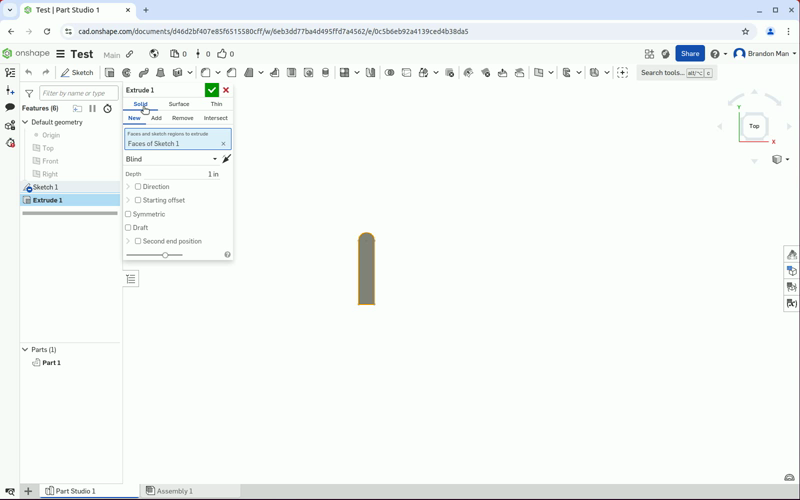
click(143, 106)
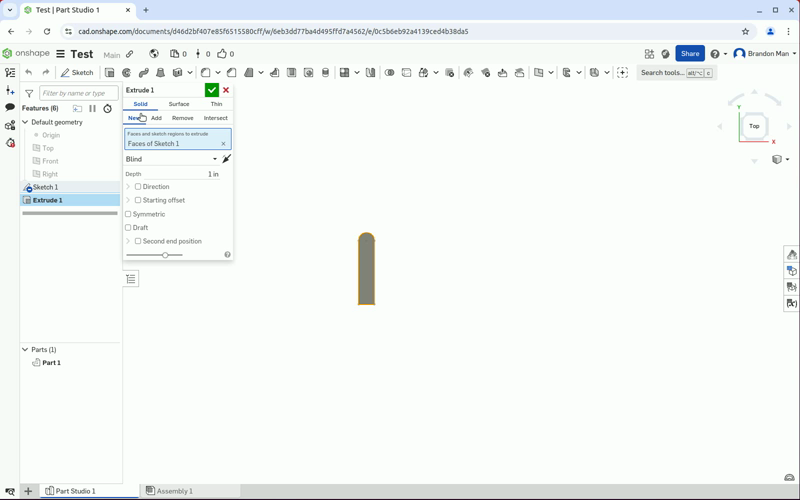
mouse_move(137, 120)
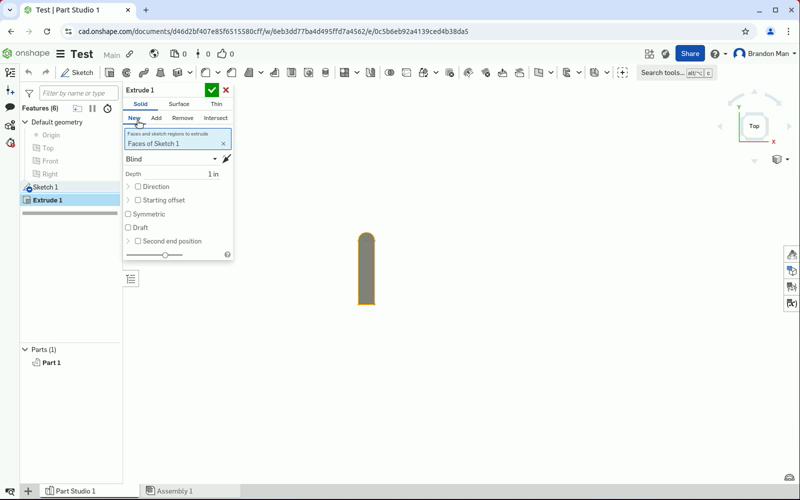
click(137, 120)
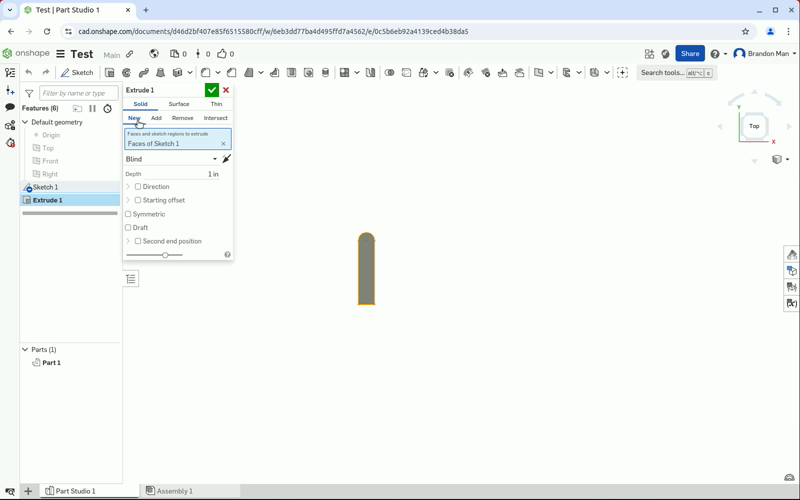
key(tab, 4)
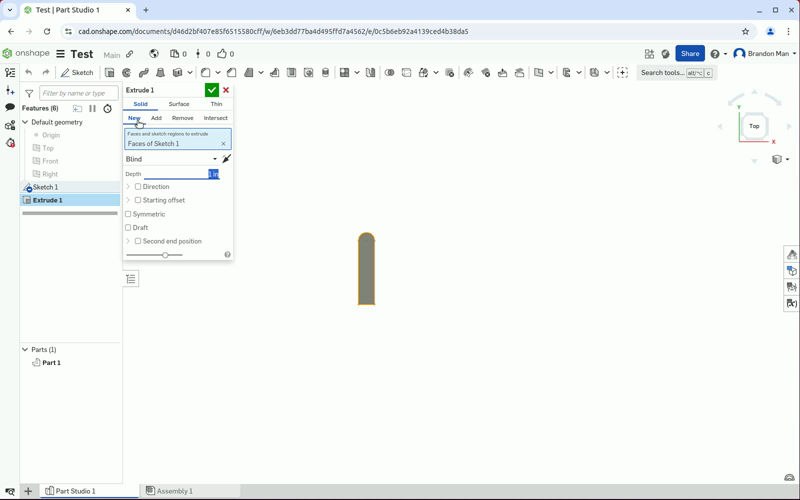
text(2.166)
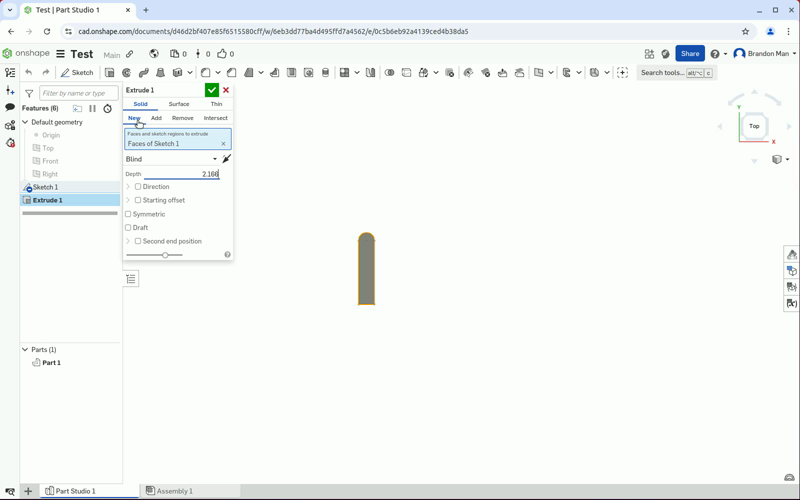
key(enter)
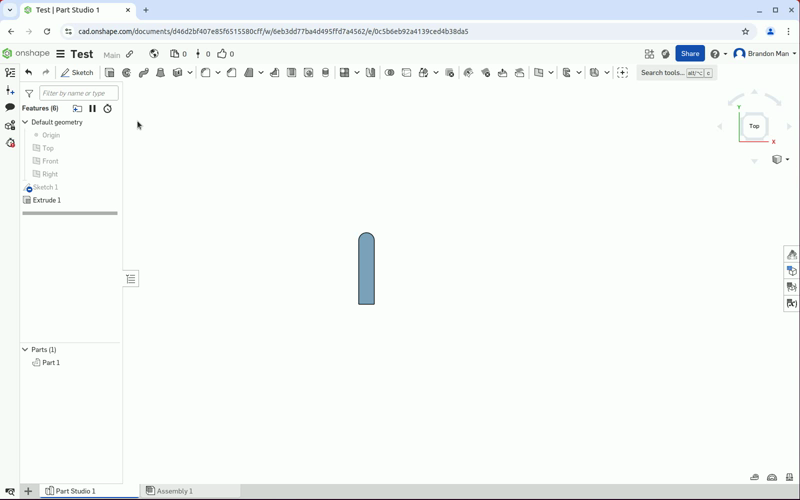
key(shift+h)
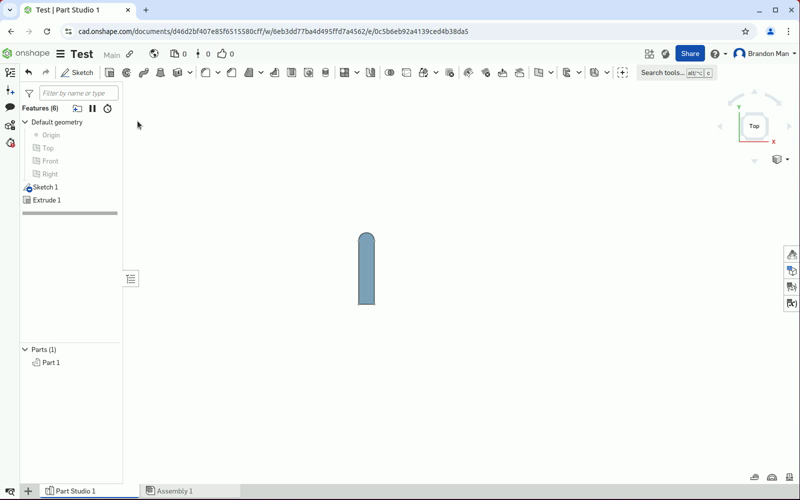
key(shift+h)
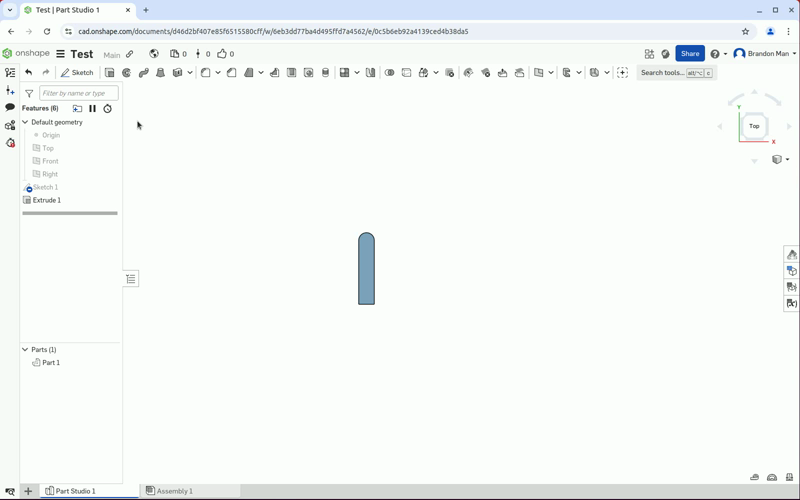
mouse_move(73, 189)
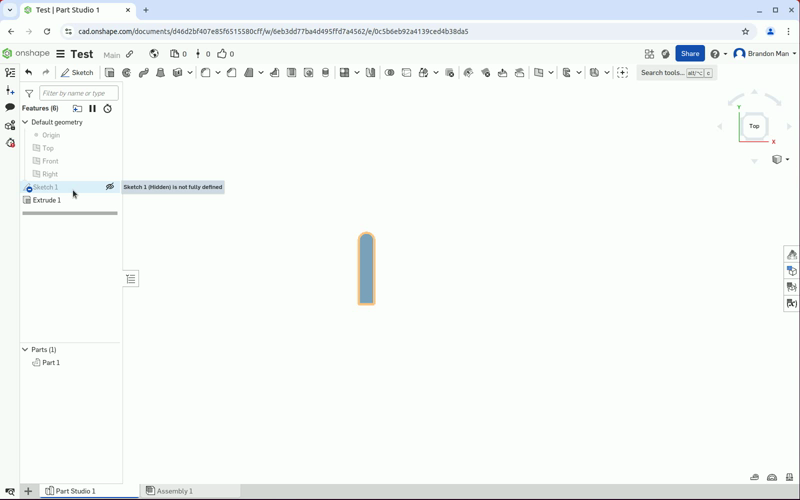
click(73, 189)
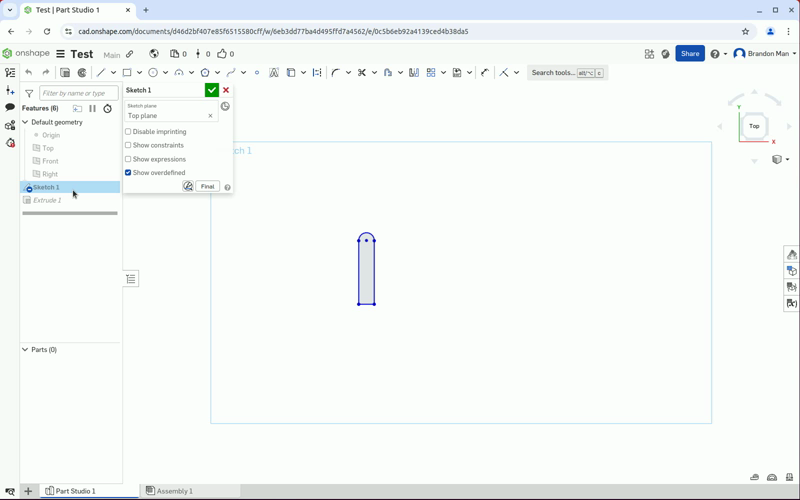
mouse_move(229, 92)
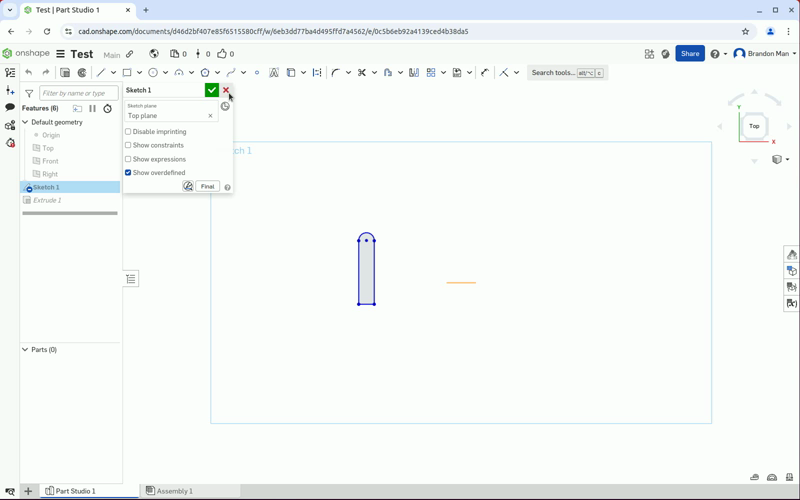
click(229, 92)
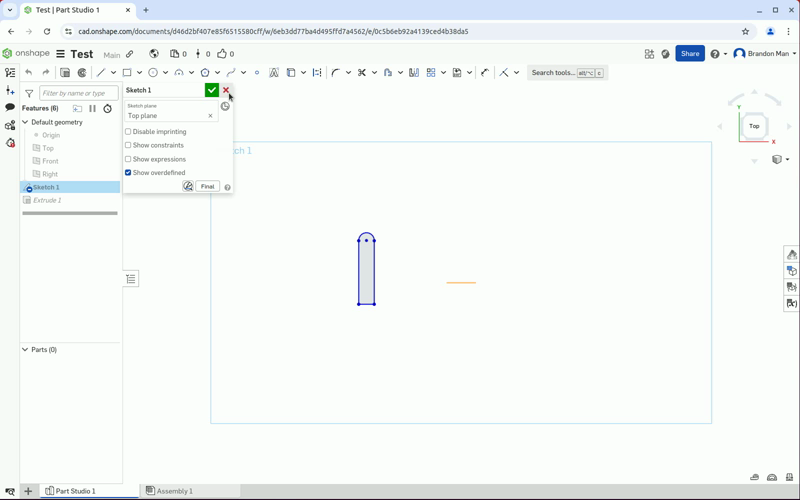
key(shift+s)
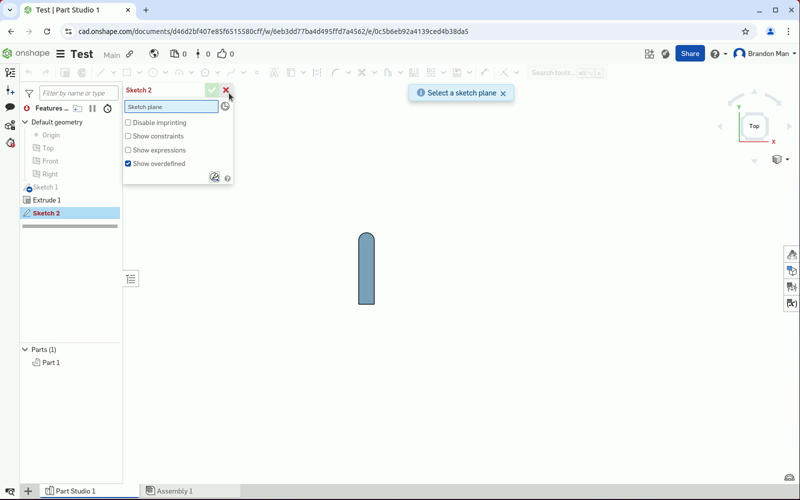
mouse_move(73, 150)
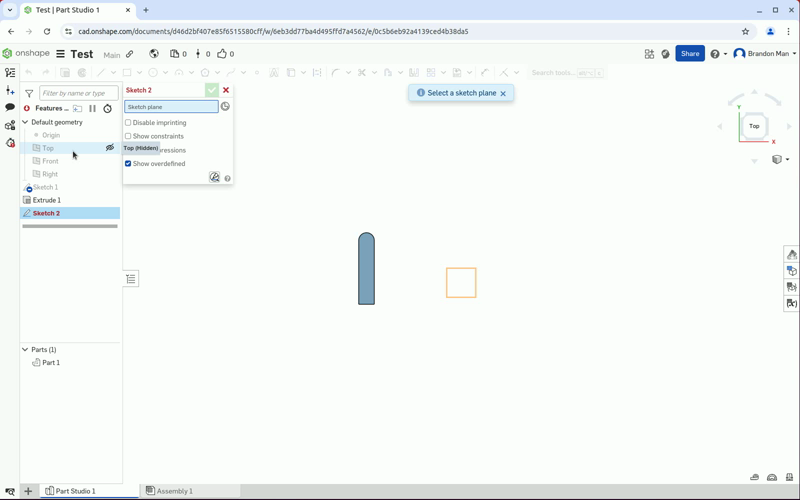
click(73, 150)
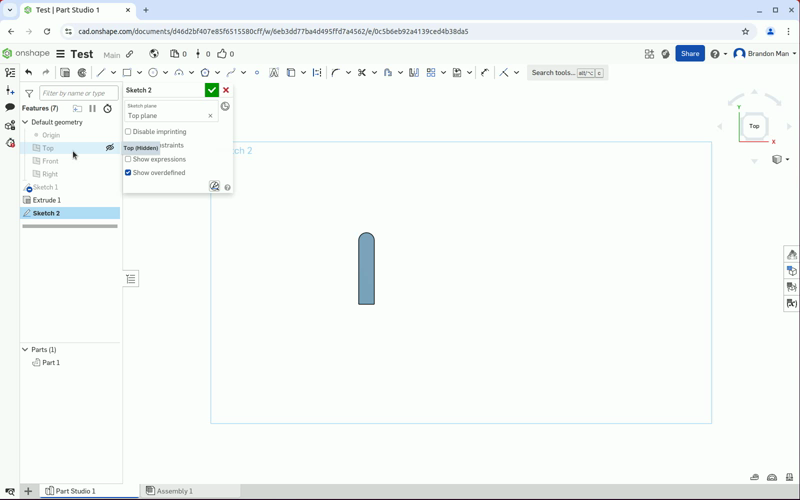
mouse_move(73, 352)
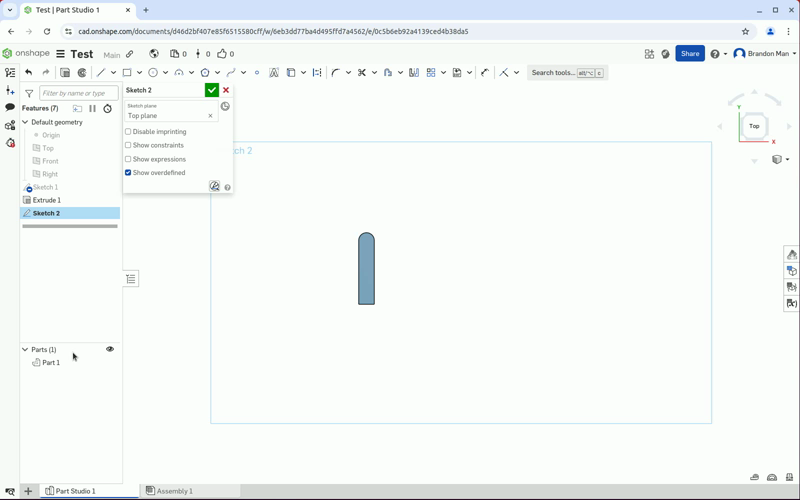
key(y)
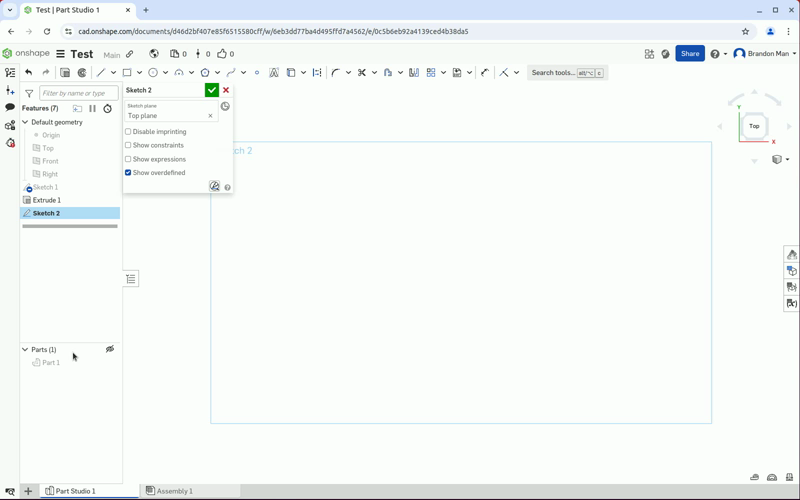
key(l)
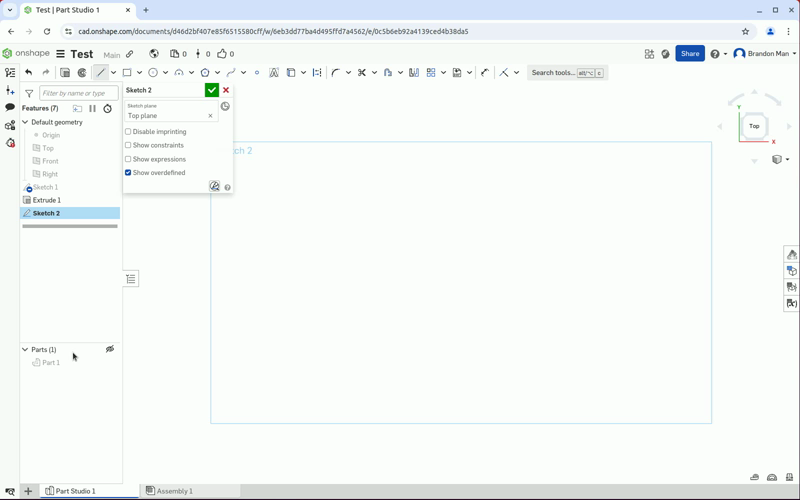
key_down(shift)
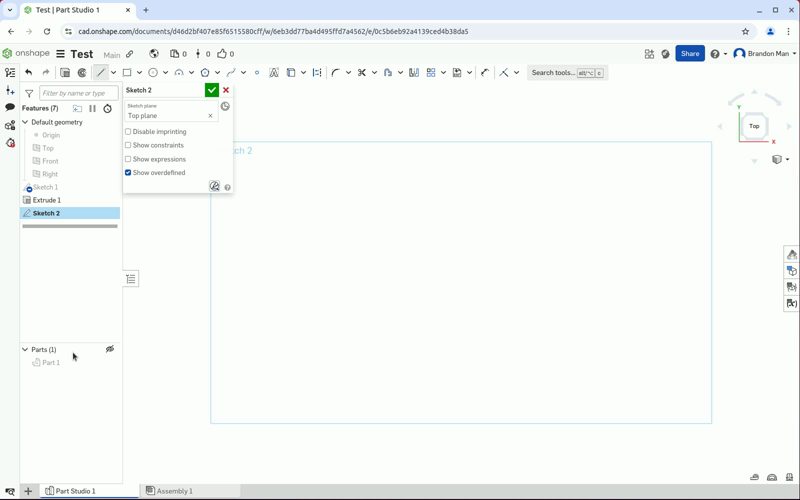
mouse_move(365, 334)
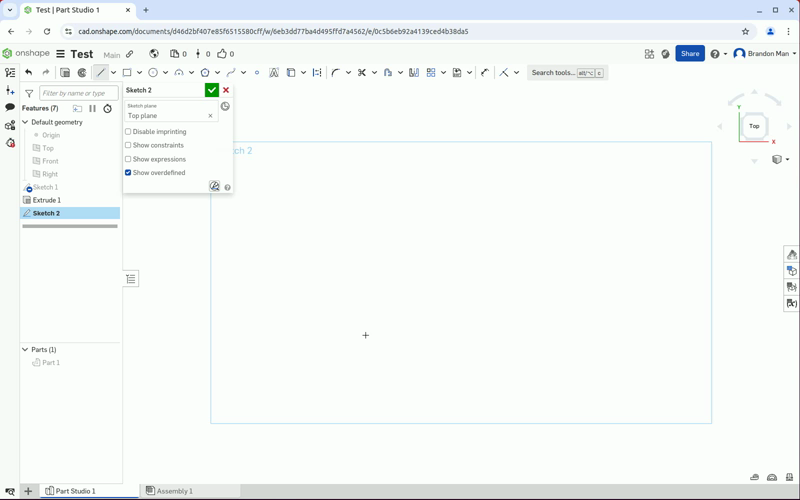
click(365, 334)
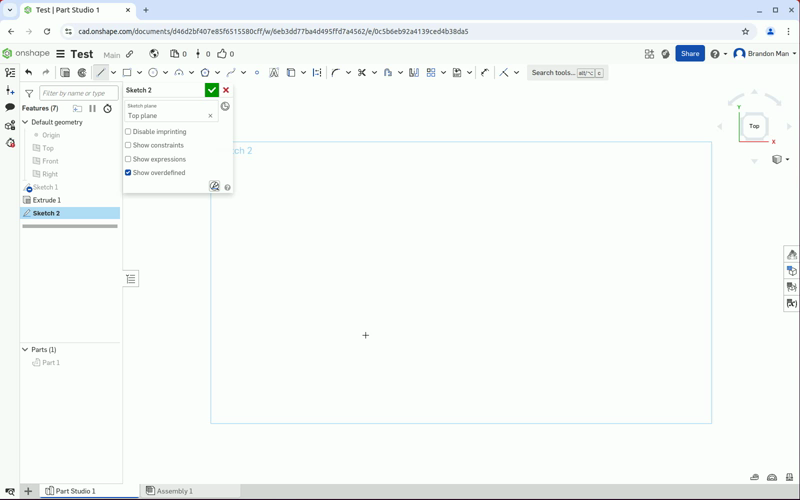
key_up(shift)
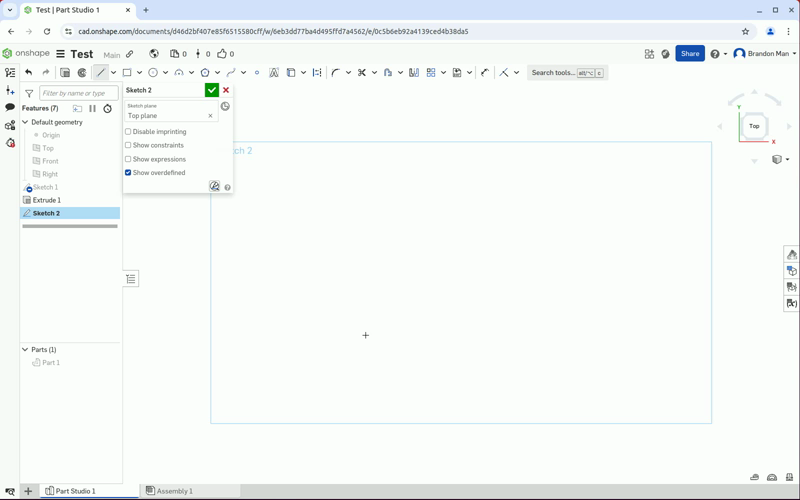
key_down(shift)
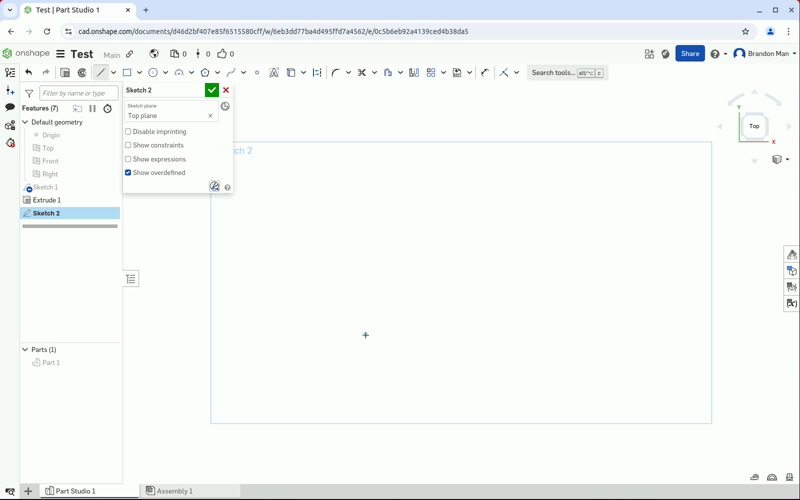
mouse_move(564, 334)
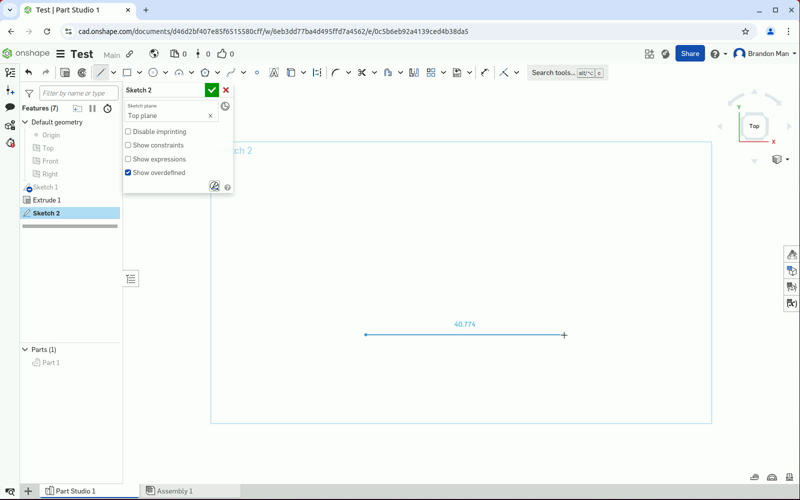
click(564, 334)
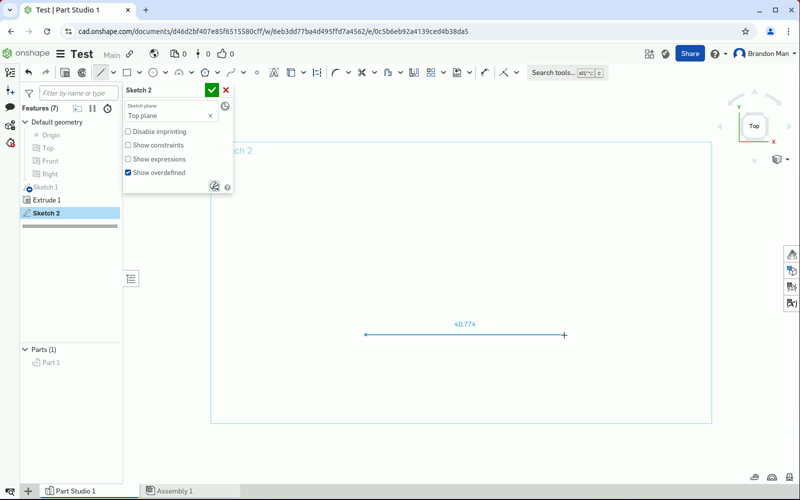
key_up(shift)
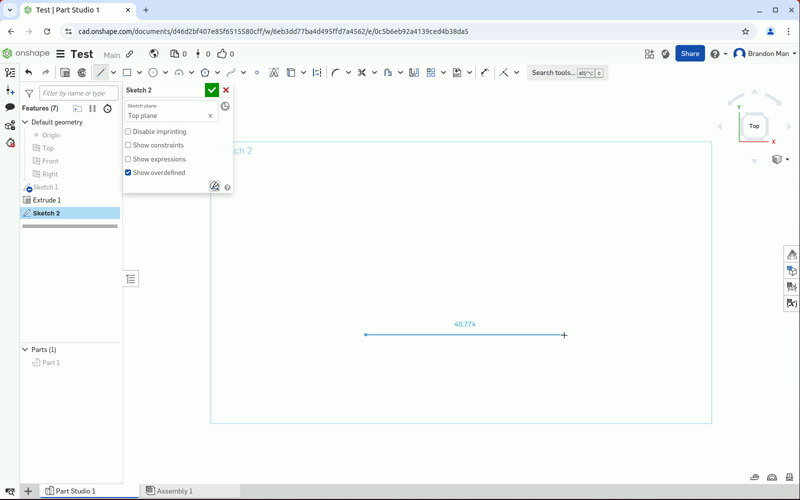
key(esc)
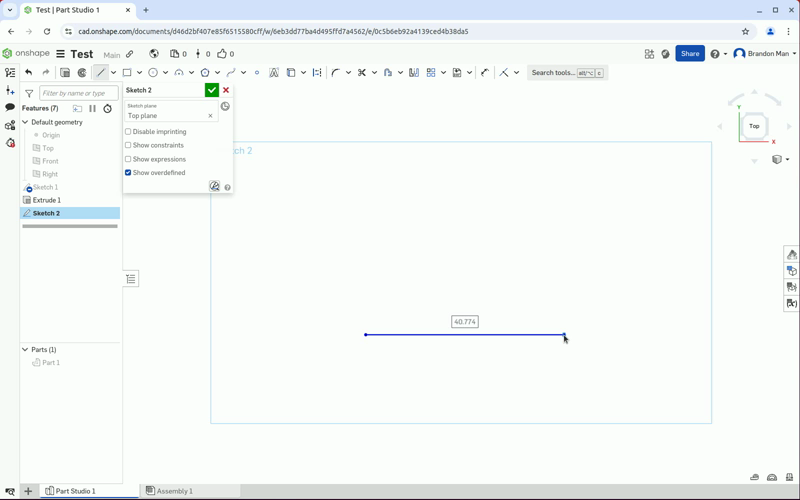
key(a)
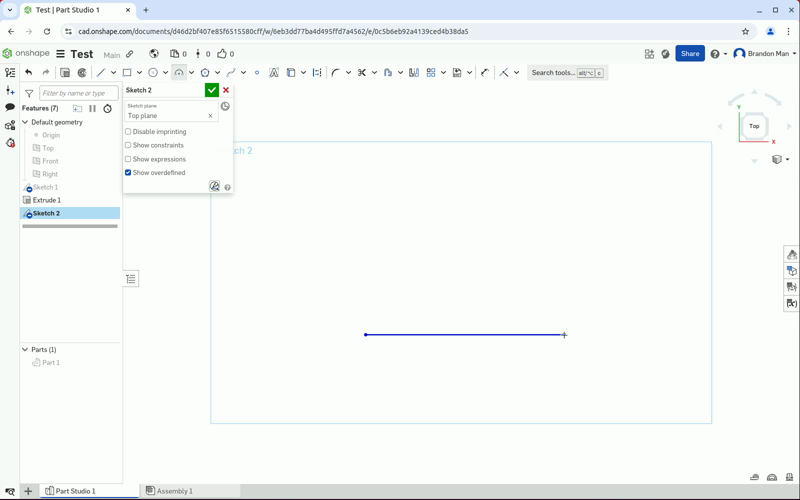
mouse_move(564, 334)
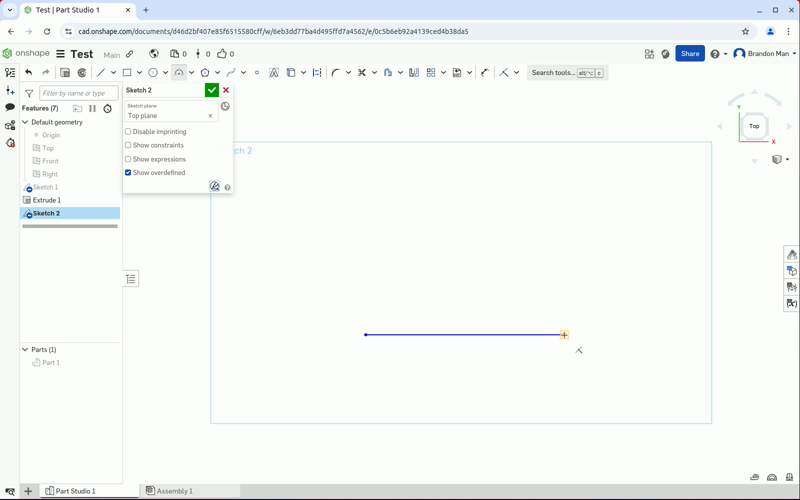
click(564, 334)
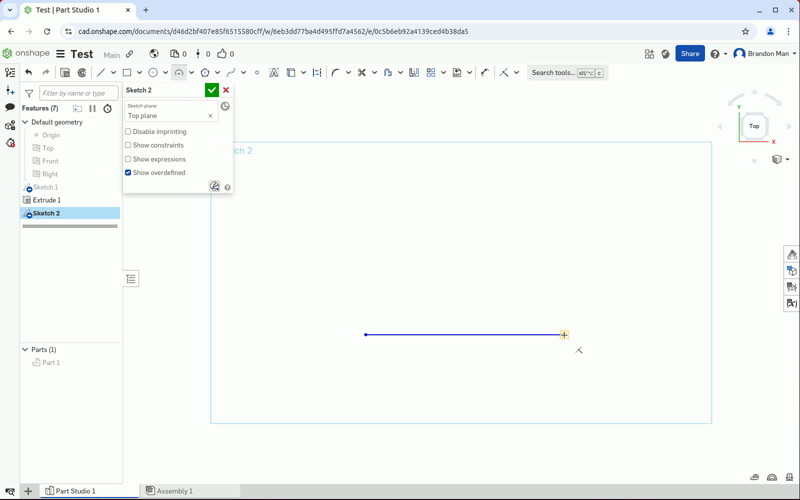
key_down(shift)
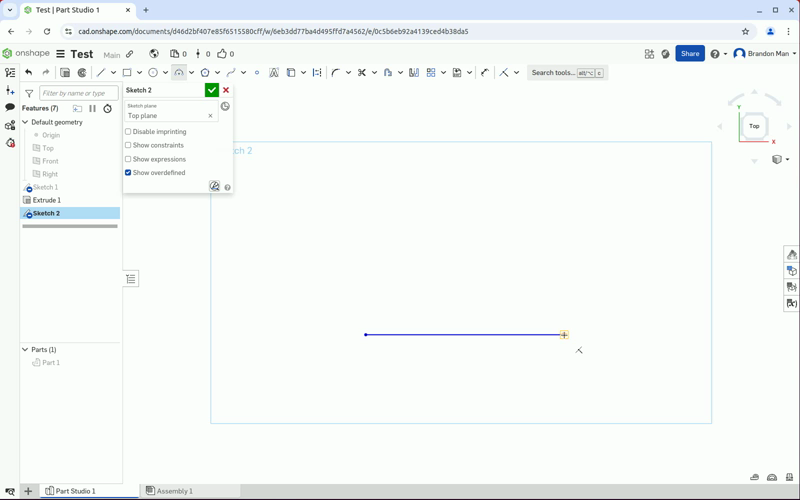
mouse_move(555, 326)
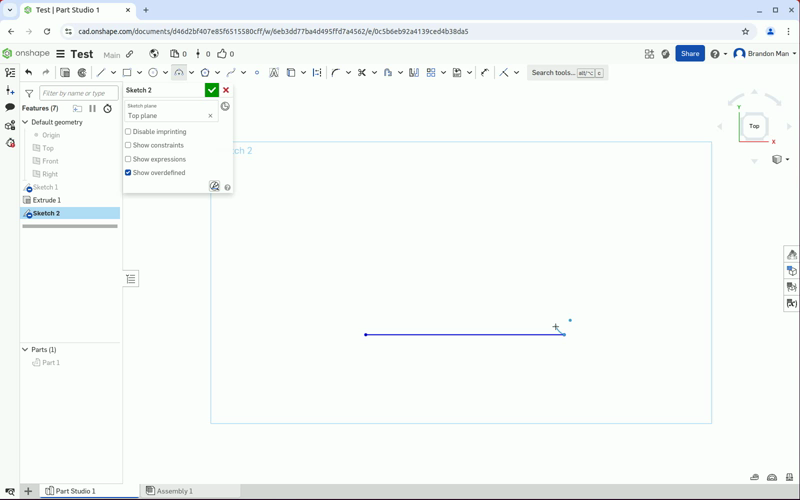
click(555, 326)
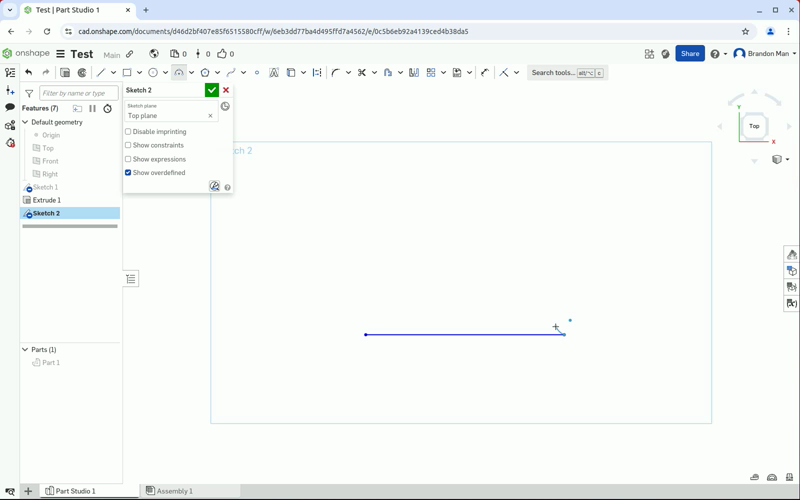
mouse_move(558, 332)
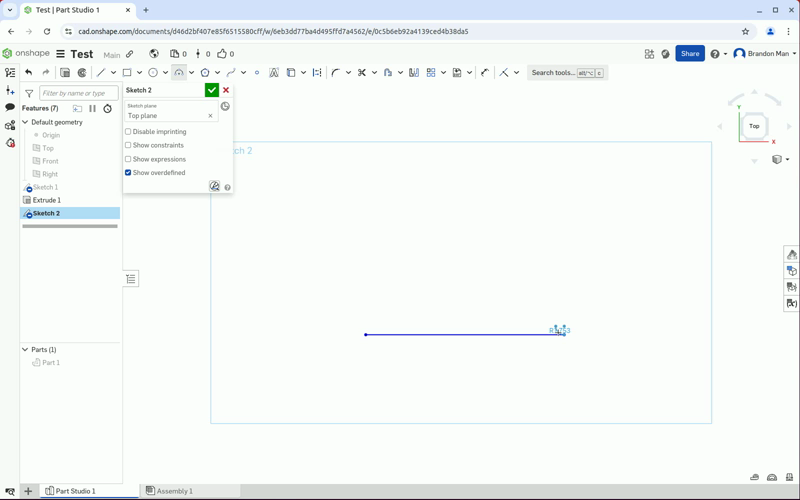
click(558, 332)
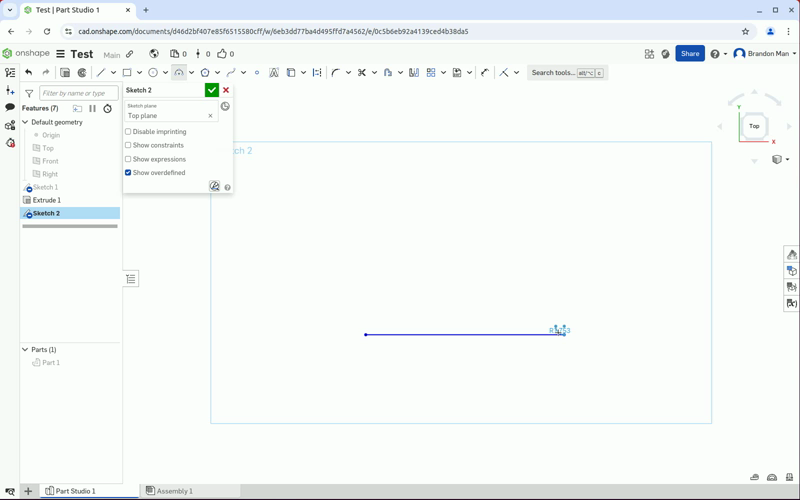
key_up(shift)
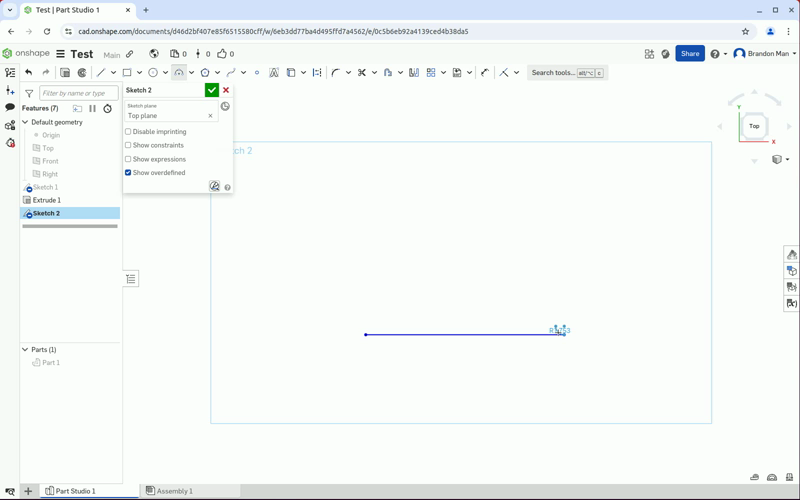
key(esc)
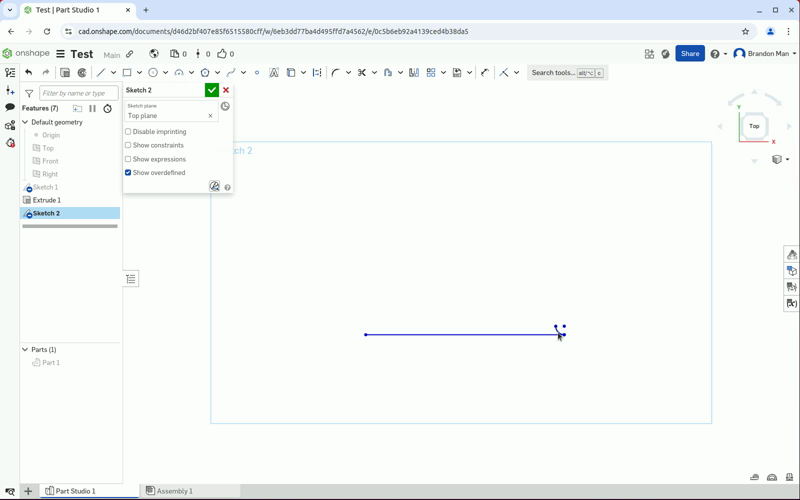
key(l)
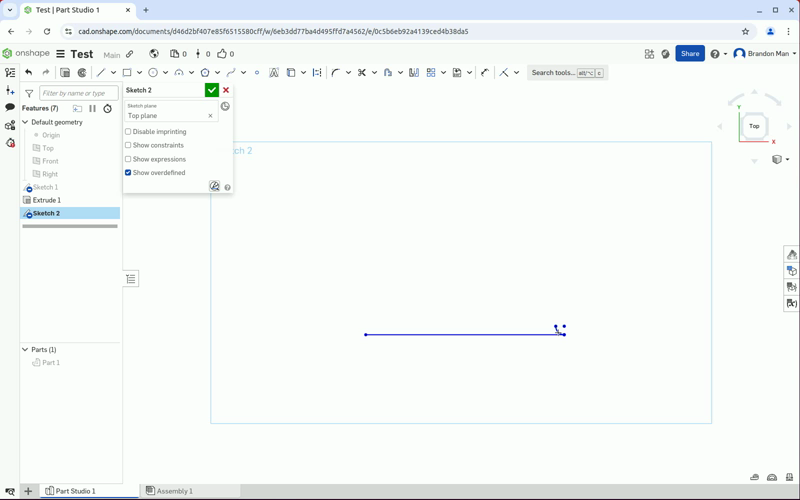
mouse_move(555, 326)
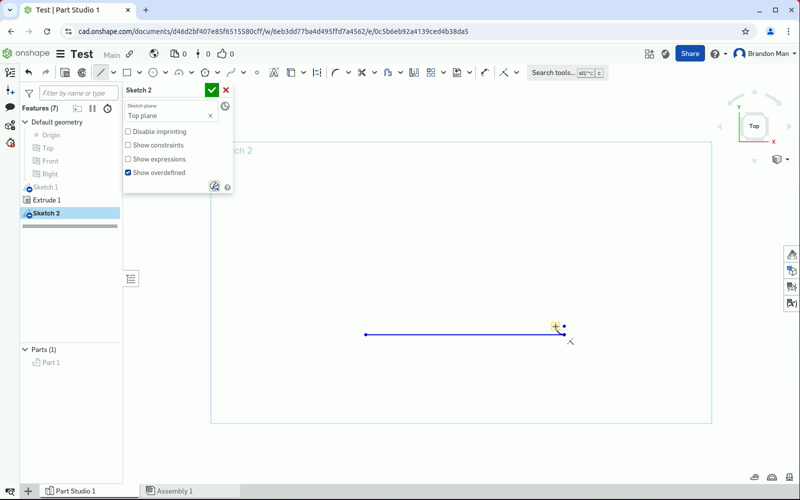
click(555, 326)
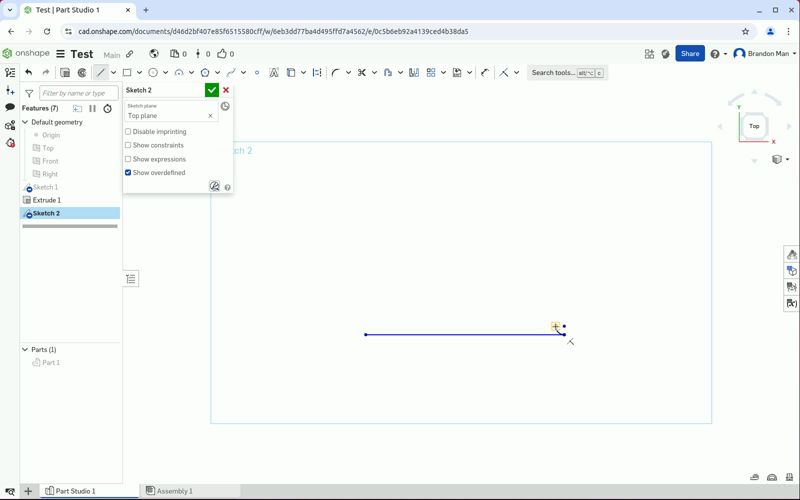
key_down(shift)
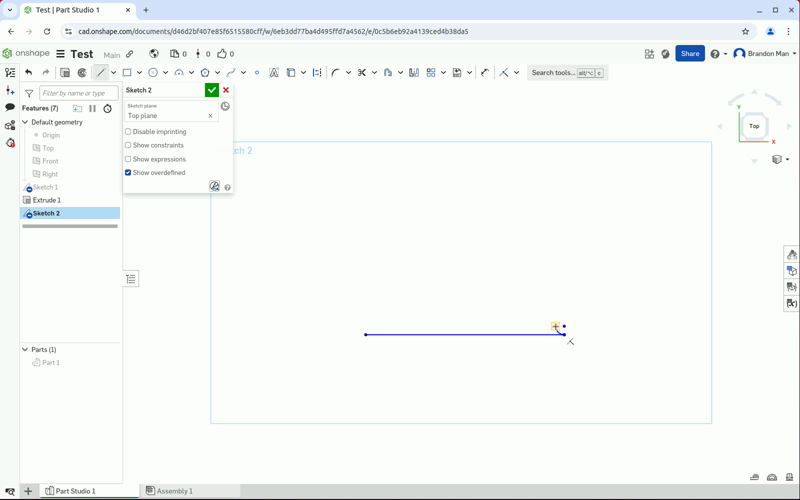
mouse_move(555, 263)
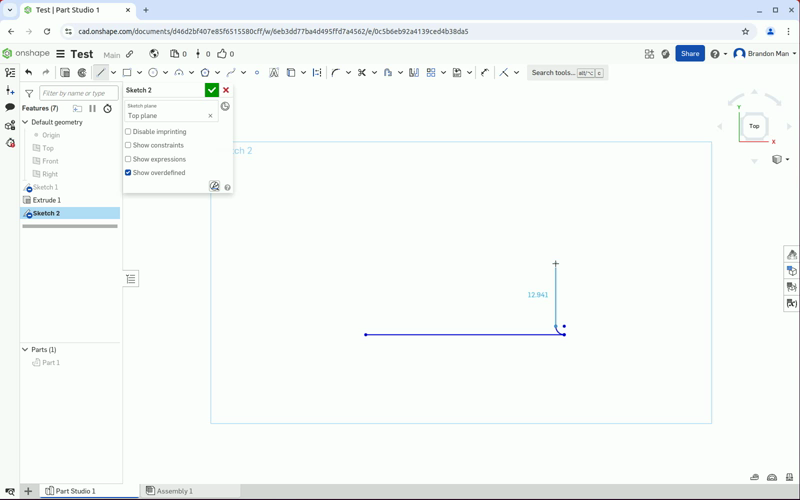
click(555, 263)
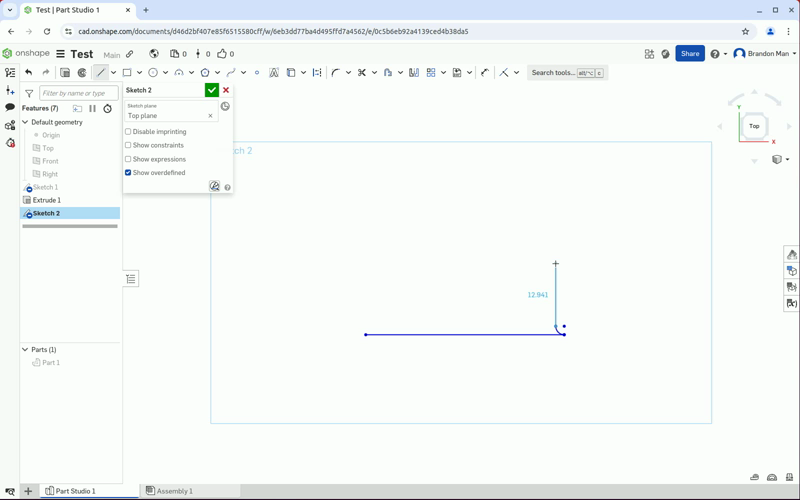
key_up(shift)
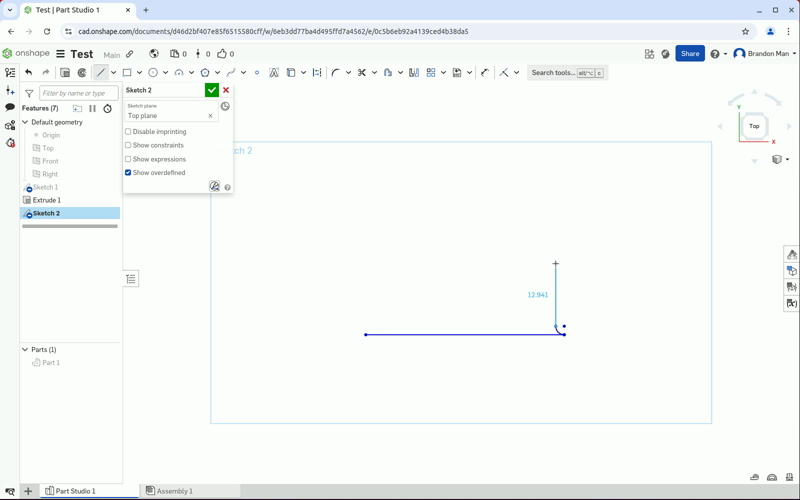
key_down(shift)
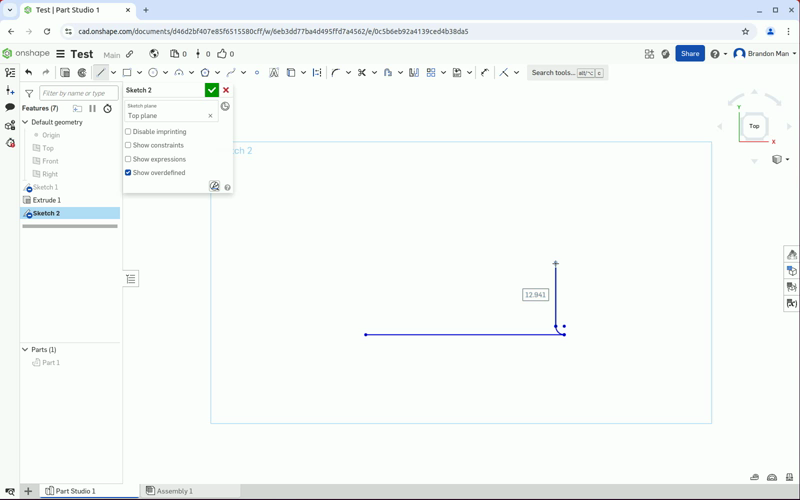
mouse_move(585, 263)
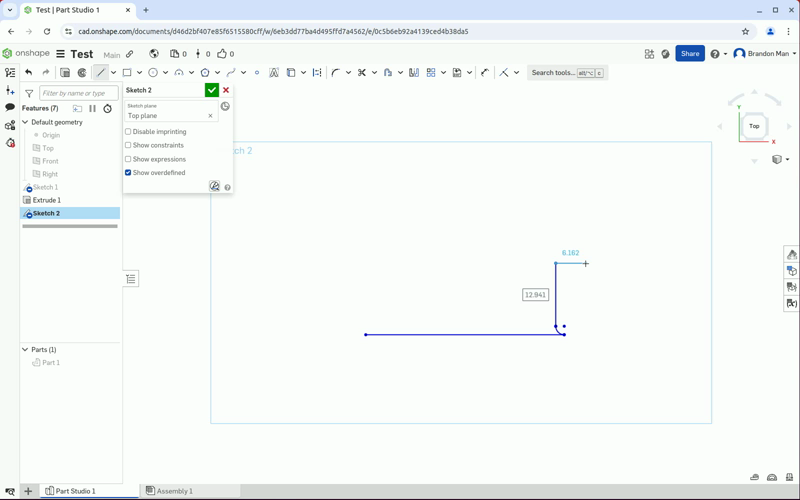
mouse_move(555, 240)
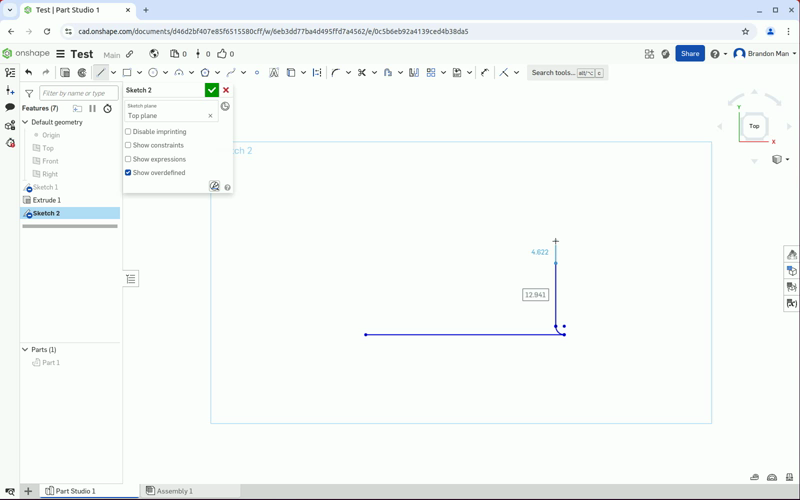
click(555, 240)
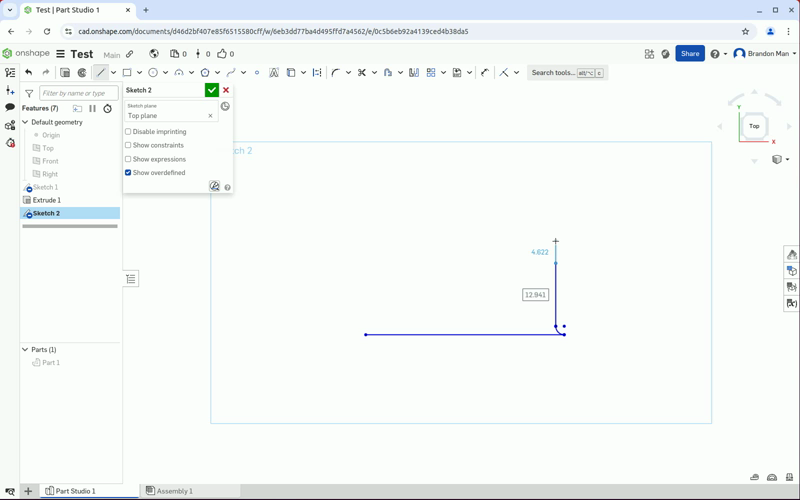
key_up(shift)
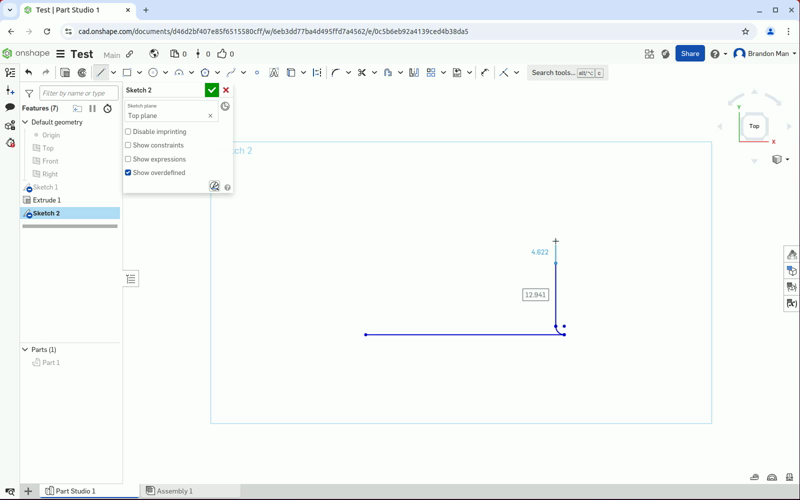
key(esc)
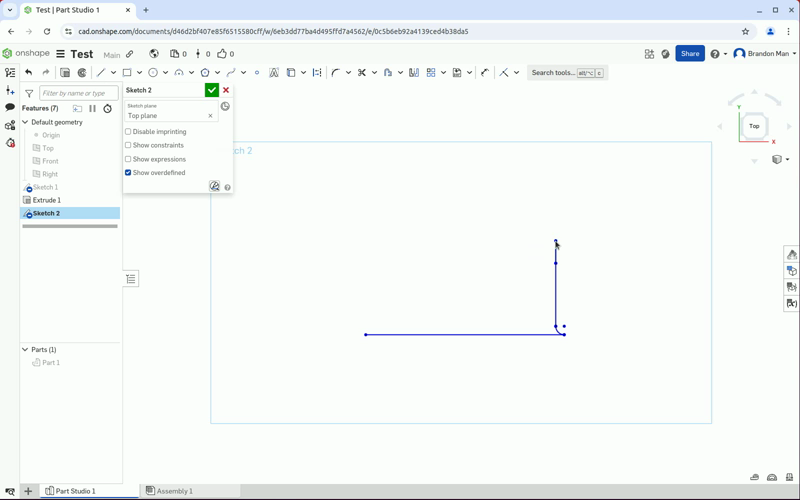
key(a)
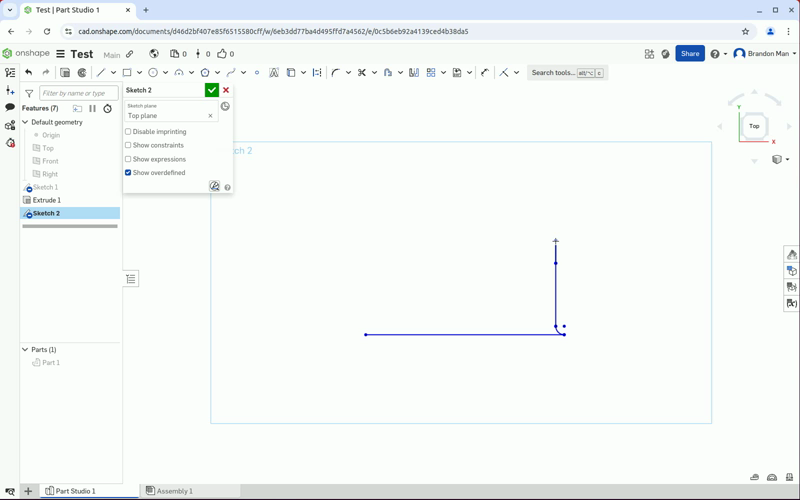
mouse_move(555, 240)
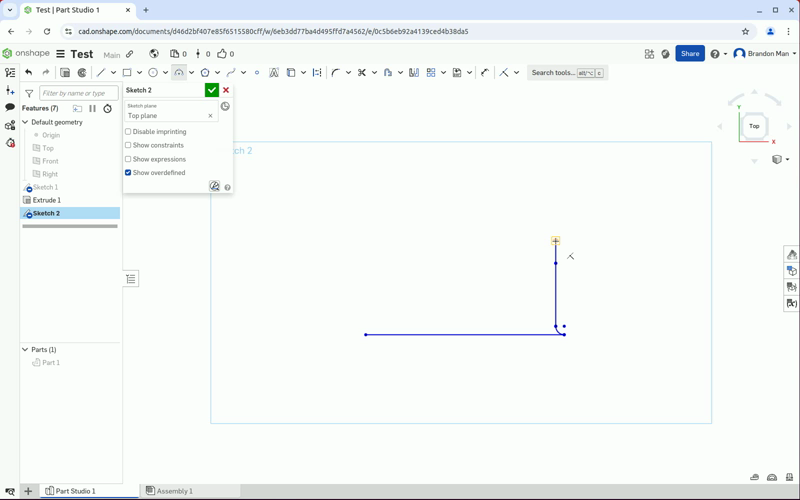
click(555, 240)
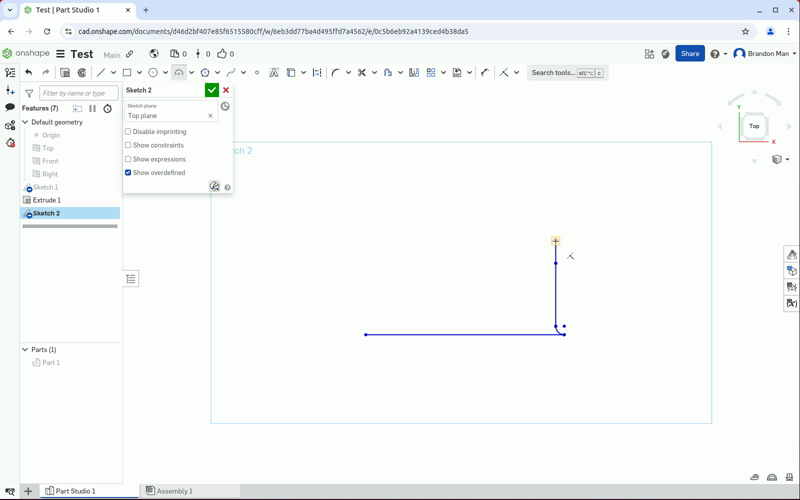
key_down(shift)
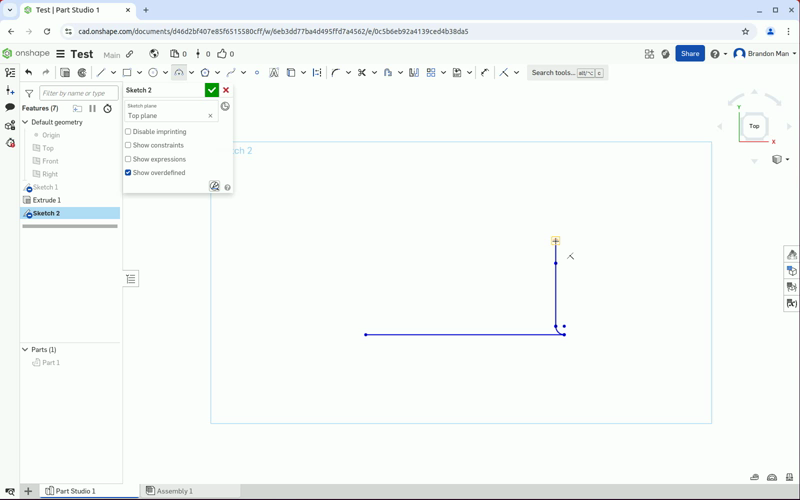
mouse_move(564, 234)
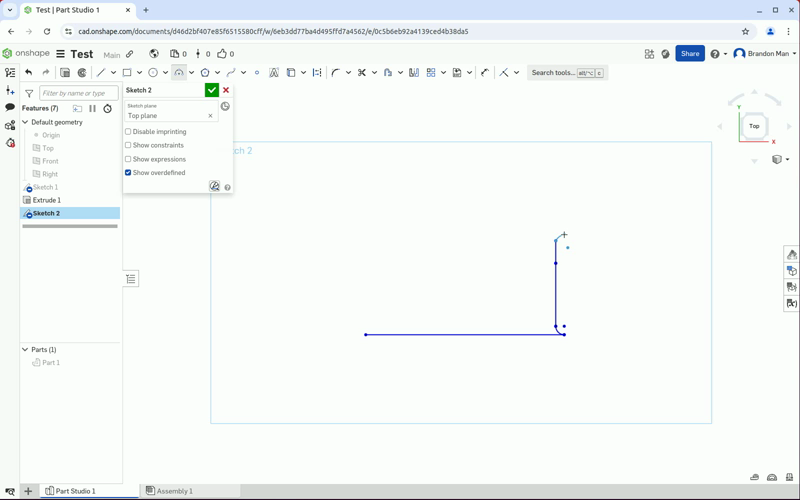
click(564, 234)
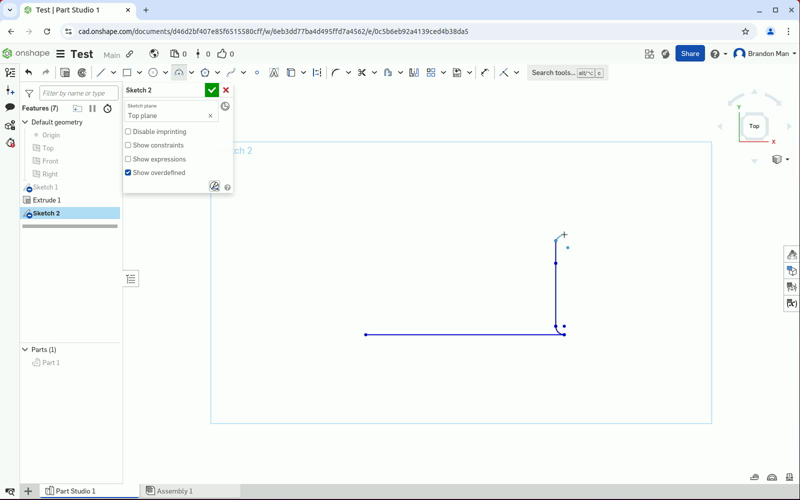
mouse_move(558, 235)
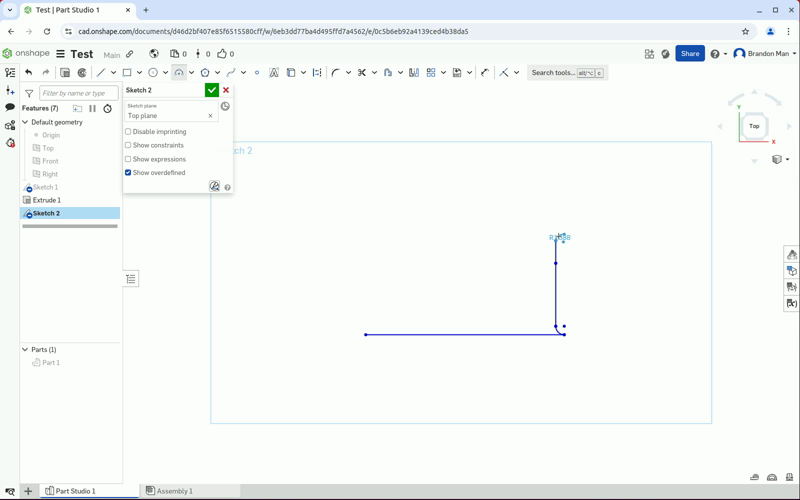
click(558, 235)
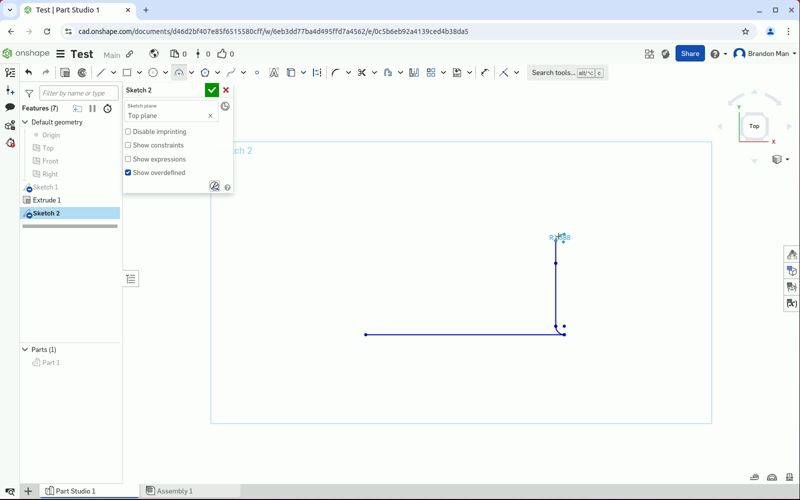
key_up(shift)
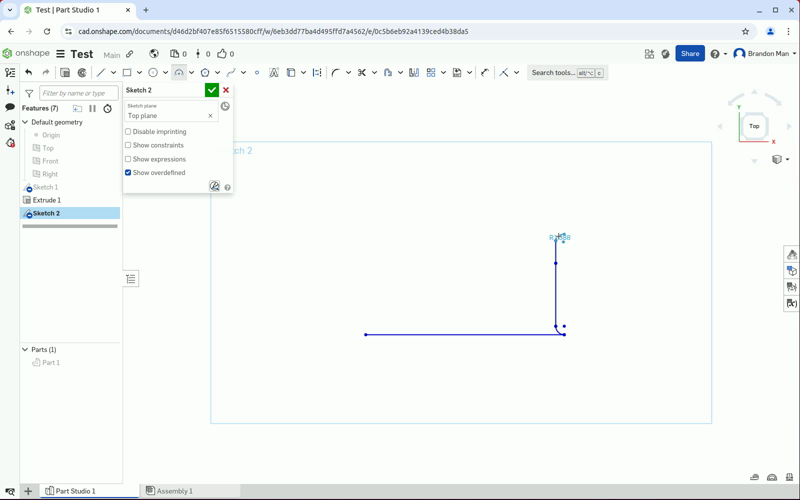
key(esc)
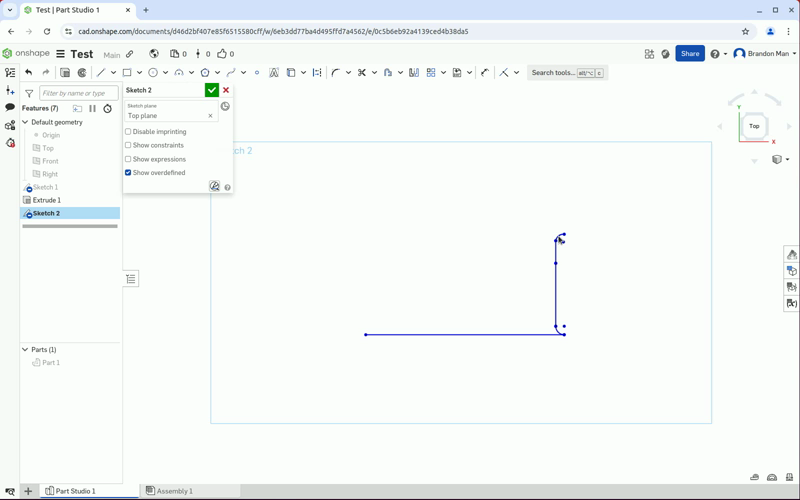
key(l)
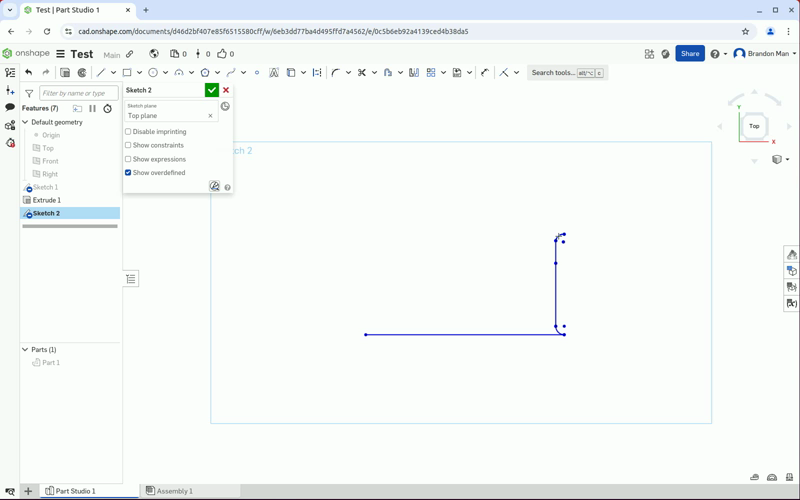
mouse_move(564, 234)
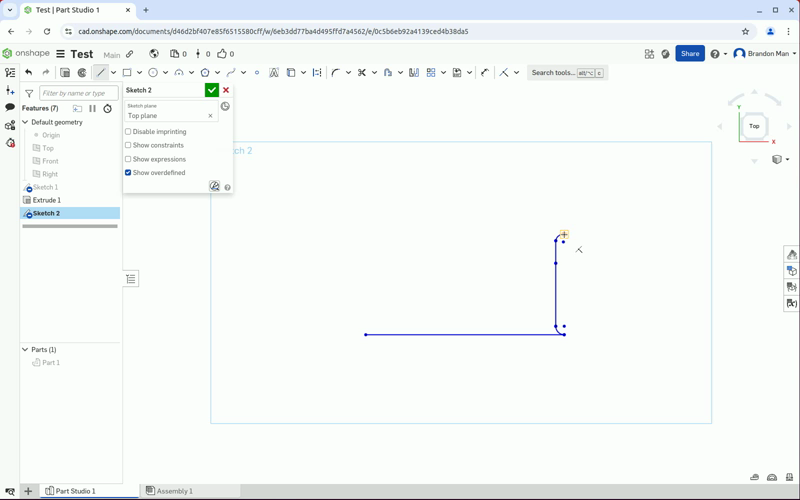
click(564, 234)
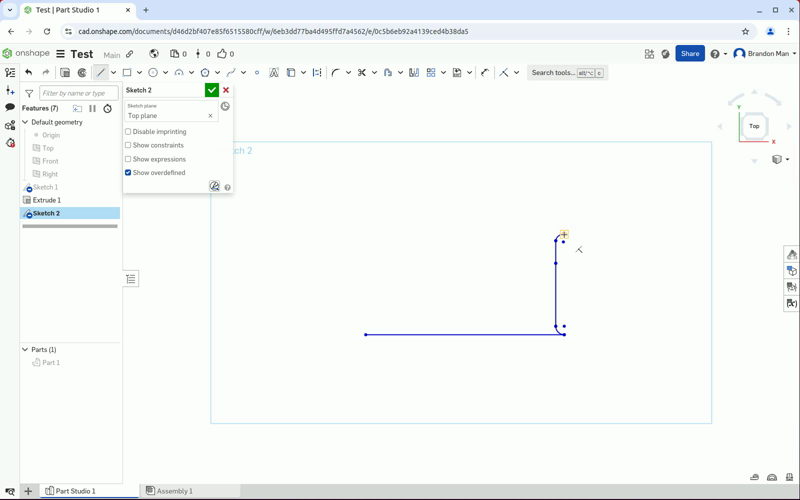
key_down(shift)
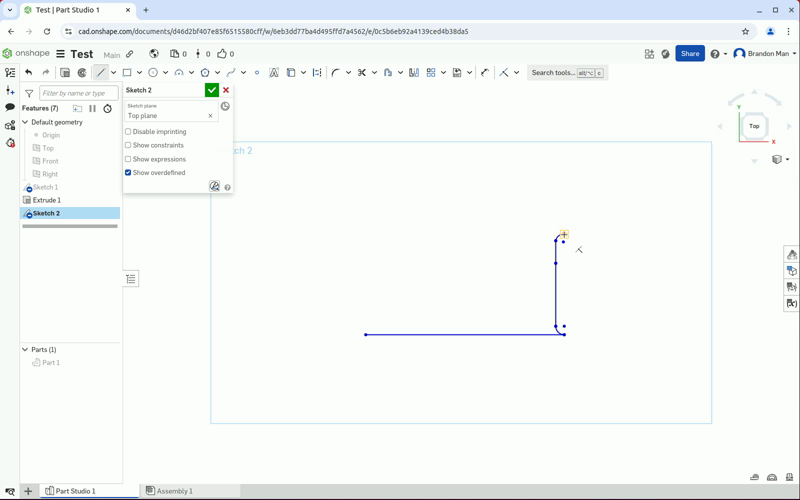
mouse_move(365, 234)
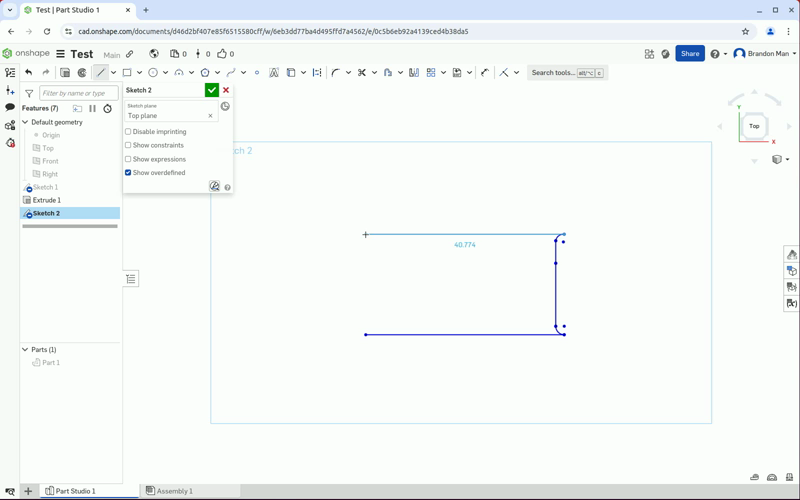
click(365, 234)
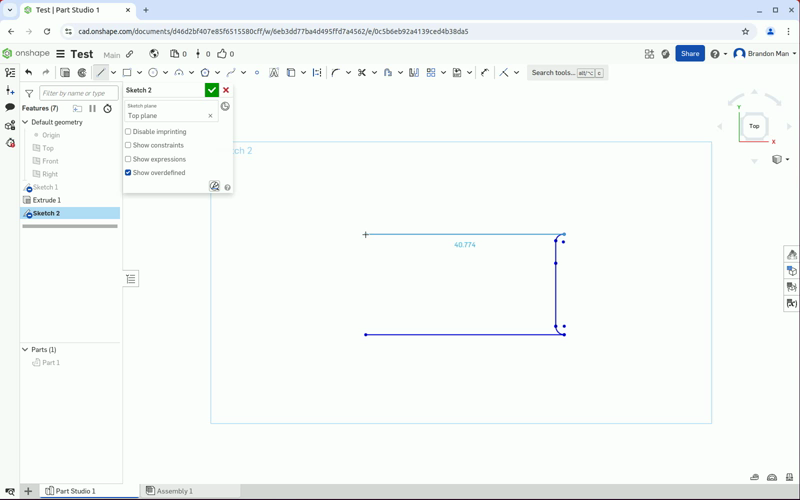
key_up(shift)
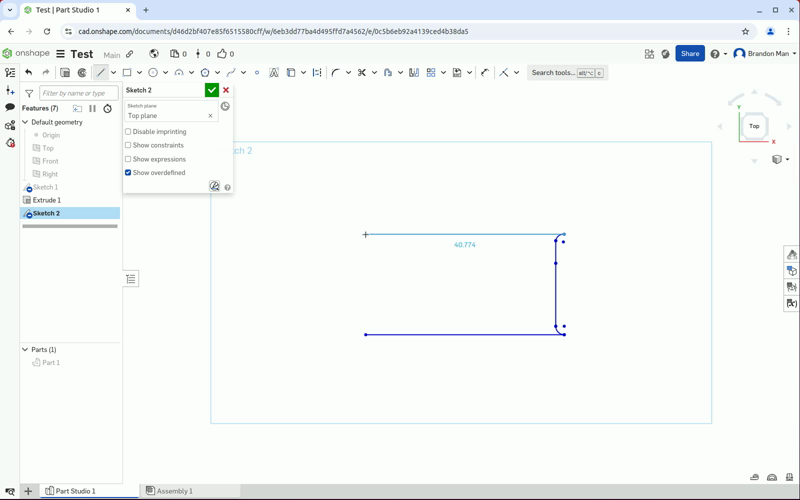
key(esc)
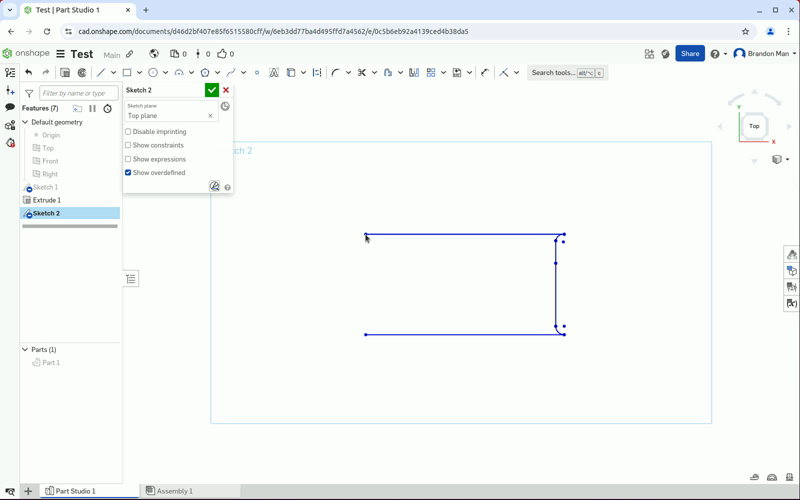
key(a)
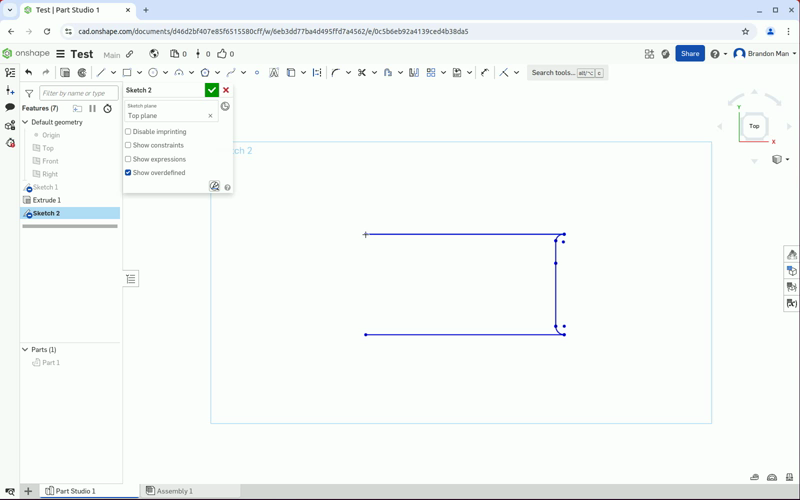
mouse_move(365, 234)
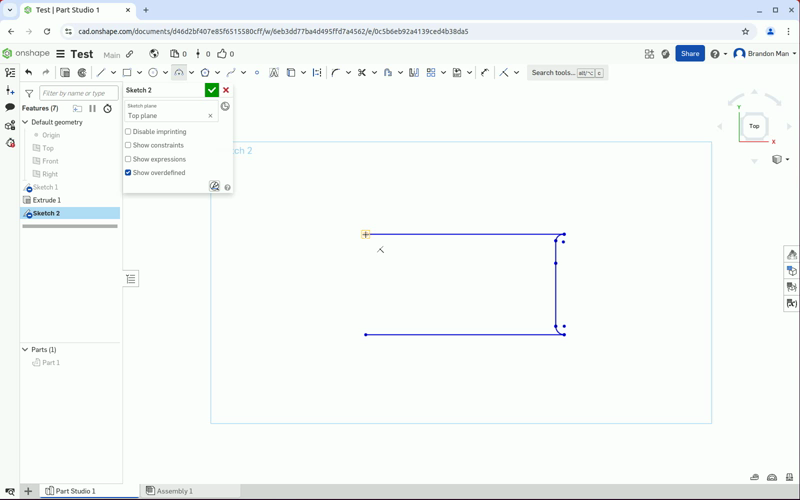
click(365, 234)
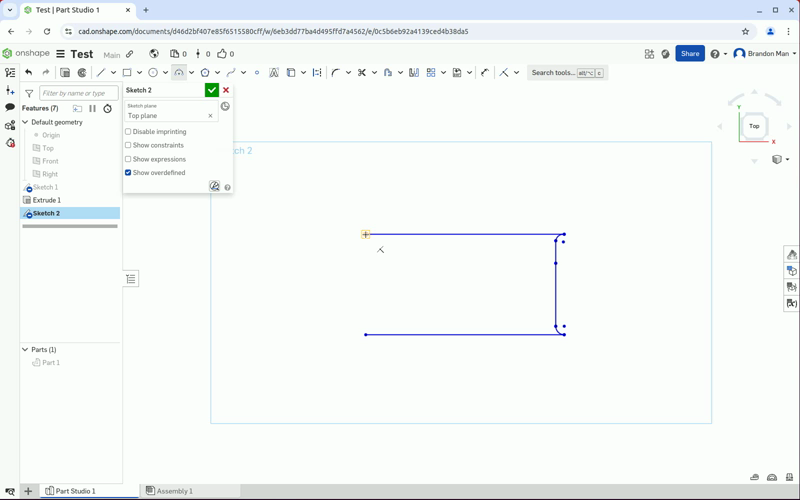
key_down(shift)
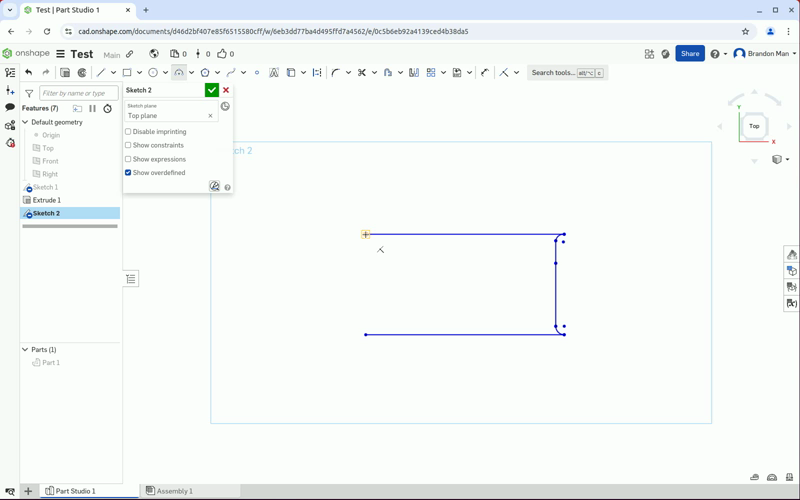
mouse_move(374, 240)
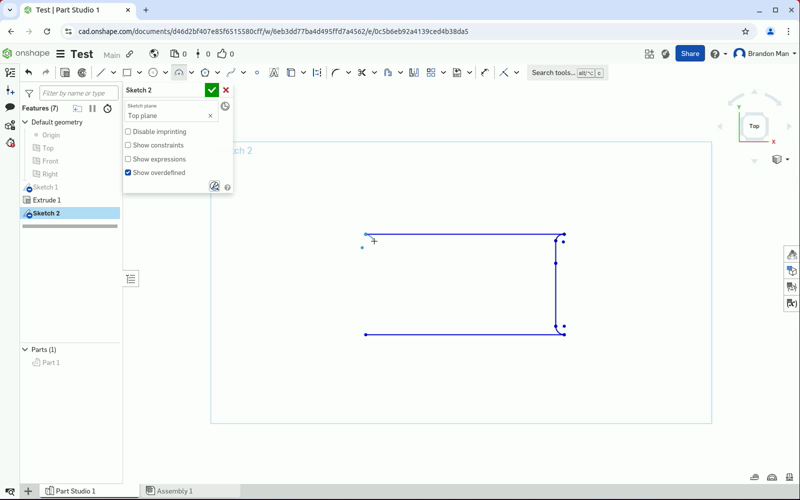
click(374, 240)
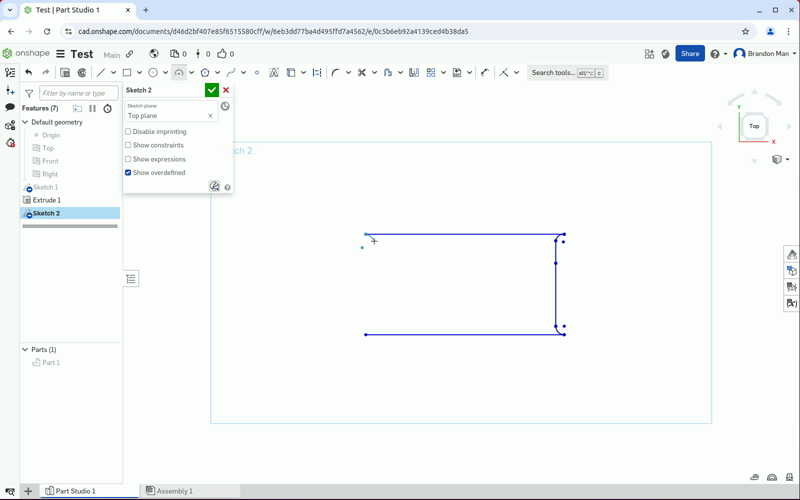
mouse_move(371, 235)
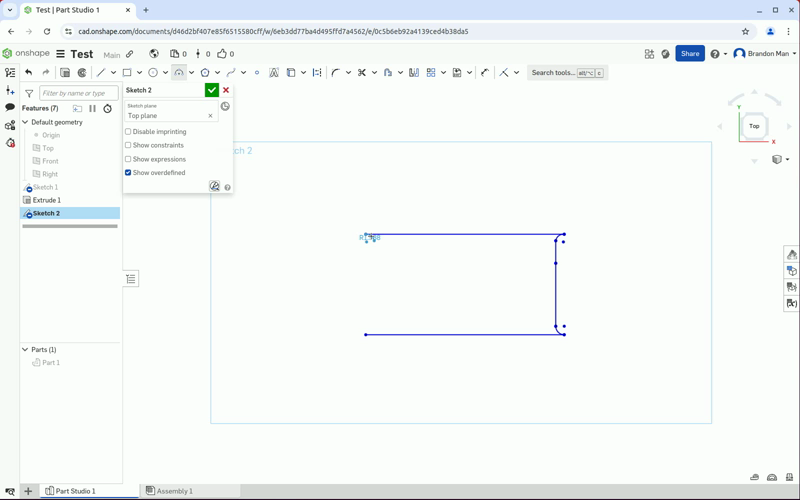
click(371, 235)
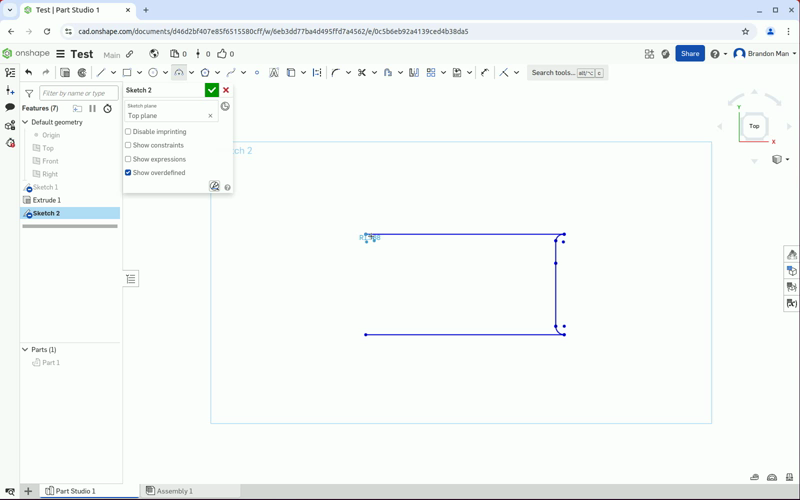
key_up(shift)
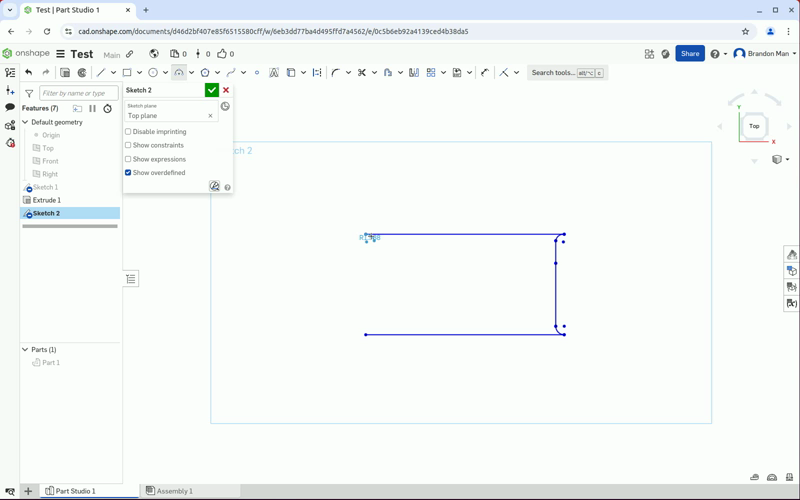
key(esc)
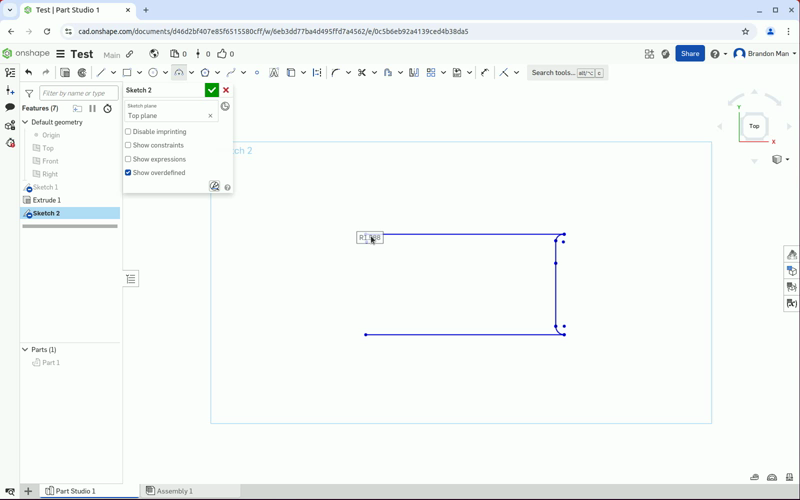
key(l)
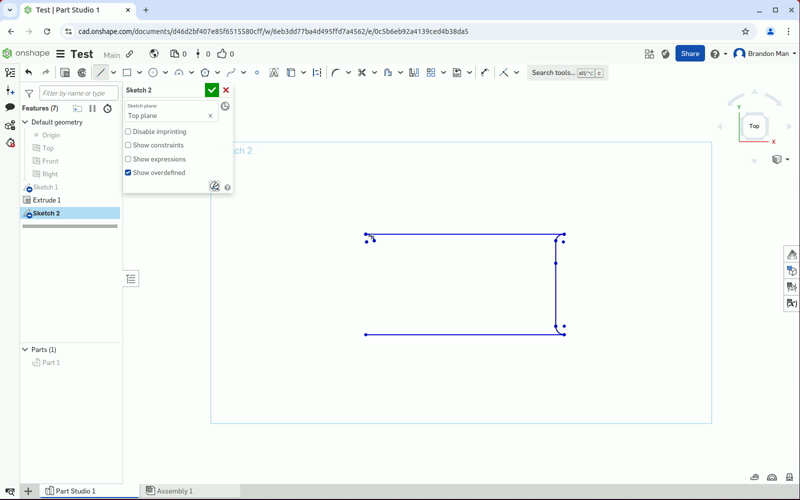
mouse_move(374, 240)
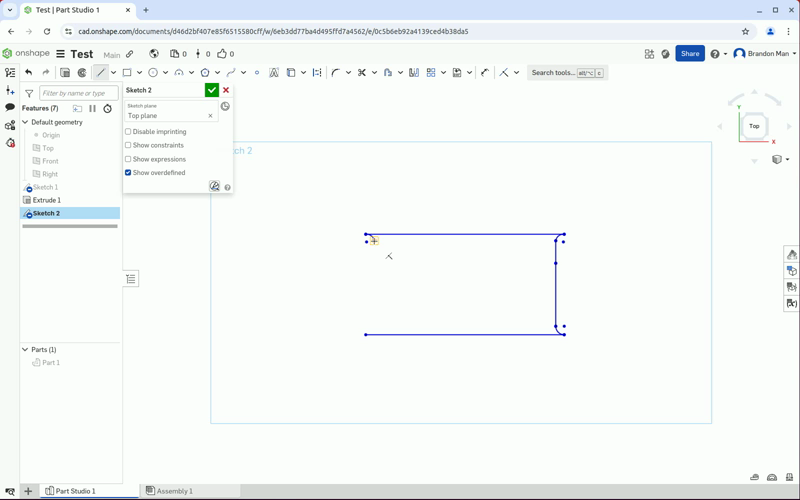
click(374, 240)
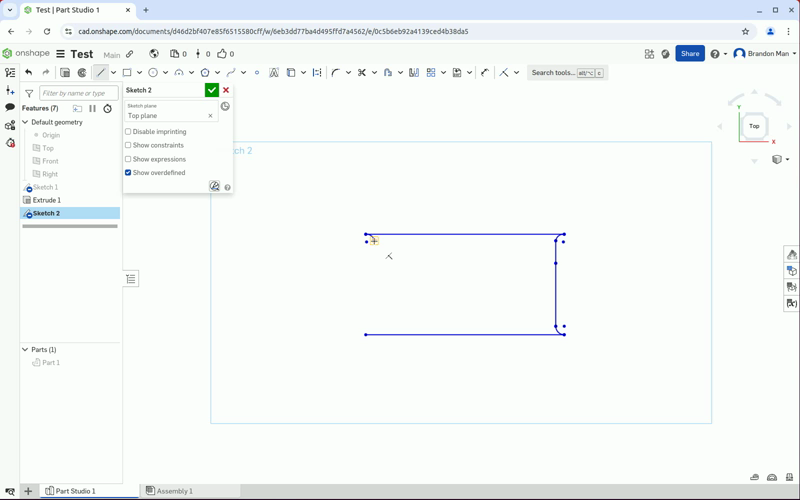
key_down(shift)
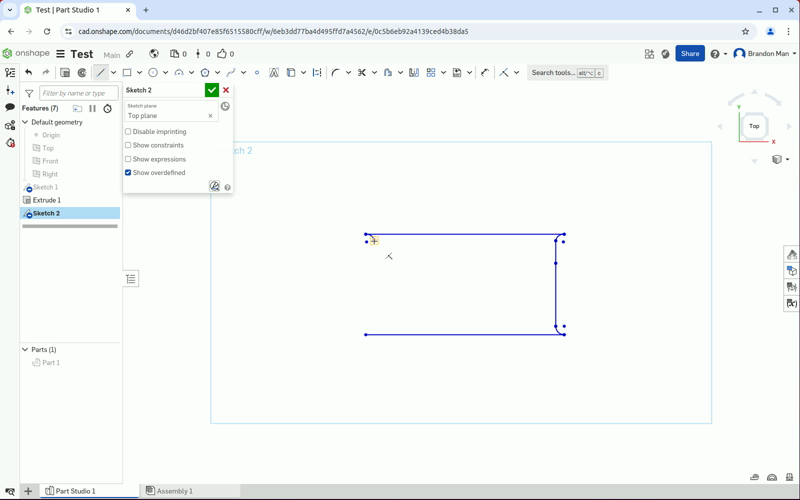
mouse_move(374, 303)
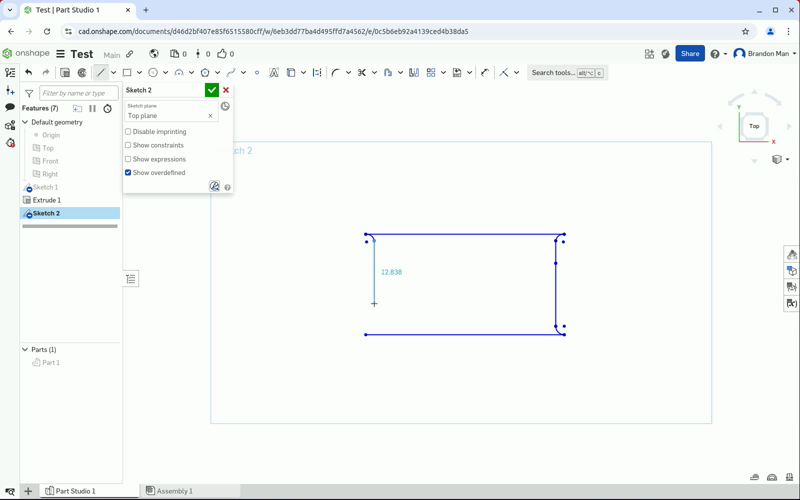
click(374, 303)
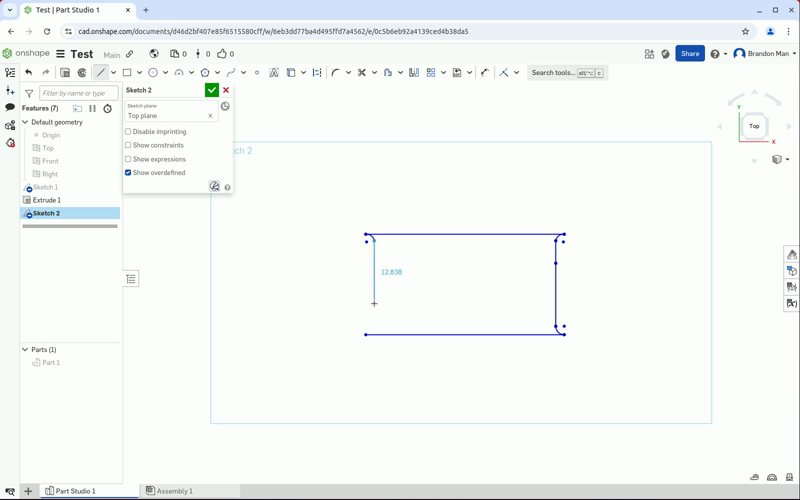
key_up(shift)
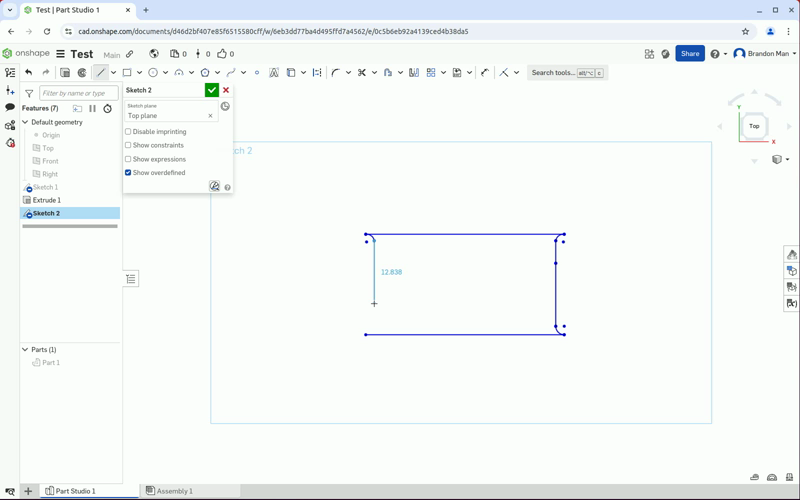
key_down(shift)
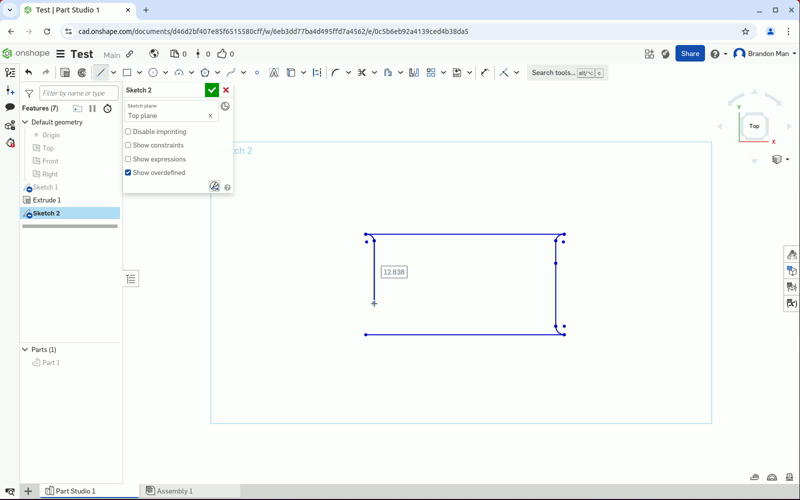
mouse_move(404, 303)
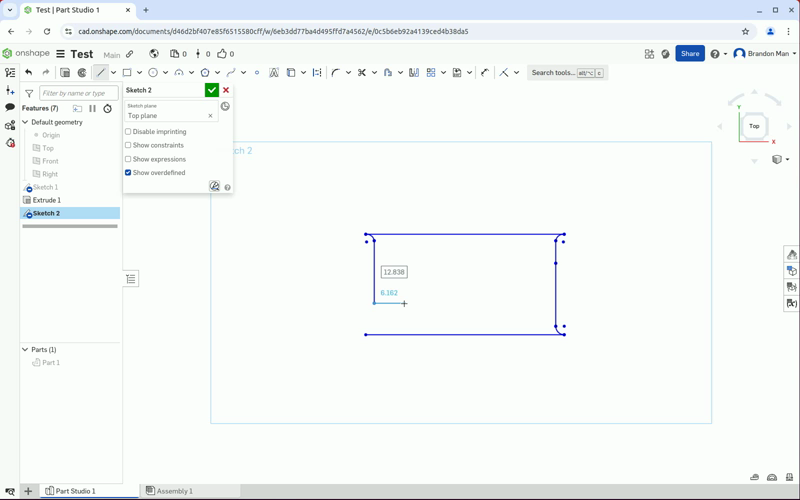
mouse_move(374, 326)
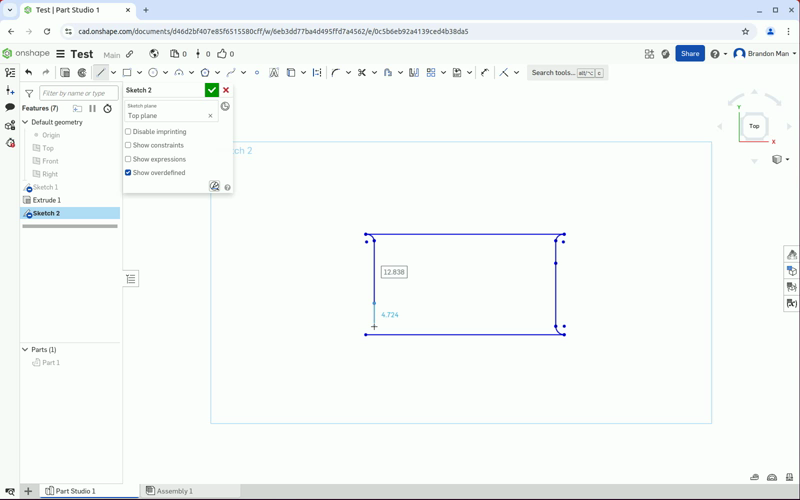
click(374, 326)
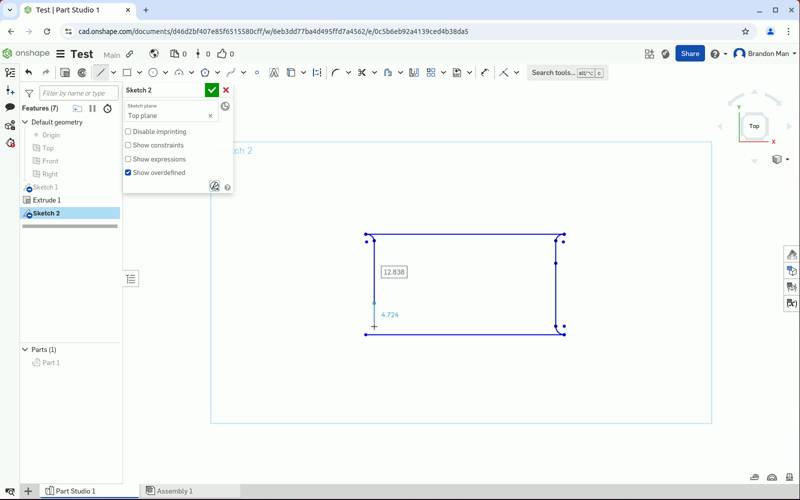
key_up(shift)
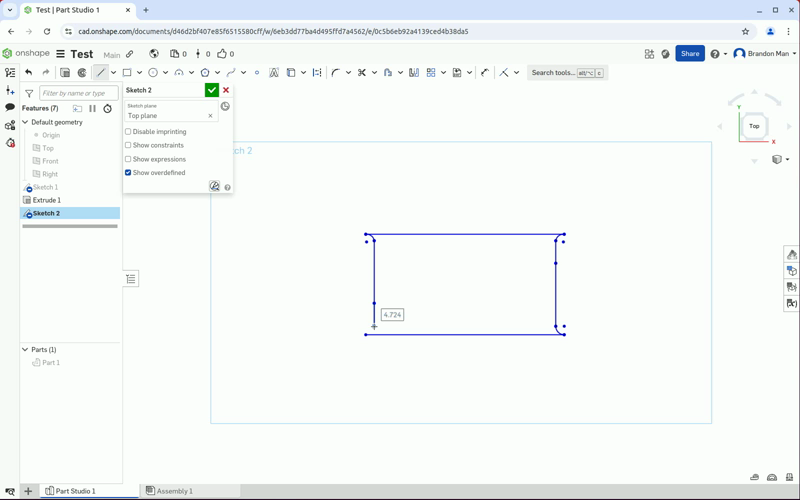
key(esc)
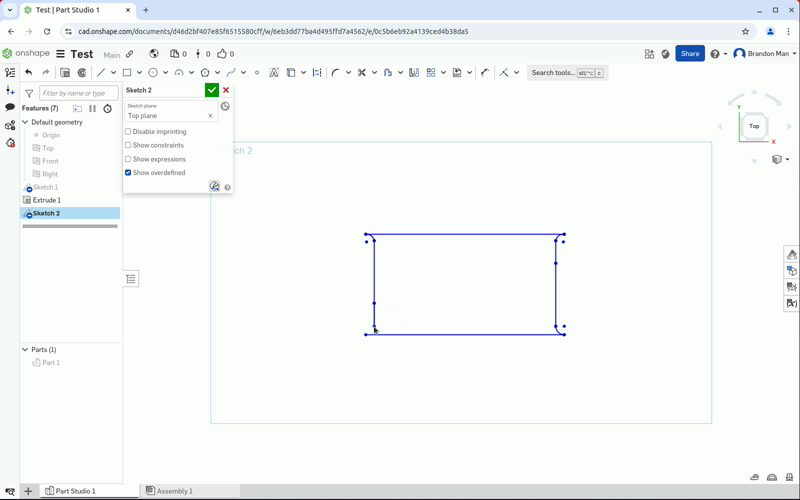
key(a)
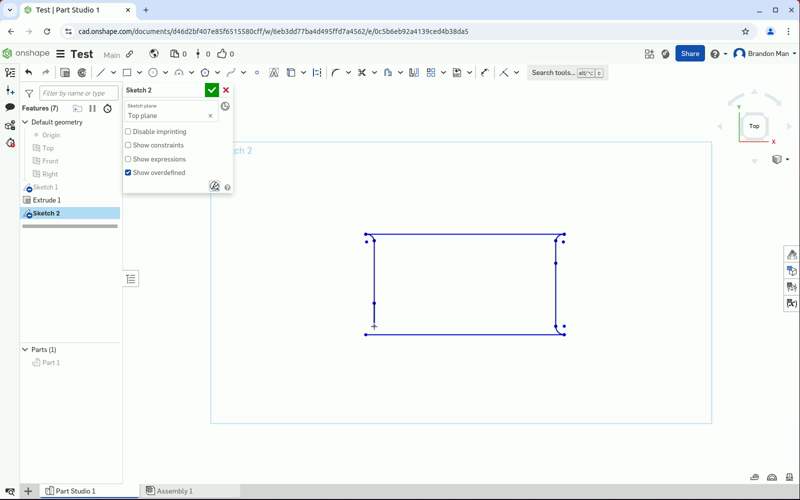
mouse_move(374, 326)
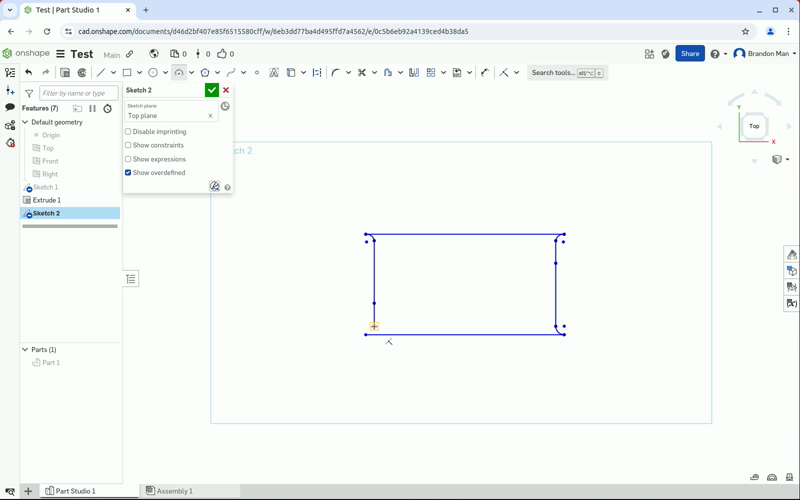
click(374, 326)
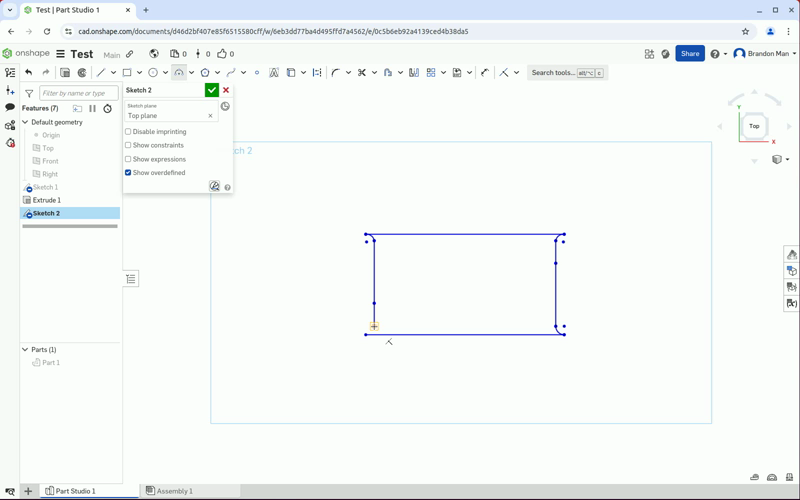
mouse_move(365, 334)
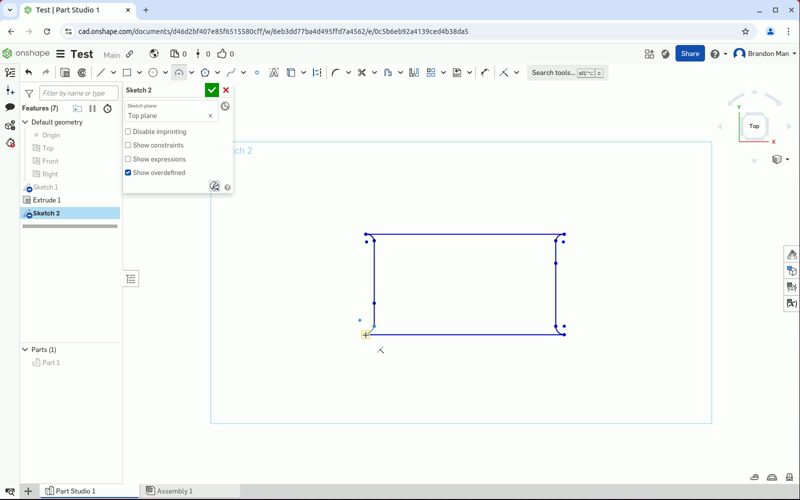
click(365, 334)
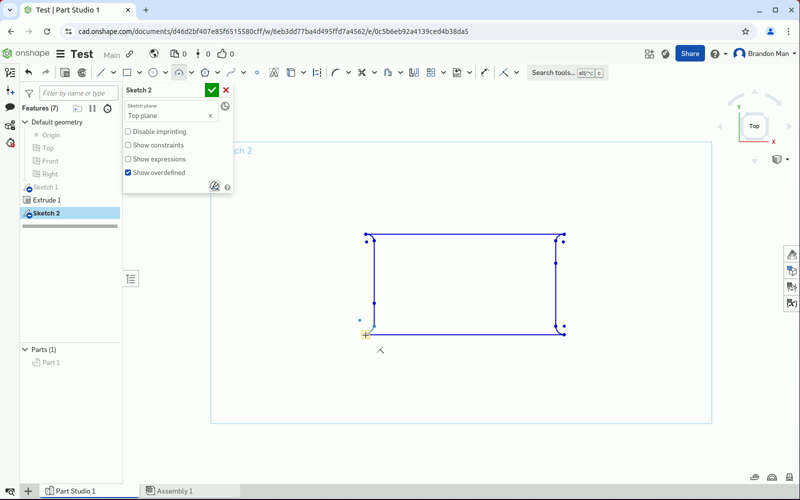
key_down(shift)
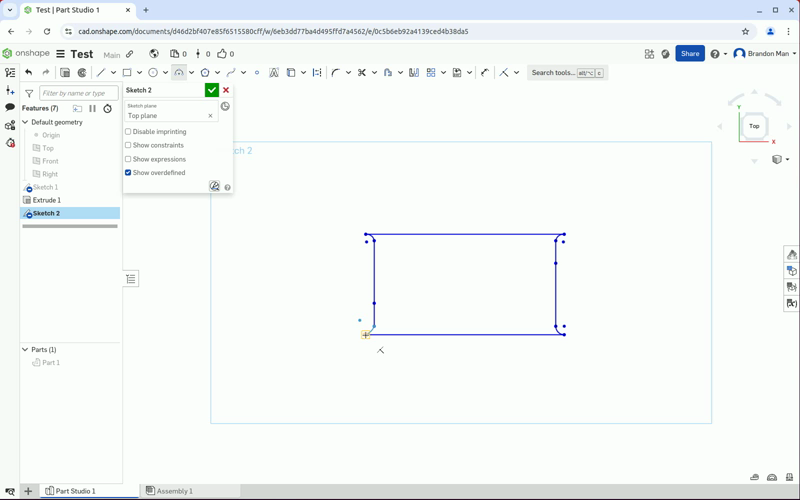
mouse_move(371, 332)
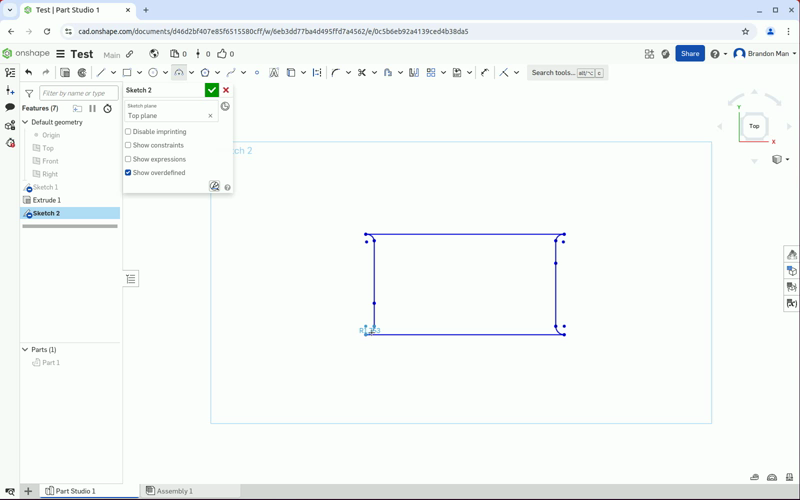
click(371, 332)
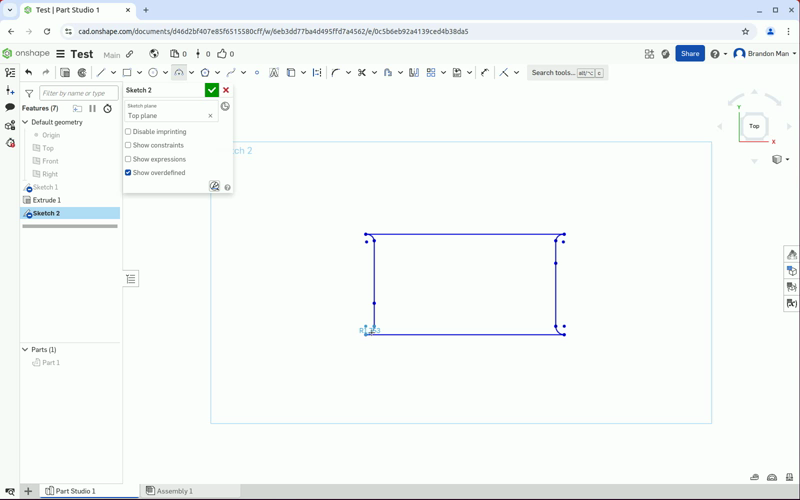
key_up(shift)
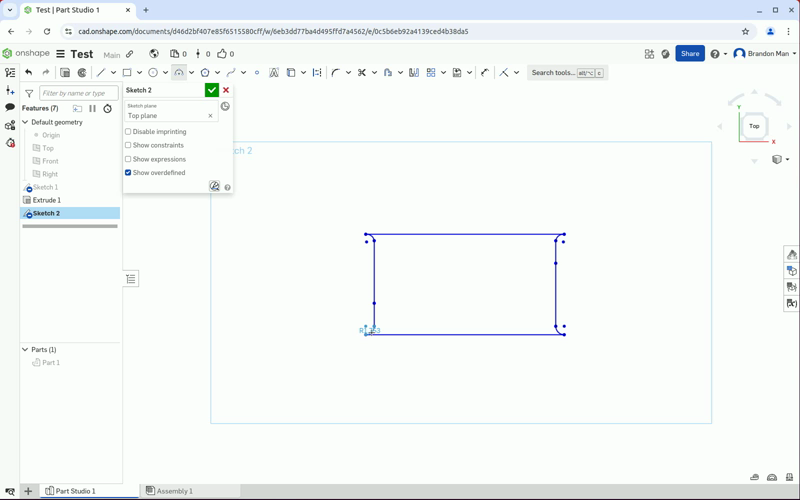
key(esc)
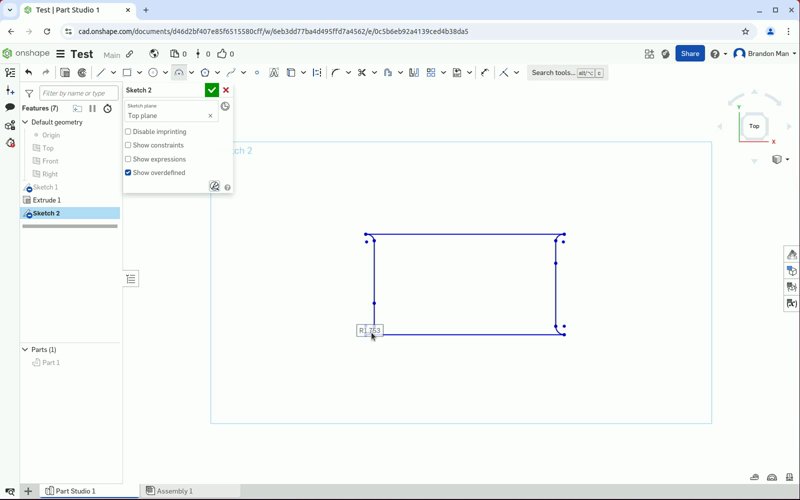
key(a)
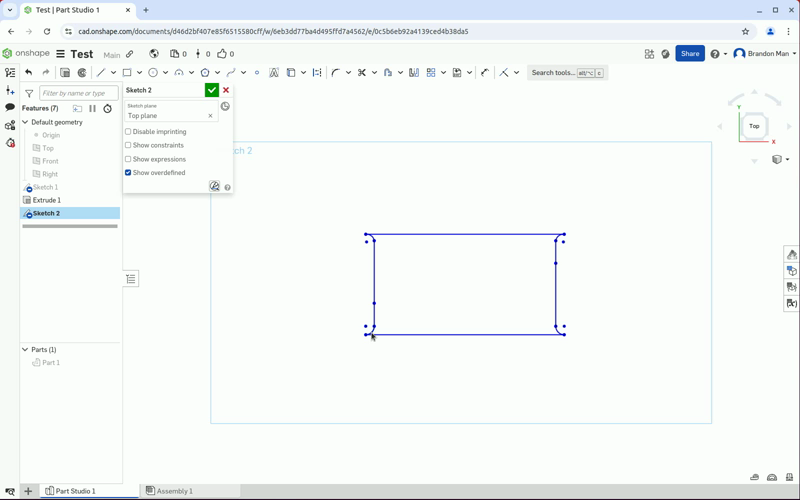
key_down(shift)
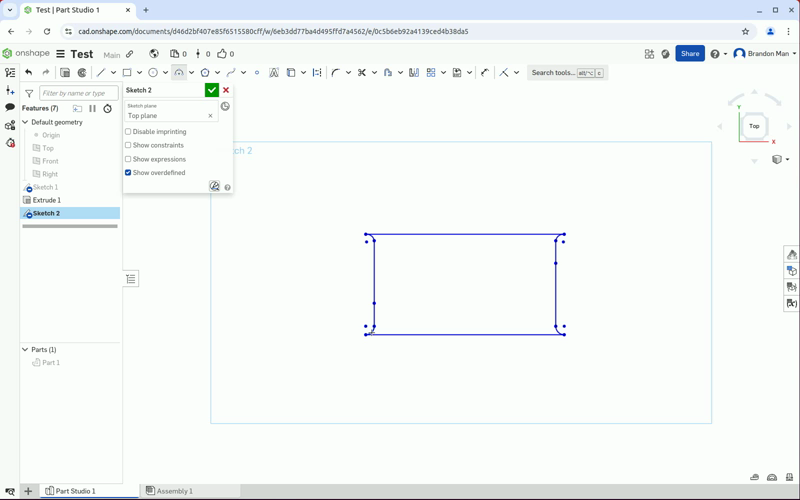
mouse_move(401, 294)
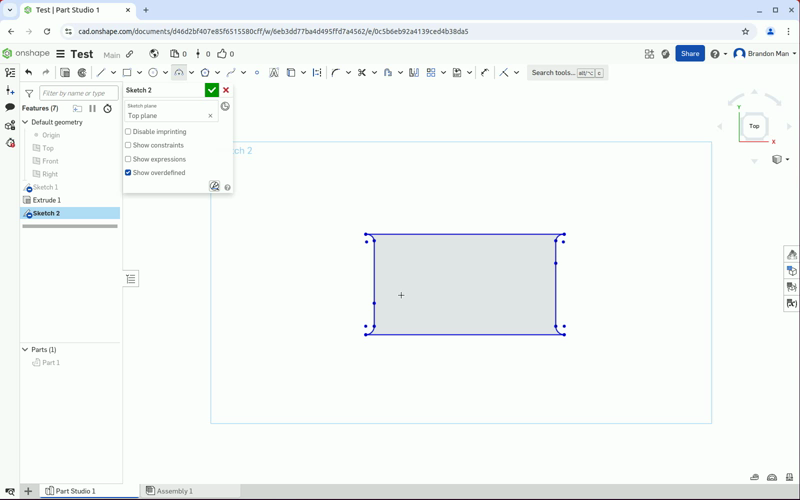
click(401, 294)
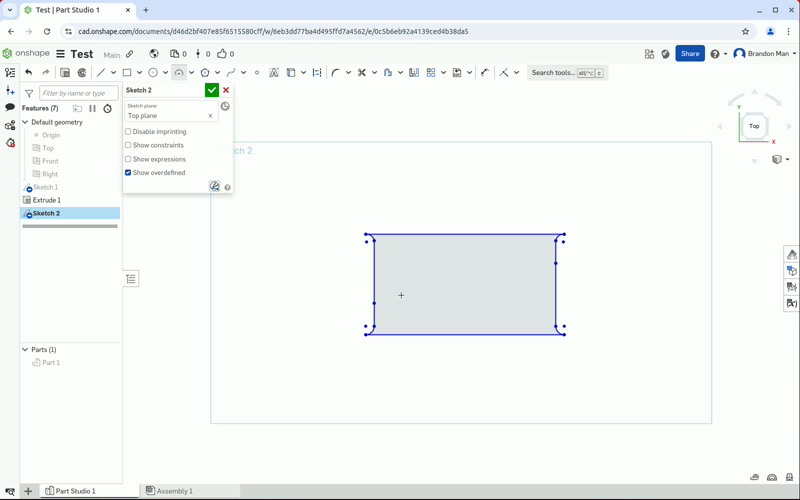
key_up(shift)
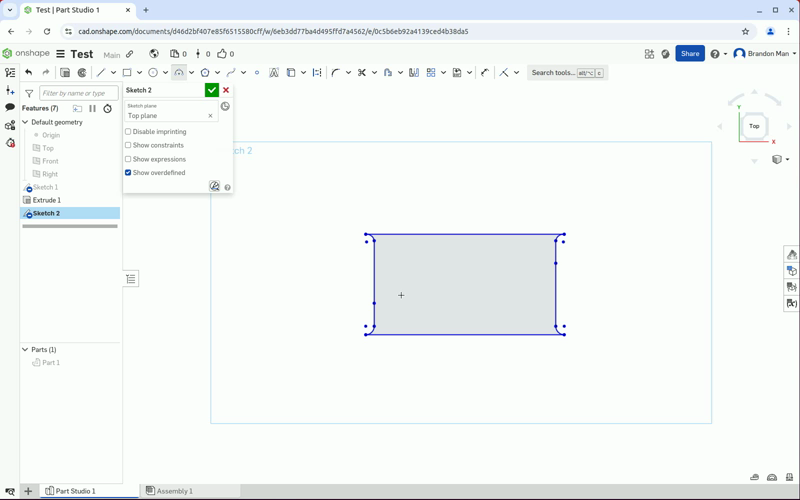
key_down(shift)
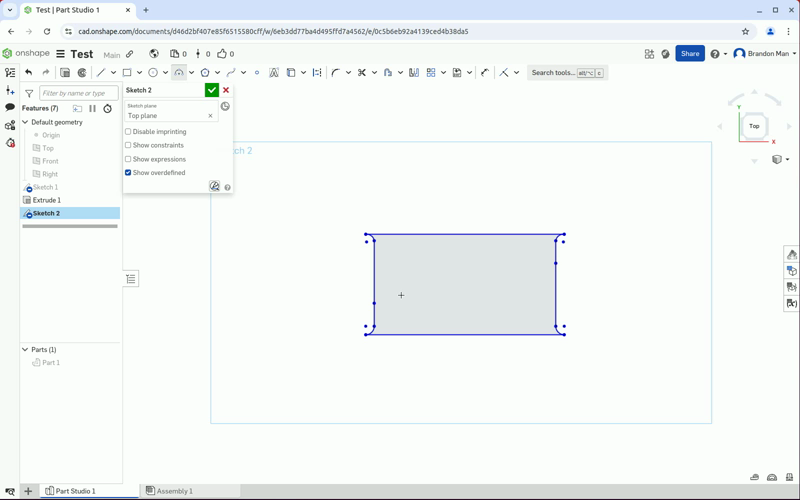
mouse_move(415, 309)
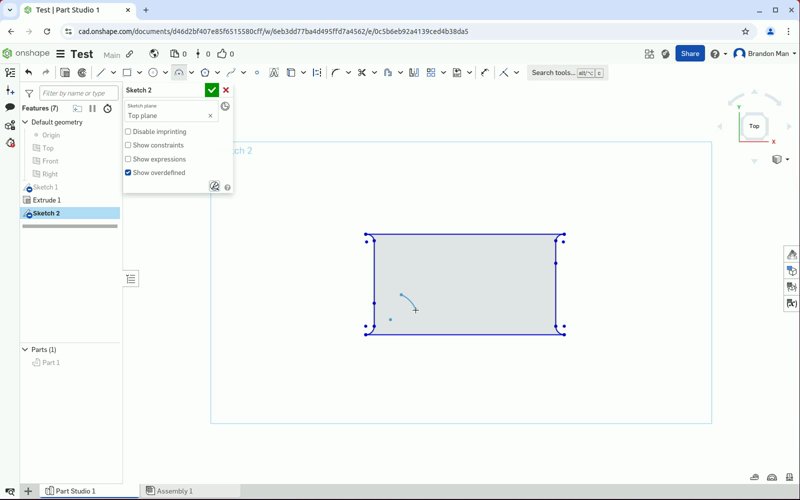
click(415, 309)
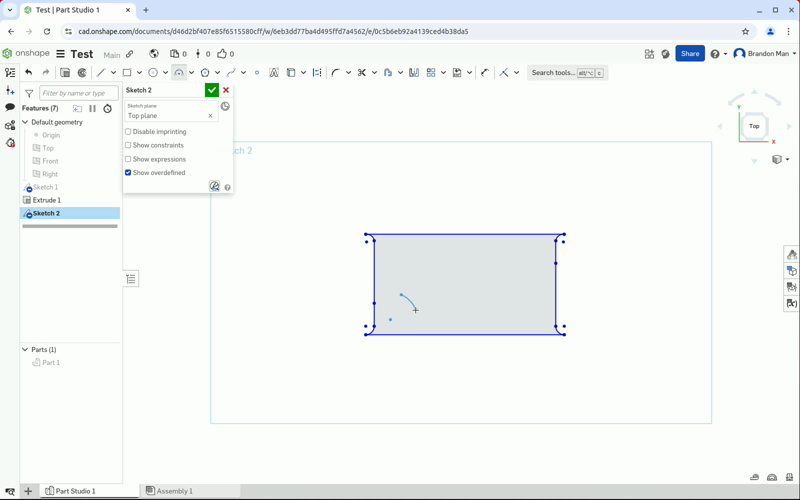
mouse_move(405, 305)
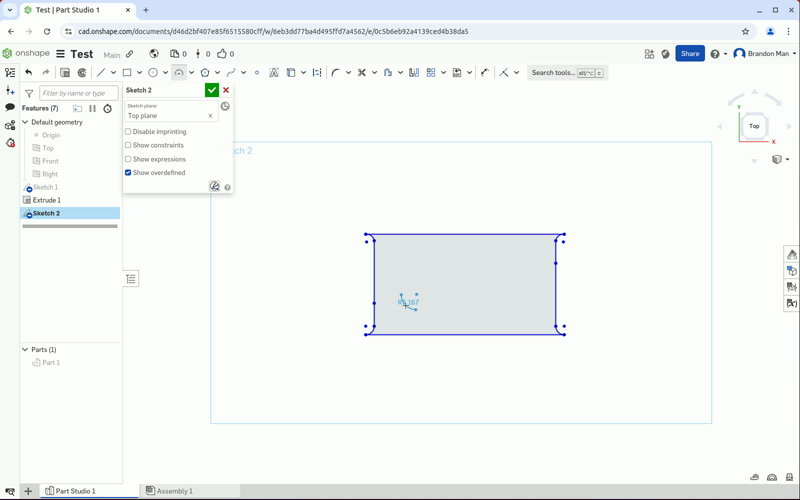
click(405, 305)
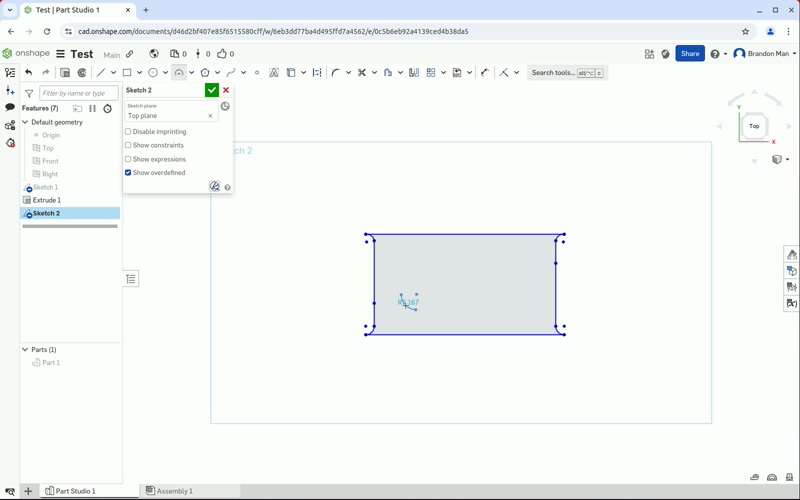
key_up(shift)
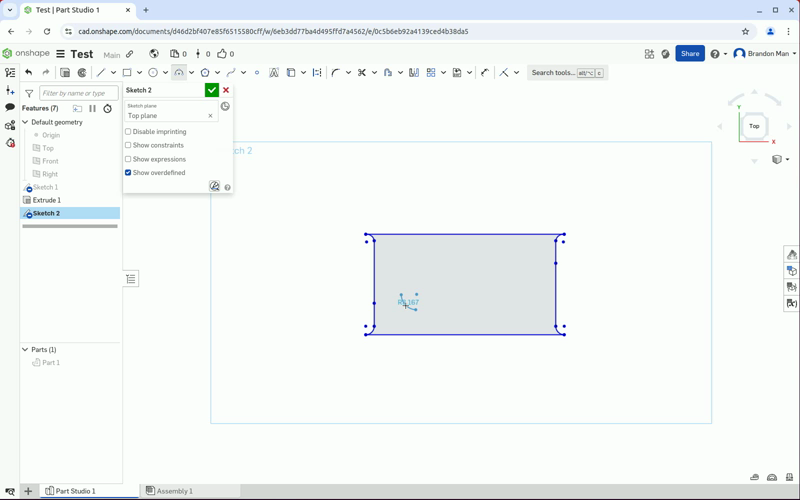
key(esc)
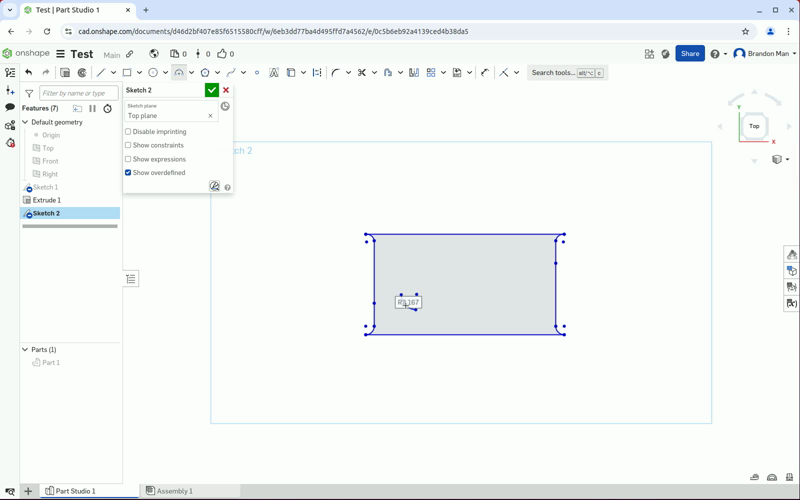
key(l)
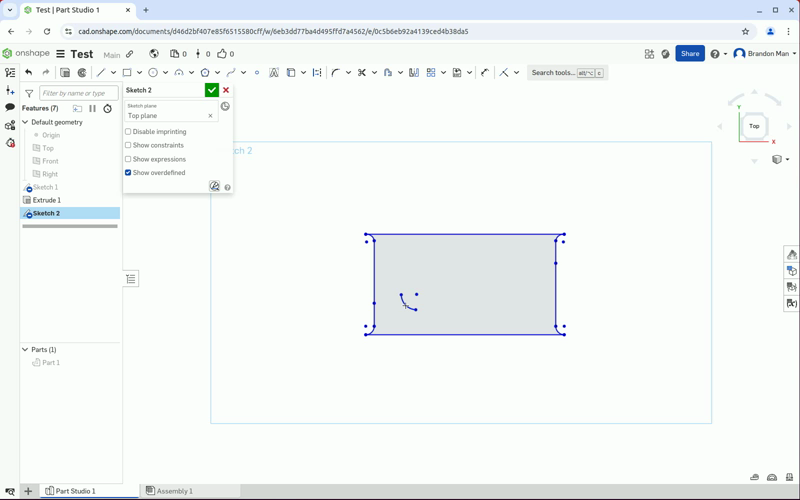
mouse_move(415, 309)
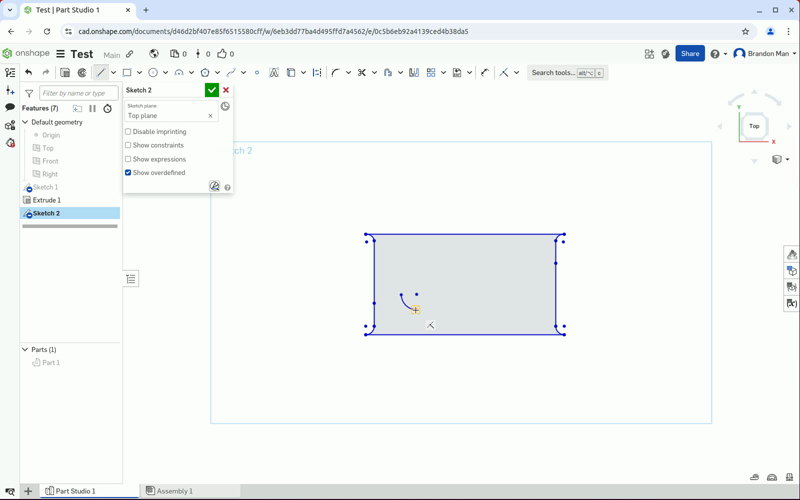
click(415, 309)
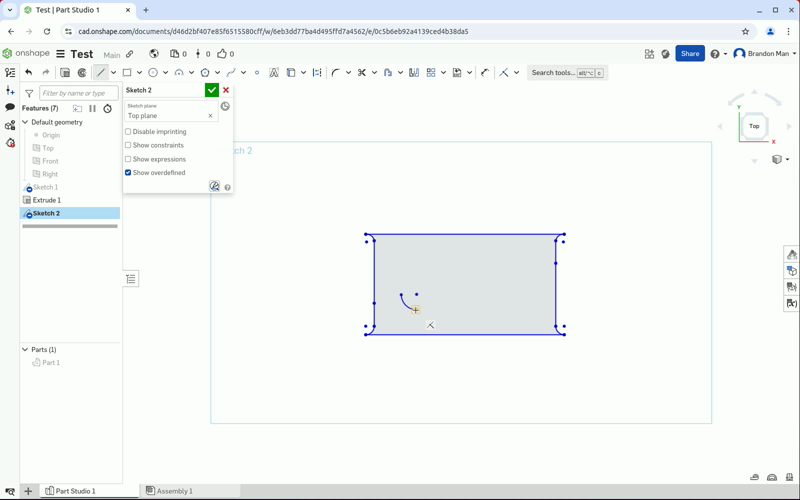
key_down(shift)
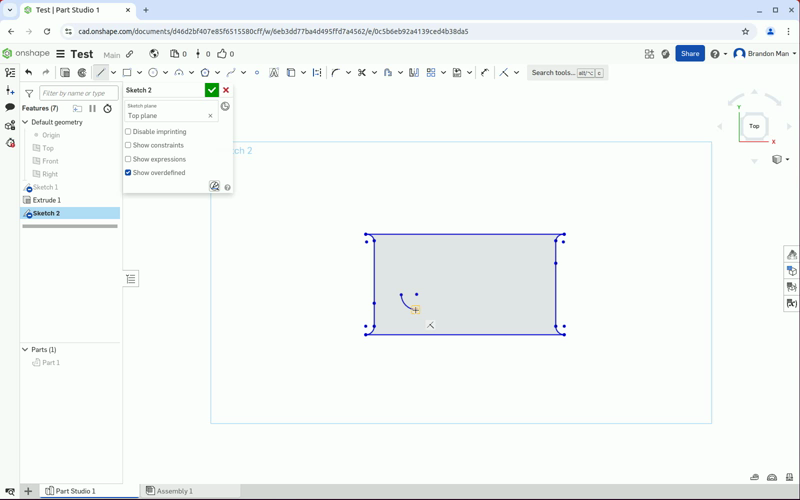
mouse_move(514, 309)
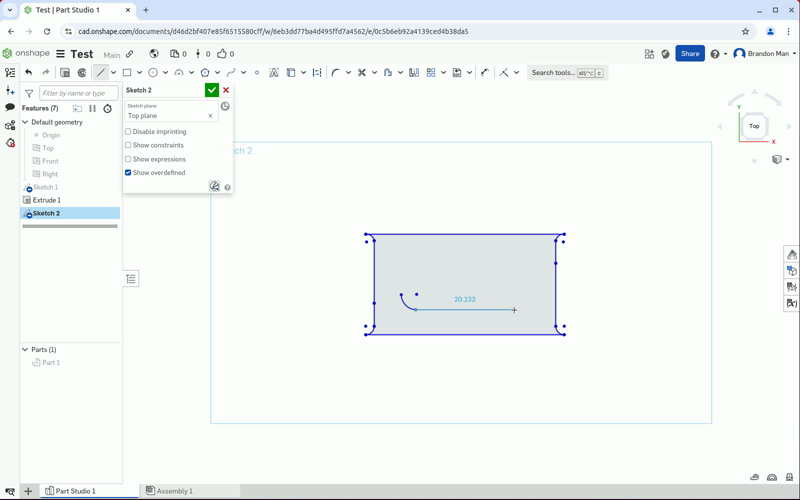
click(514, 309)
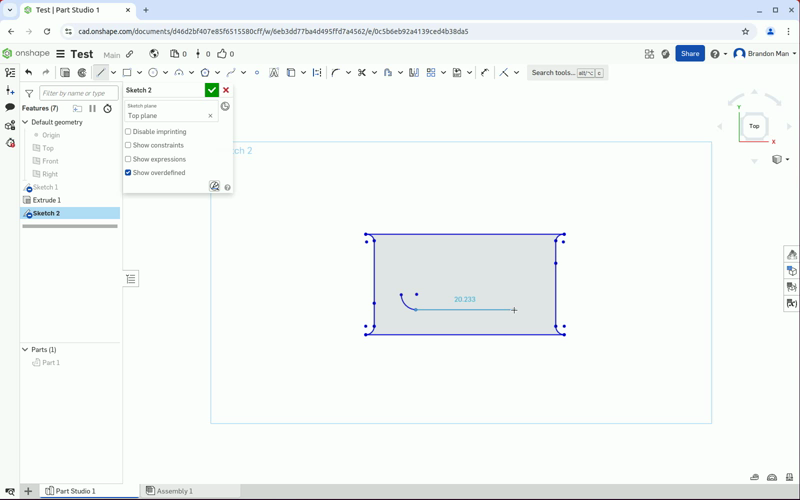
key_up(shift)
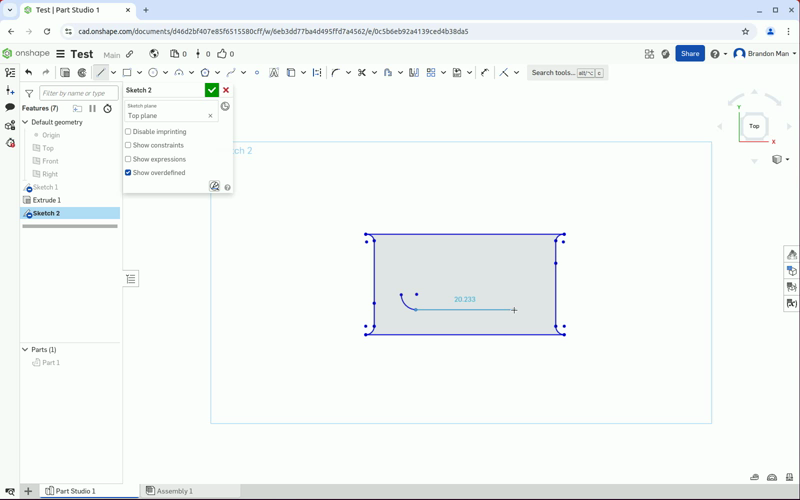
key(esc)
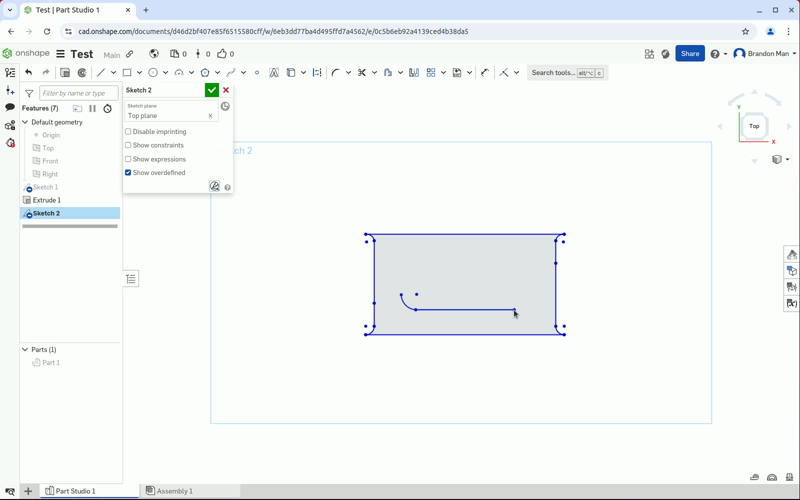
key(a)
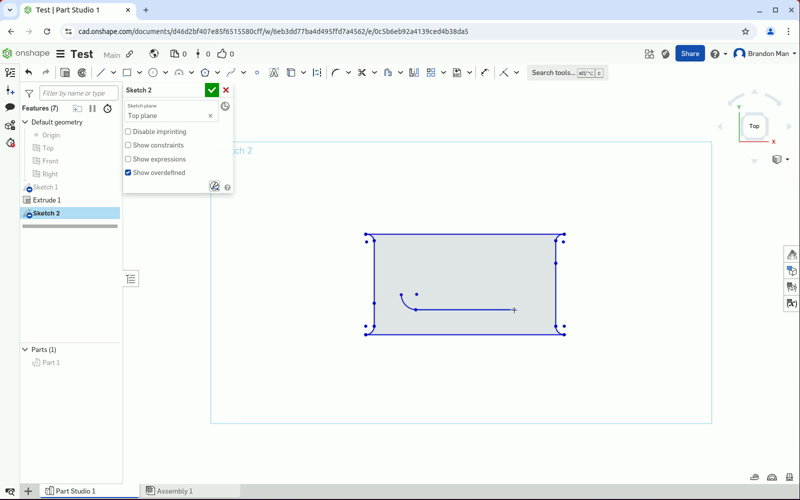
mouse_move(514, 309)
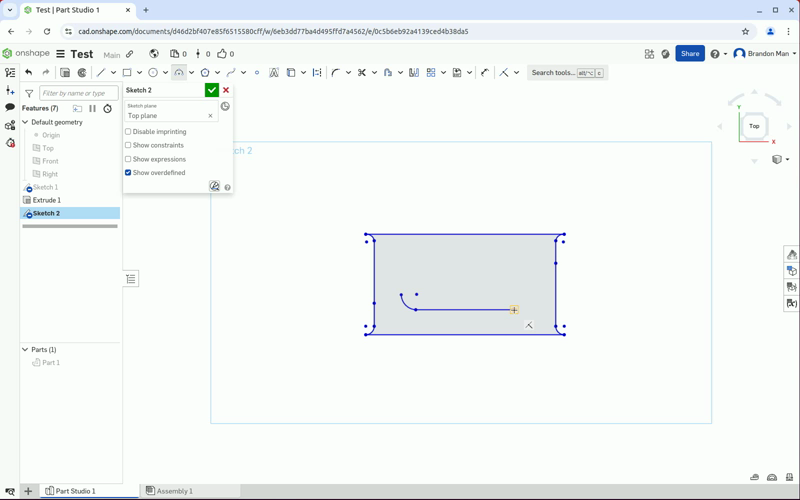
click(514, 309)
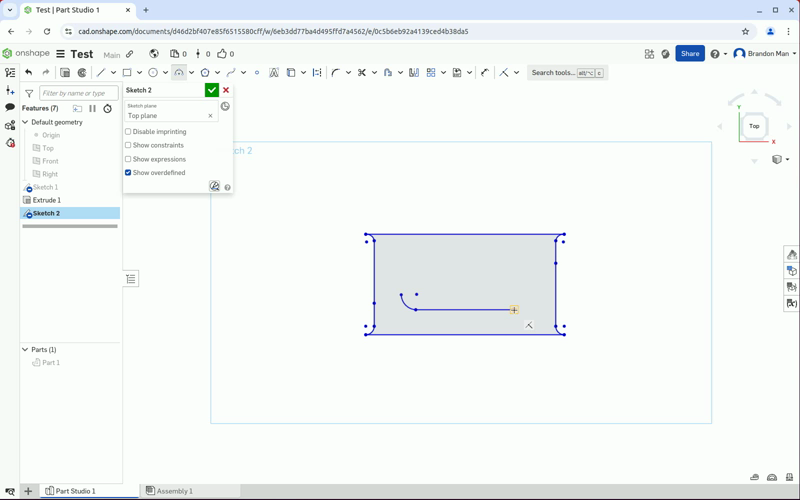
key_down(shift)
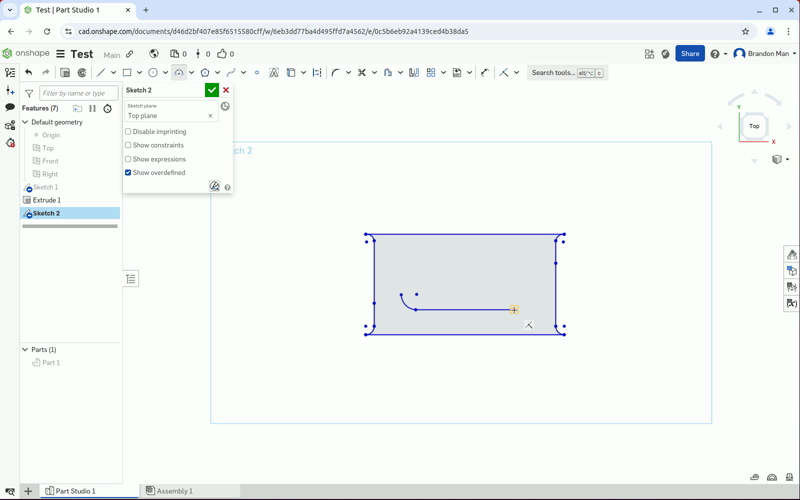
mouse_move(528, 294)
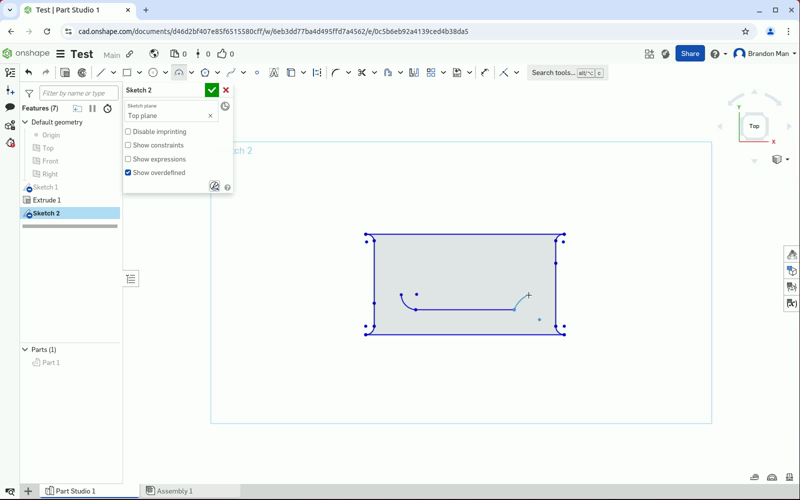
click(528, 294)
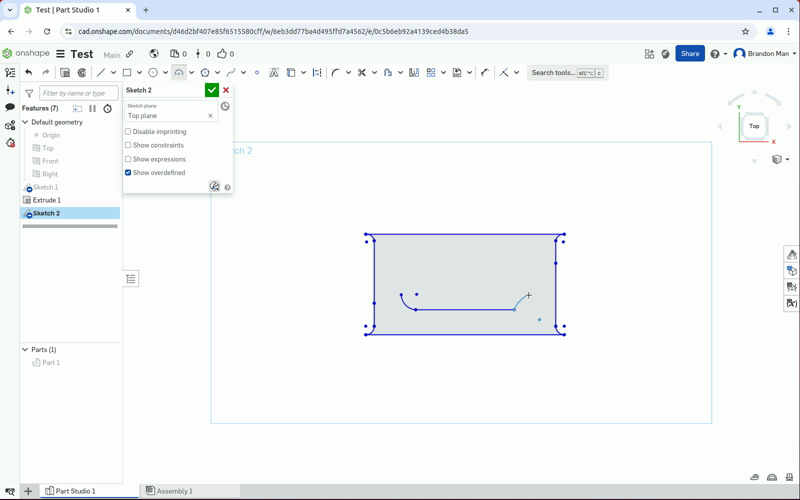
mouse_move(524, 305)
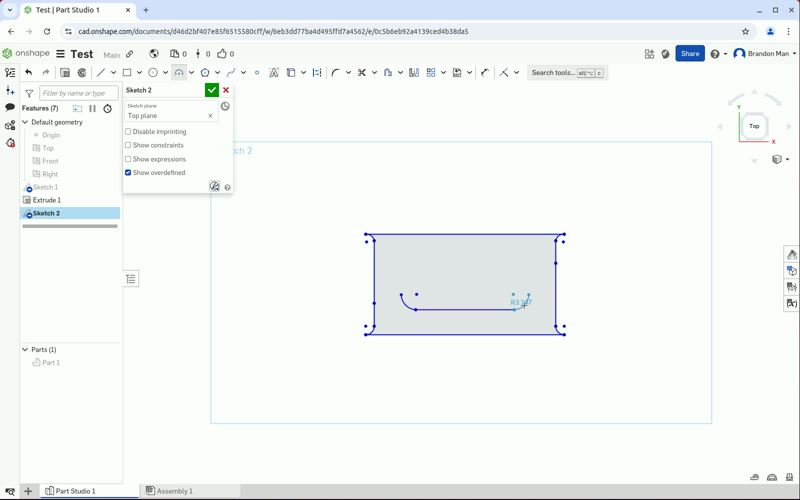
click(524, 305)
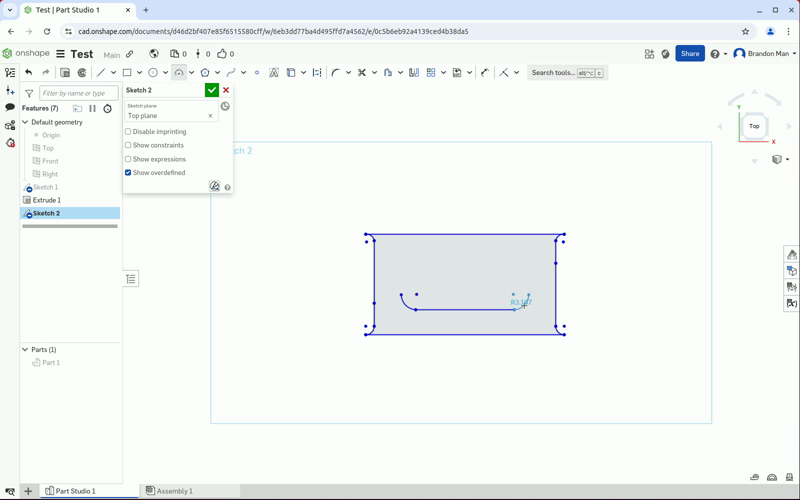
key_up(shift)
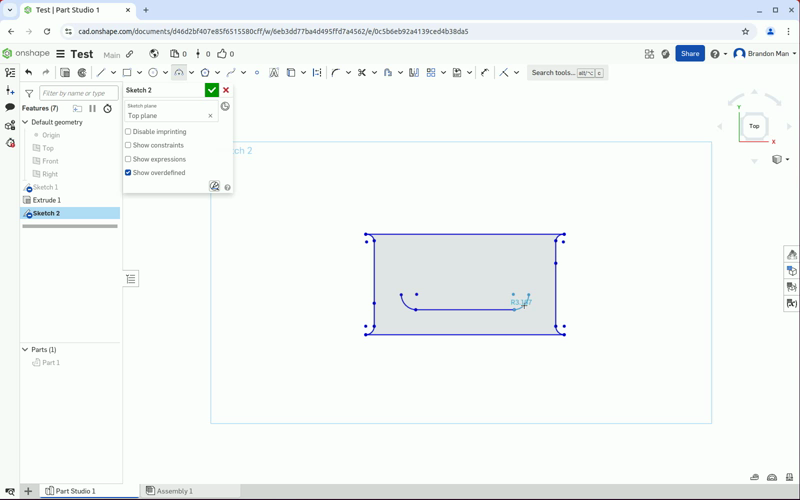
key(esc)
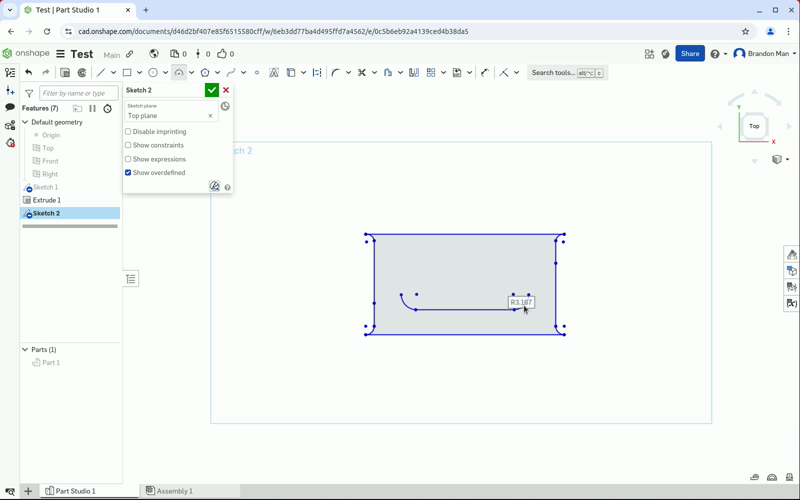
key(l)
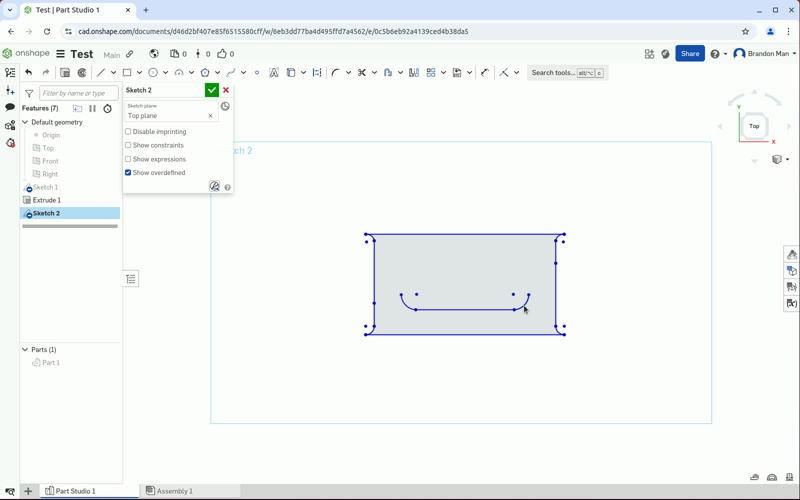
mouse_move(528, 294)
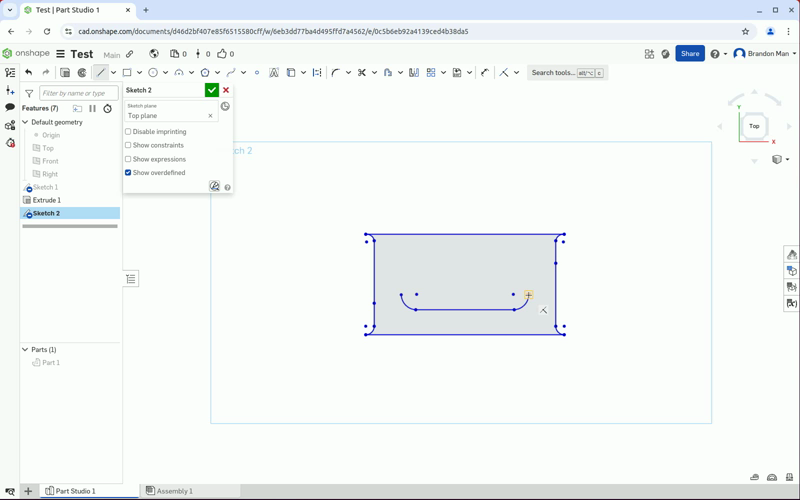
click(528, 294)
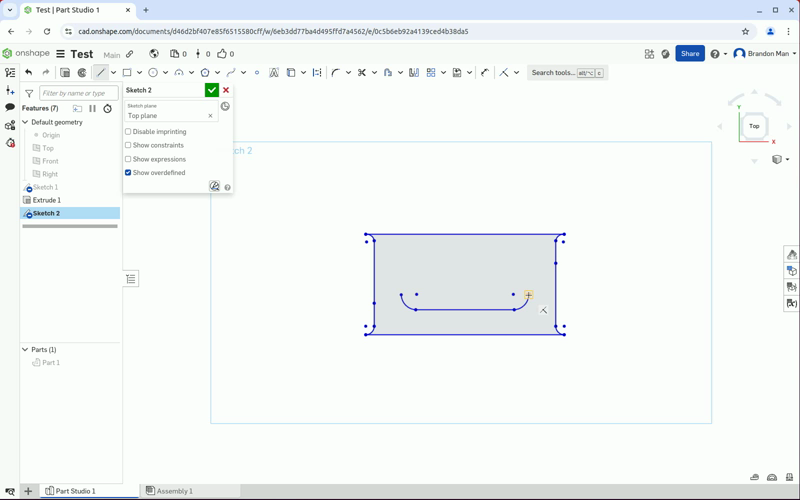
key_down(shift)
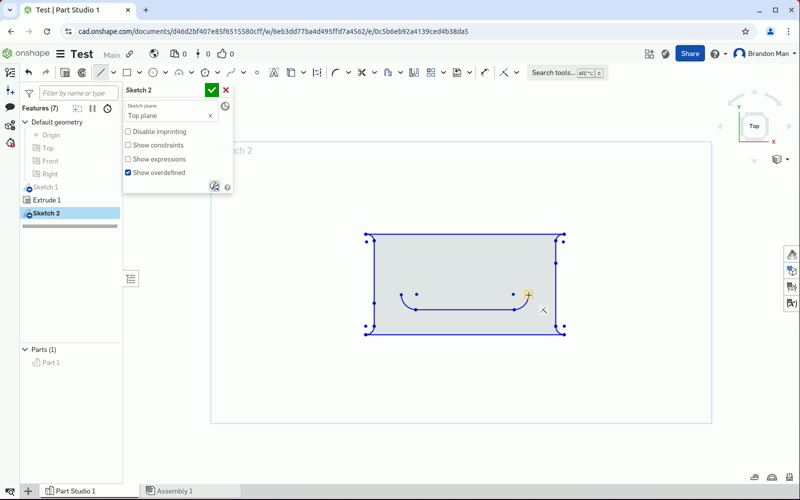
mouse_move(558, 294)
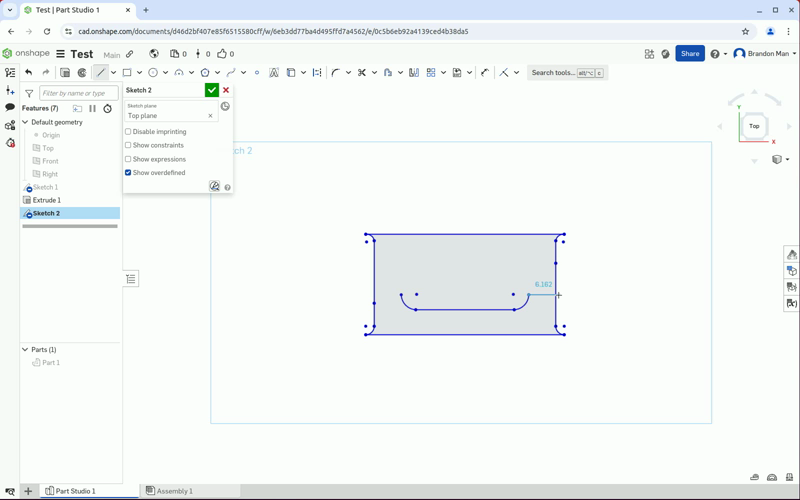
mouse_move(528, 273)
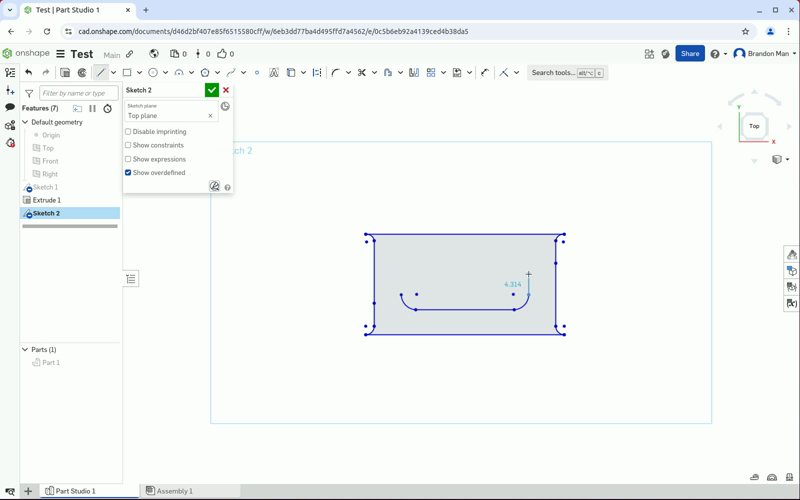
click(528, 273)
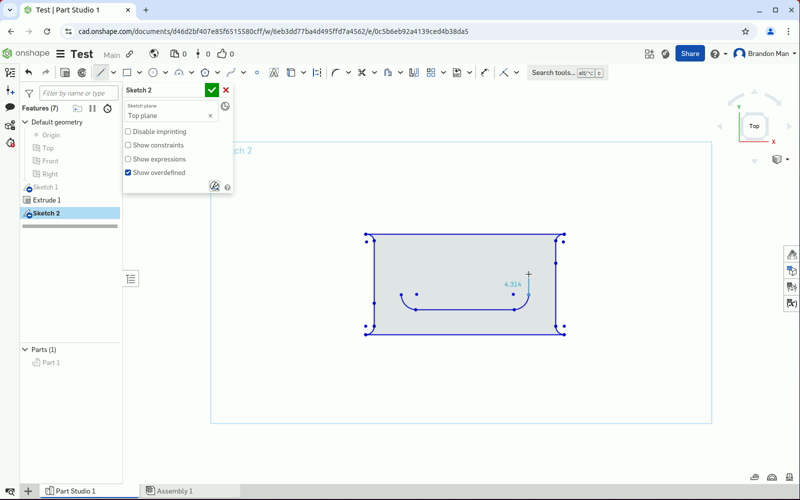
key_up(shift)
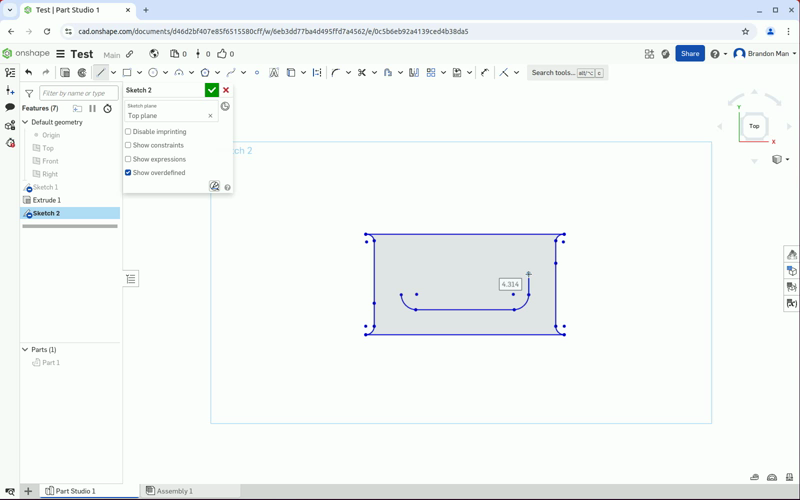
key(esc)
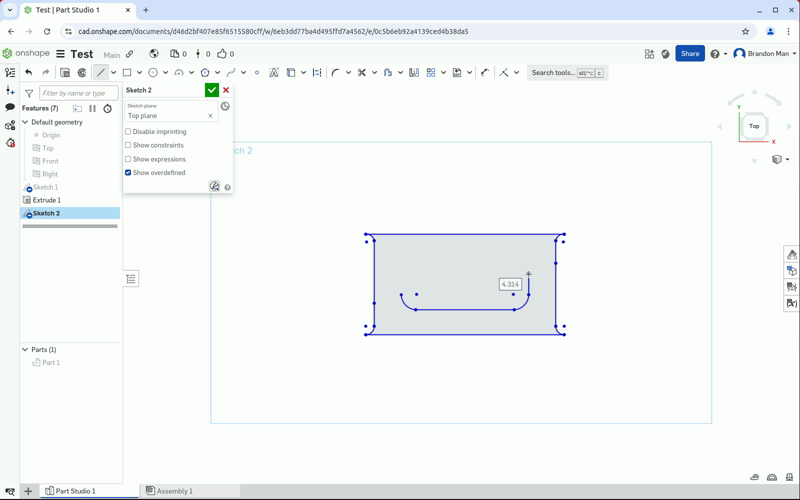
key(a)
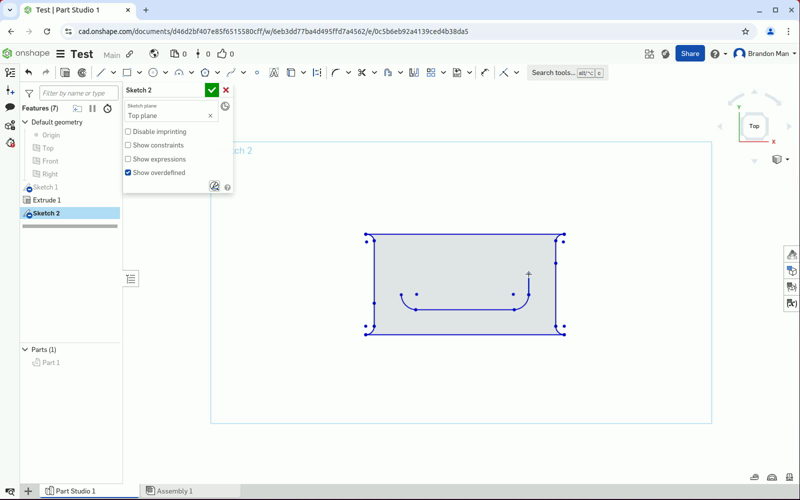
mouse_move(528, 273)
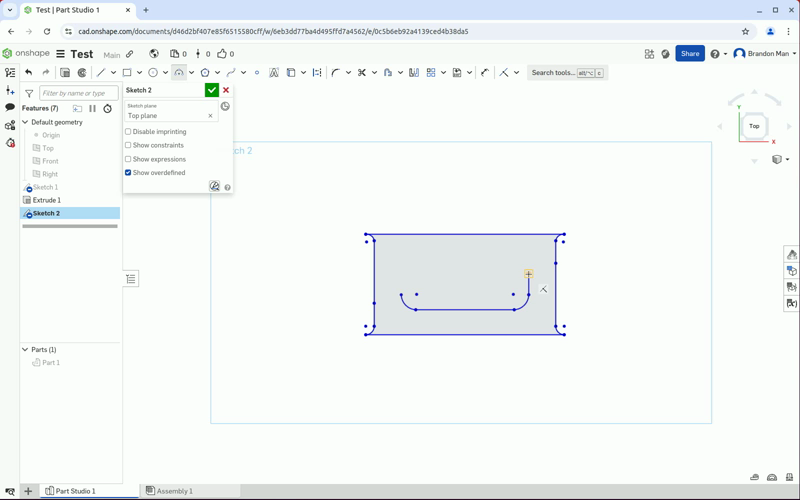
click(528, 273)
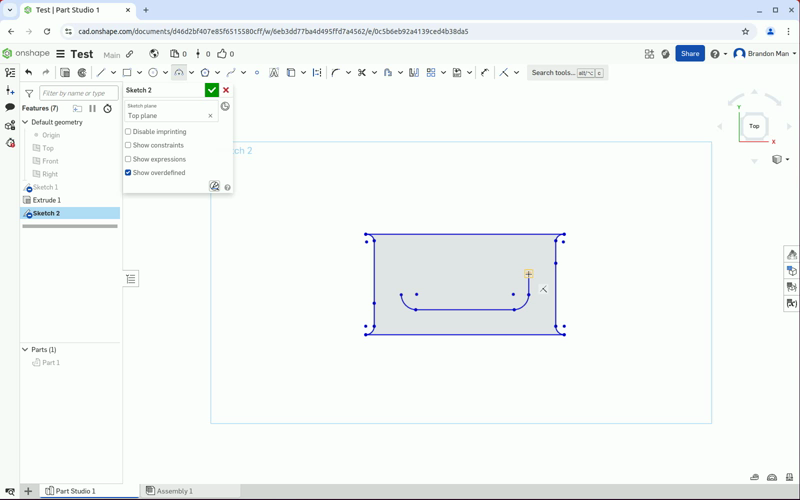
key_down(shift)
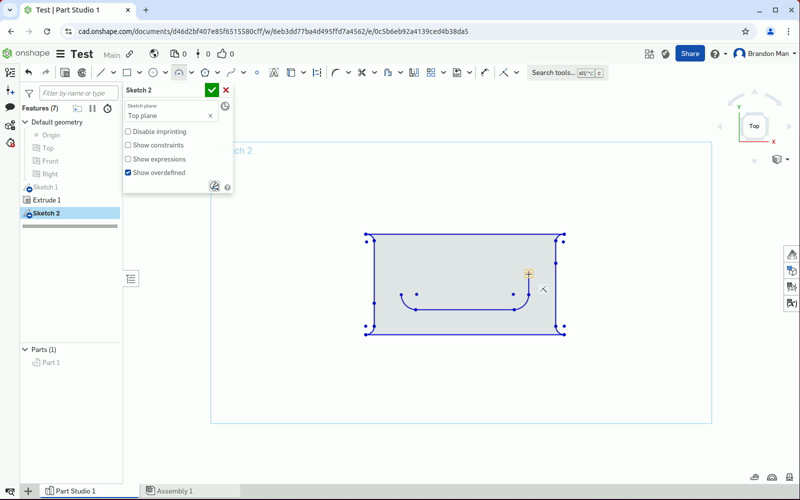
mouse_move(514, 259)
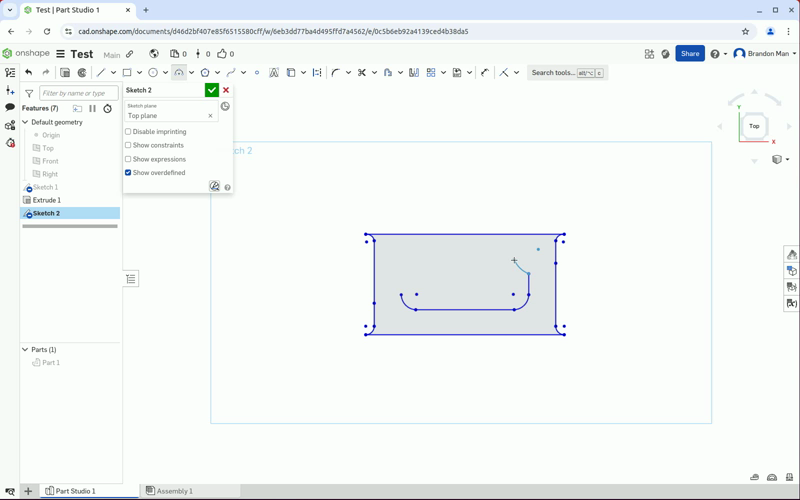
click(514, 259)
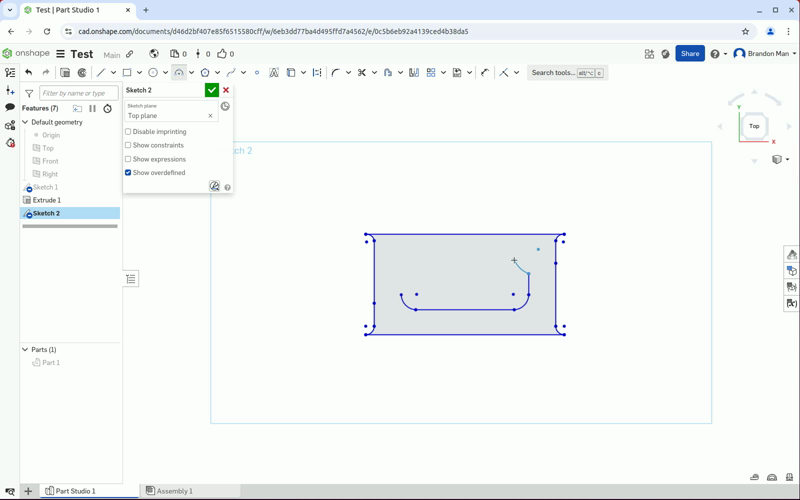
mouse_move(524, 263)
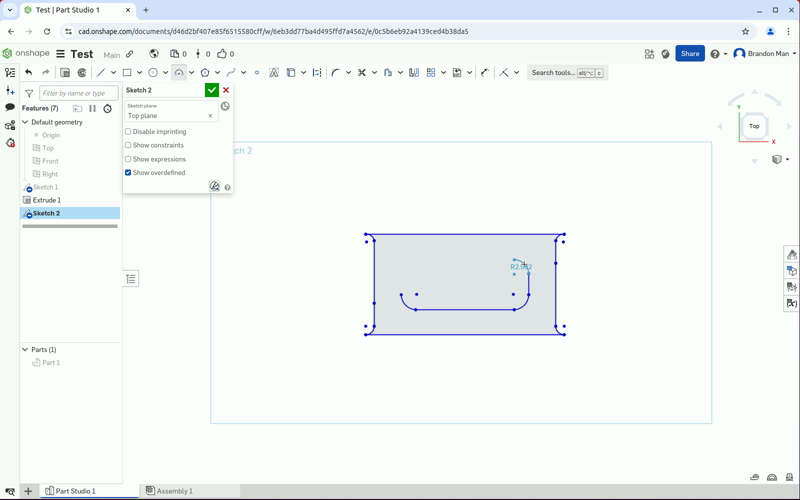
click(524, 263)
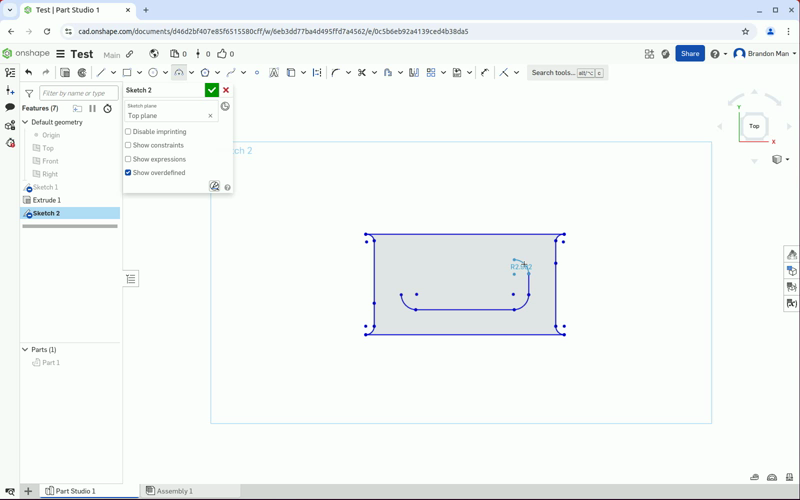
key_up(shift)
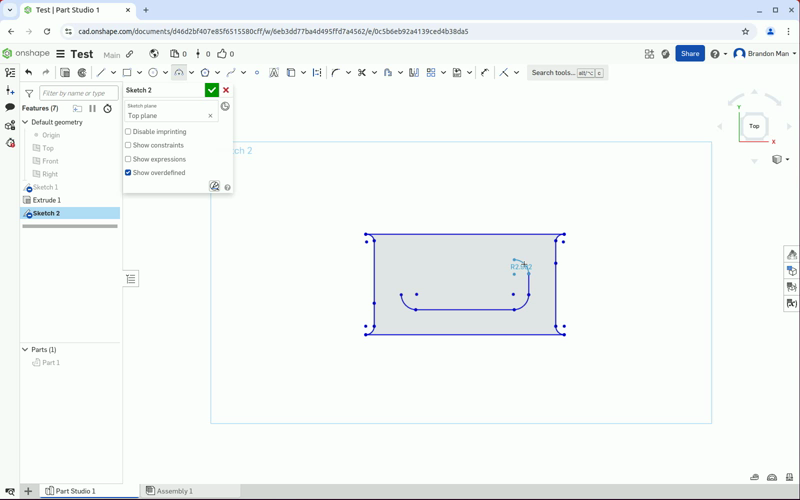
key(esc)
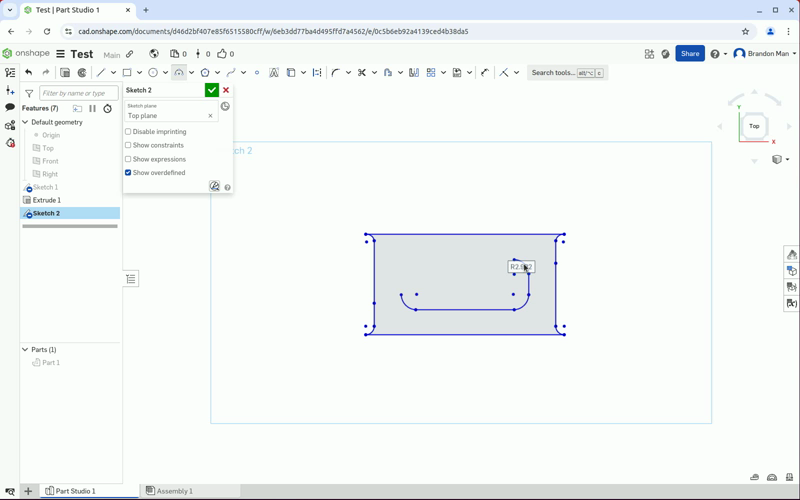
key(l)
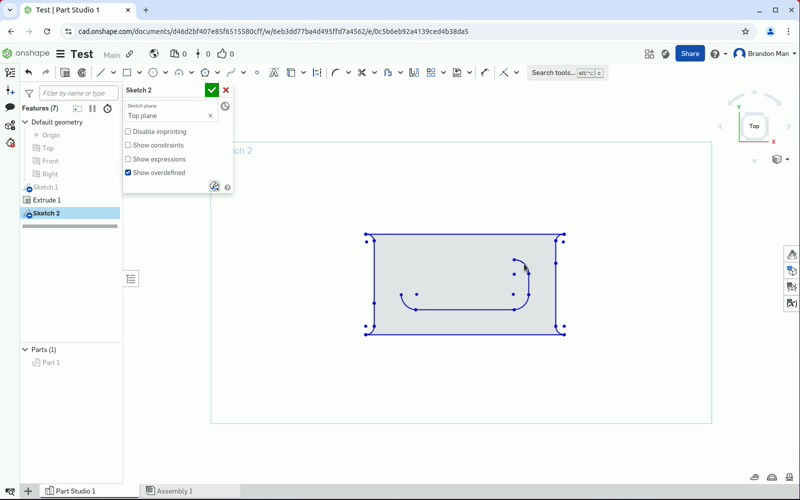
mouse_move(514, 259)
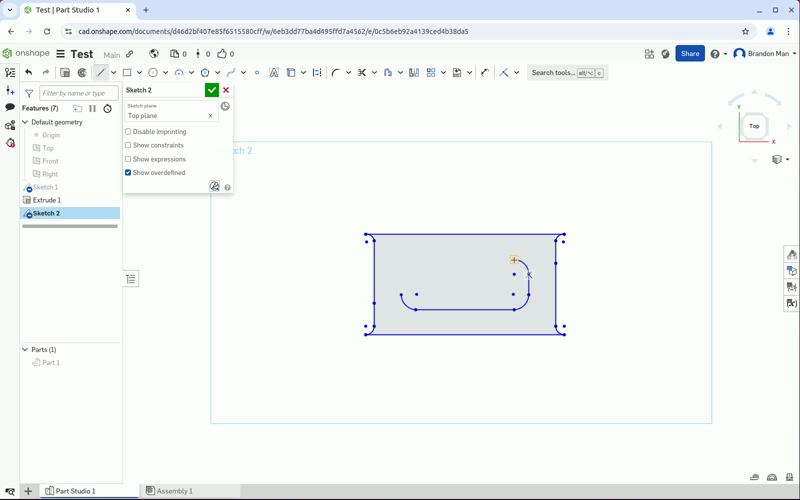
click(514, 259)
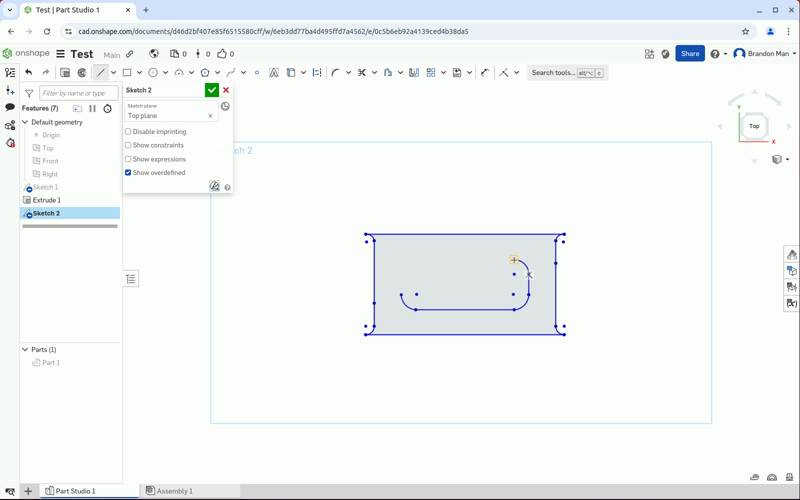
key_down(shift)
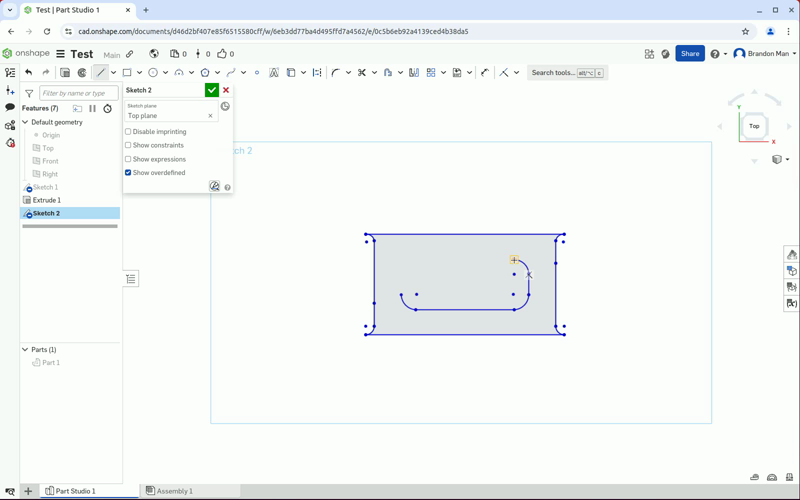
mouse_move(415, 259)
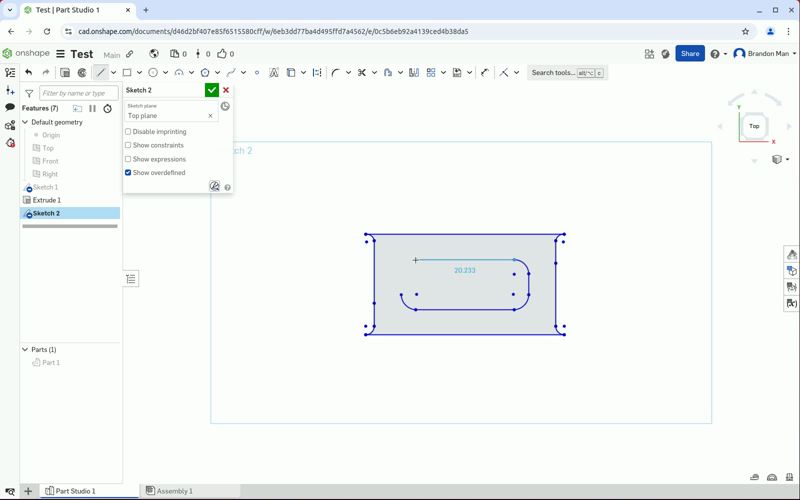
click(415, 259)
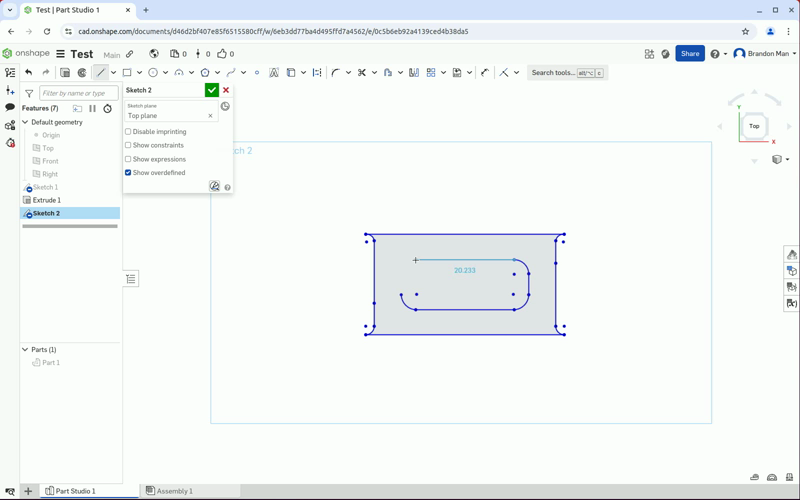
key_up(shift)
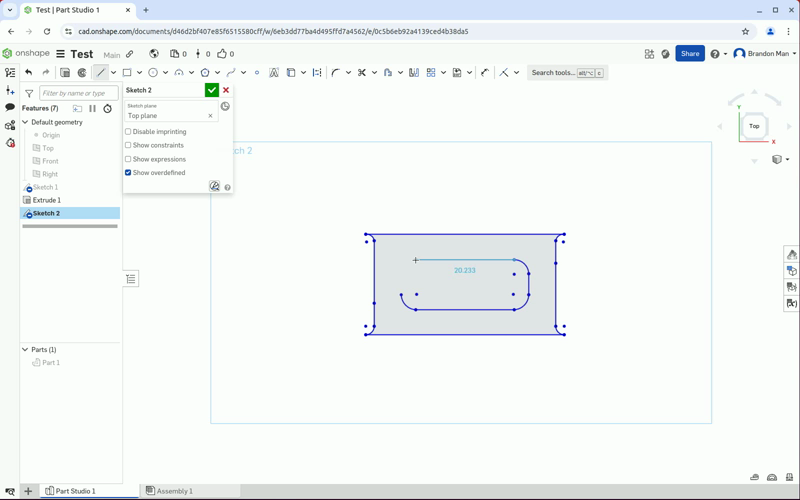
key(esc)
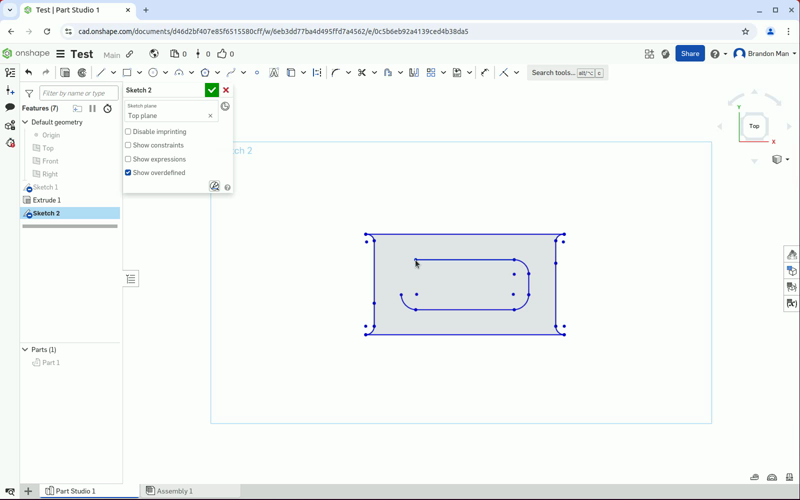
key(a)
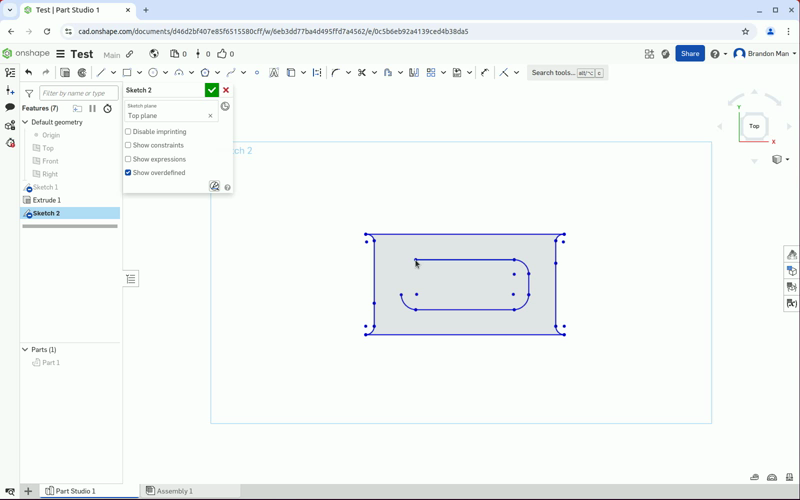
mouse_move(415, 259)
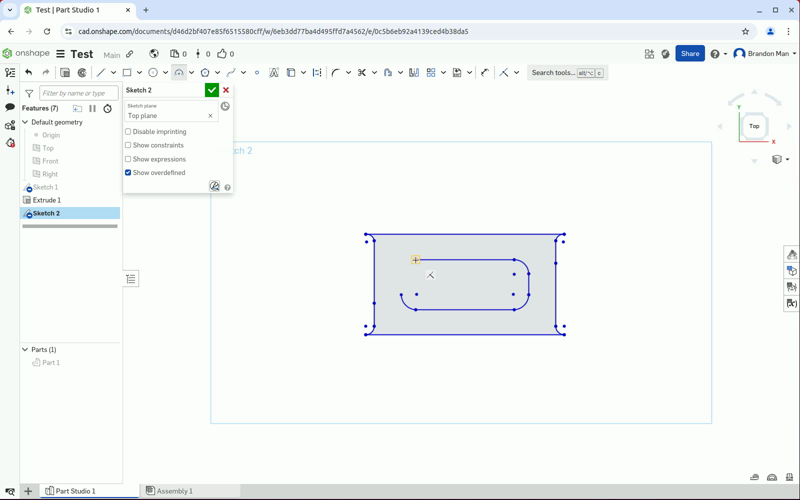
click(415, 259)
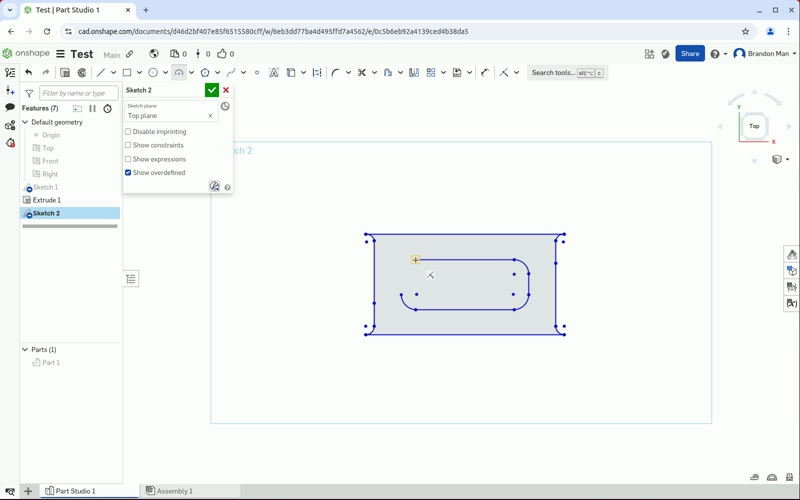
key_down(shift)
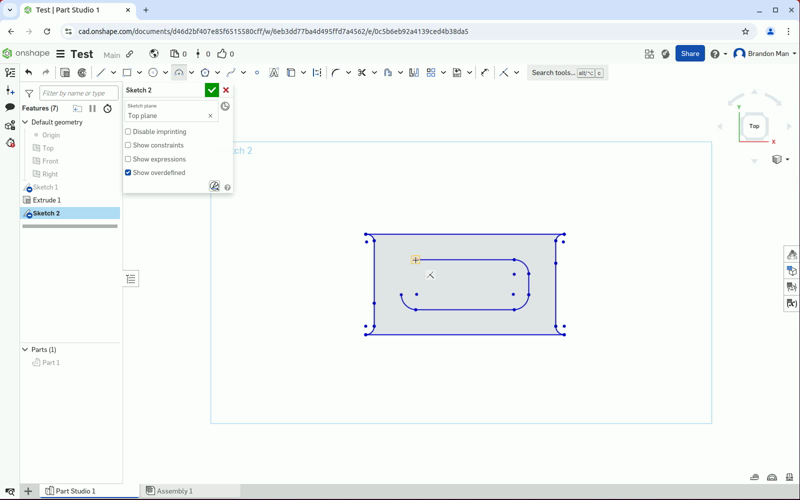
mouse_move(401, 273)
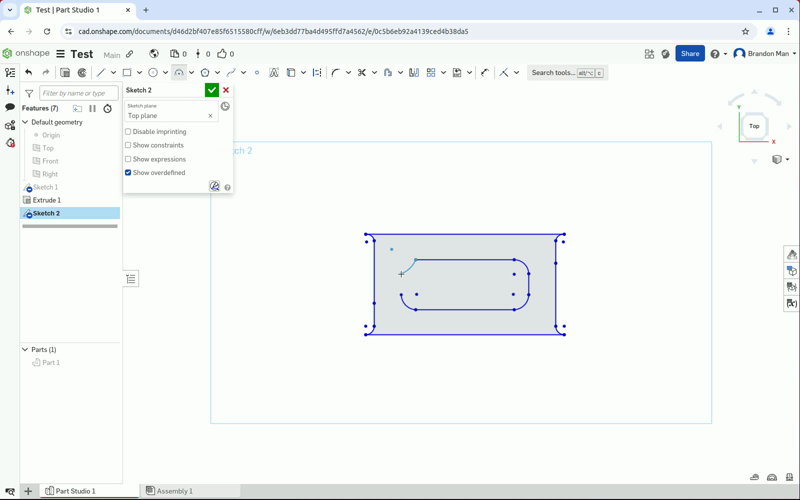
click(401, 273)
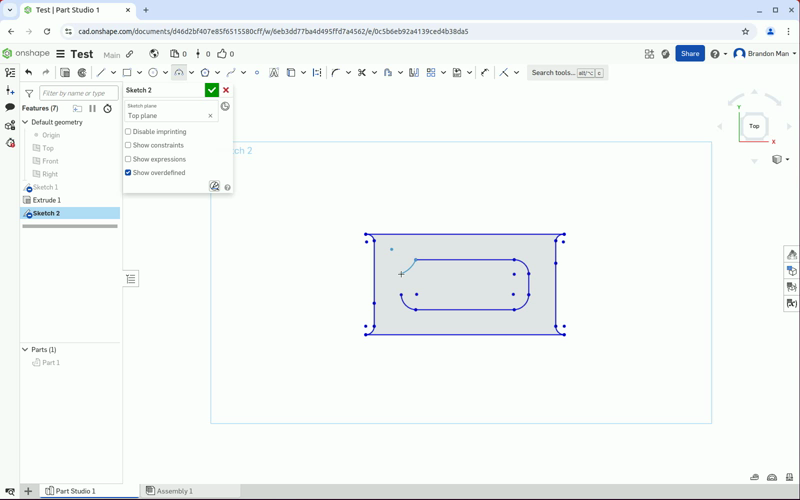
mouse_move(405, 263)
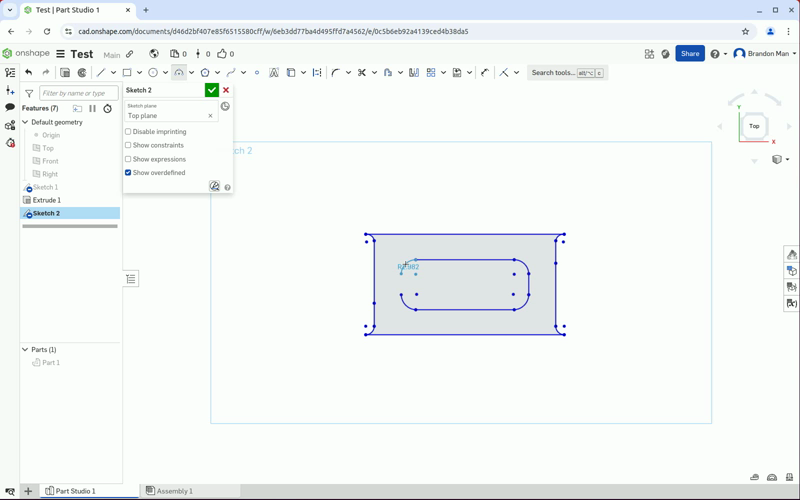
click(405, 263)
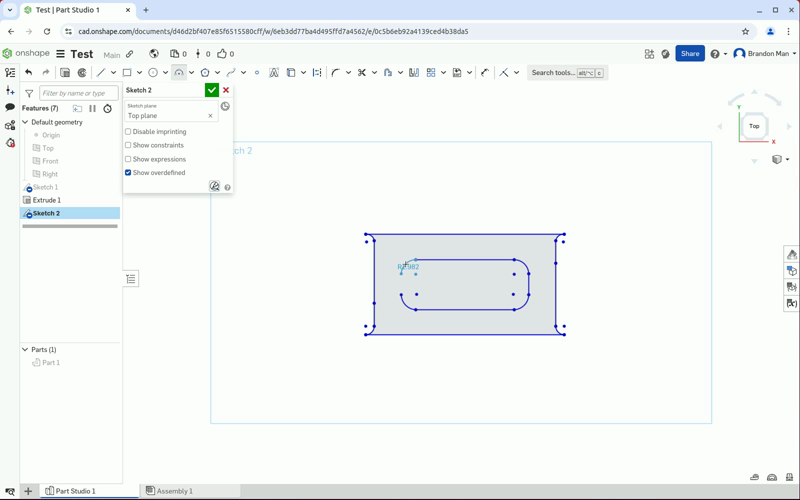
key_up(shift)
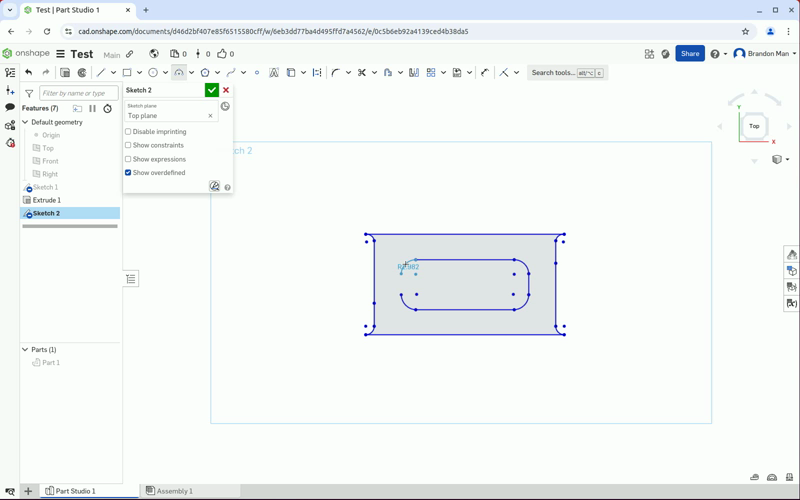
key(esc)
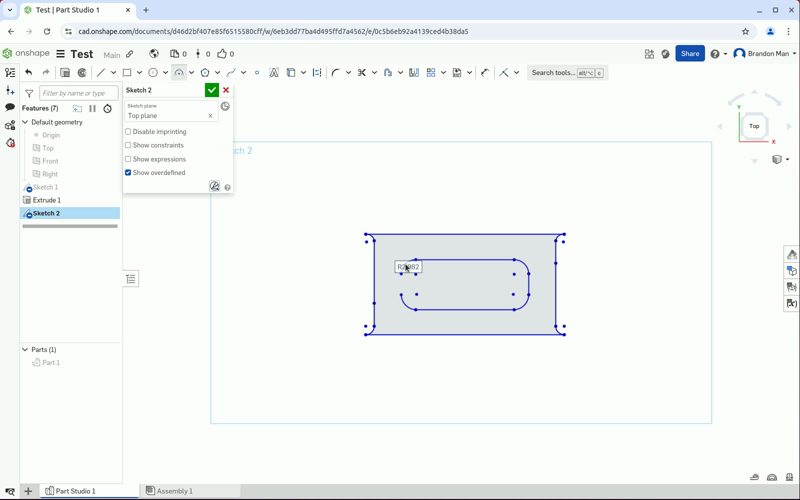
key(l)
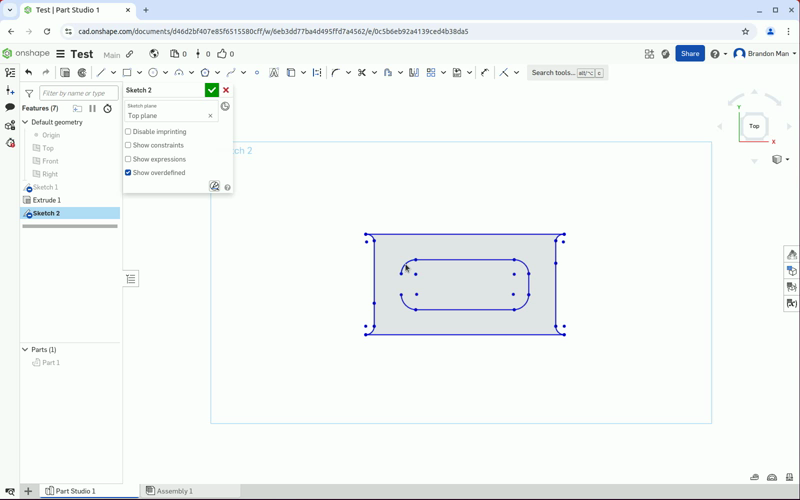
mouse_move(401, 273)
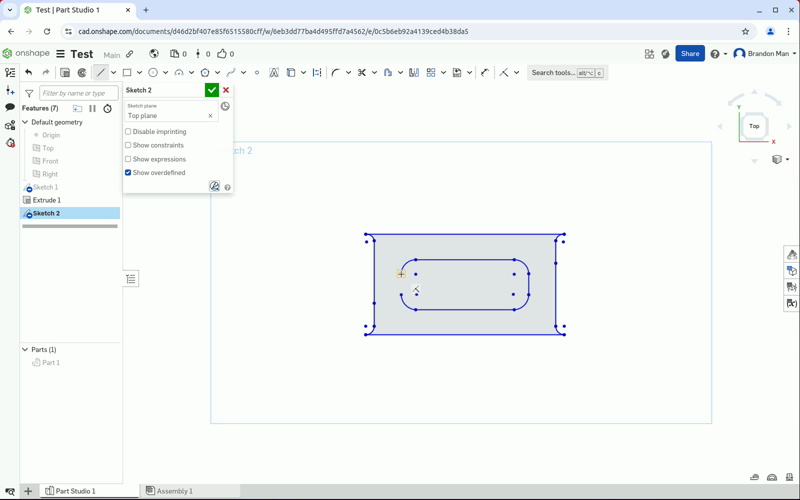
click(401, 273)
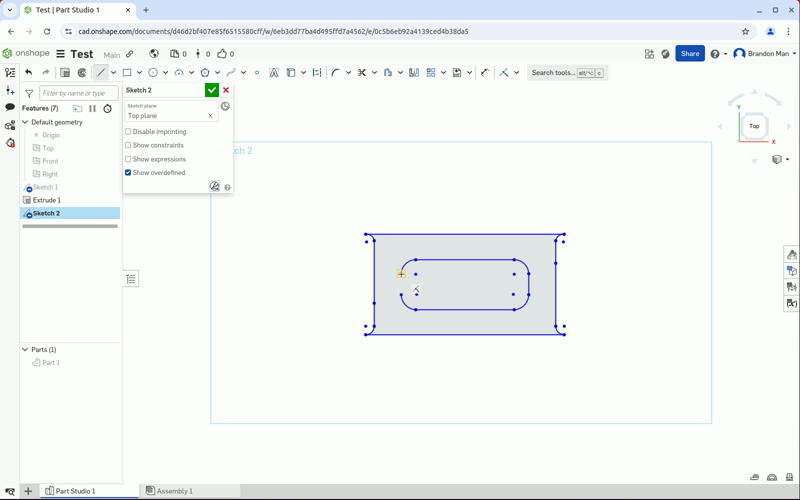
mouse_move(431, 273)
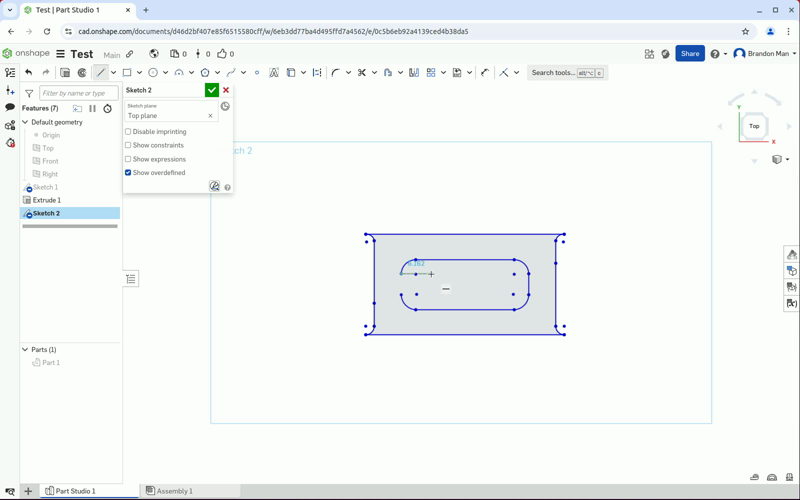
key_down(shift)
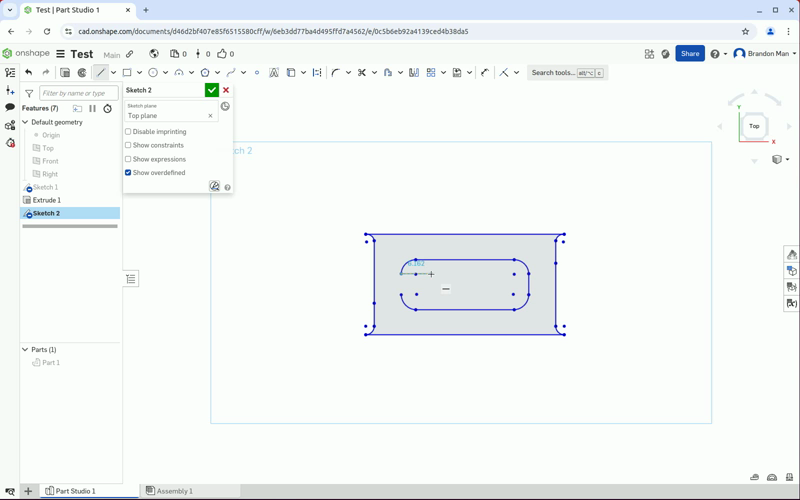
mouse_move(401, 294)
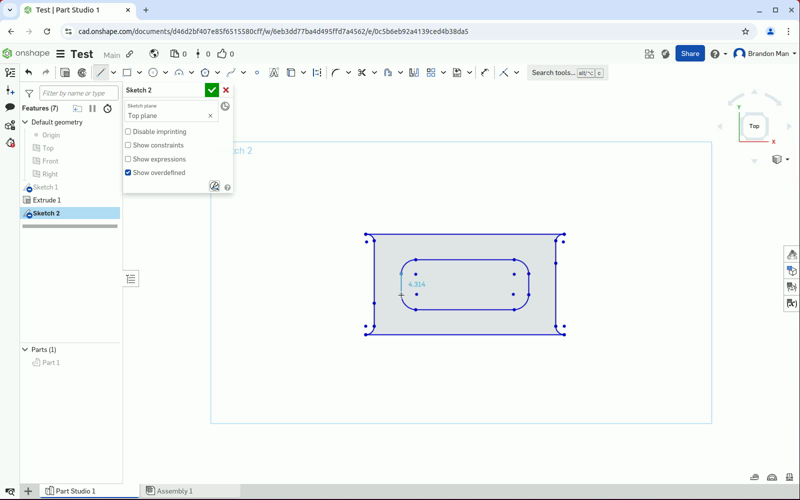
key_up(shift)
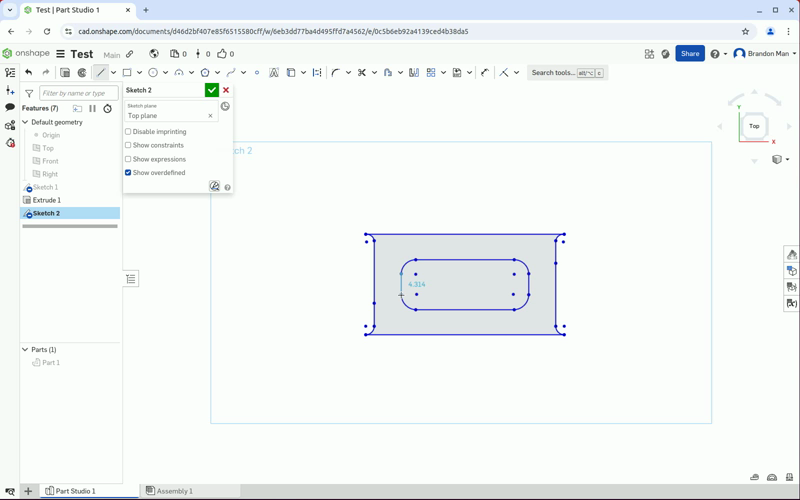
click(401, 294)
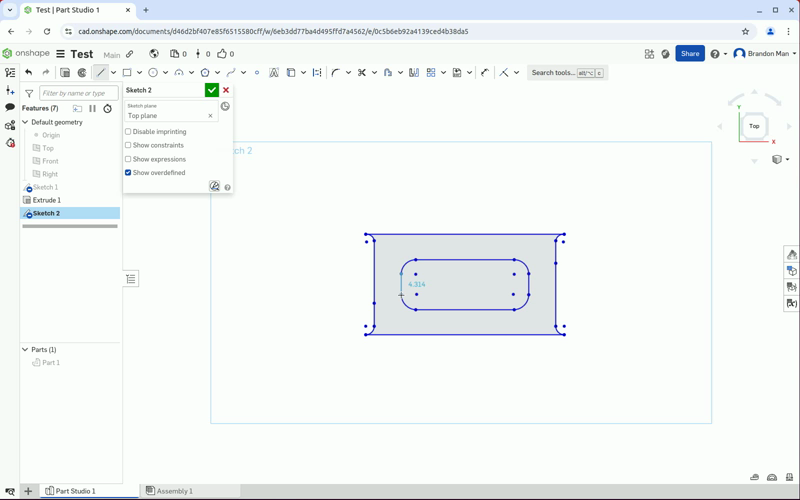
key(esc)
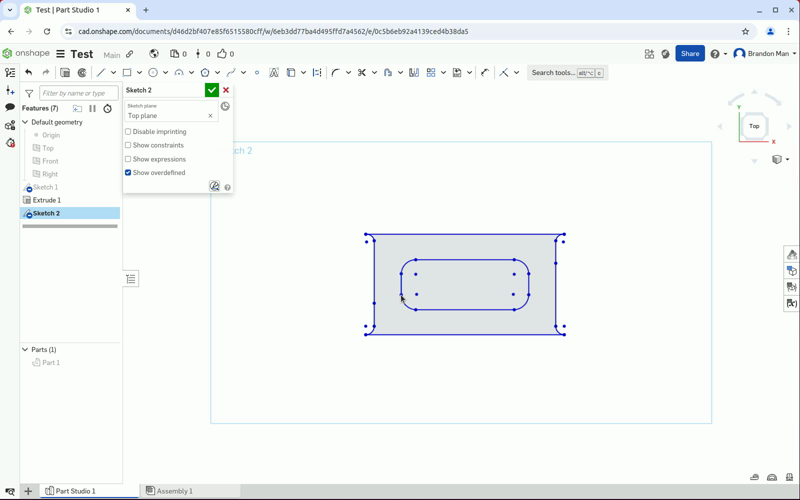
mouse_move(448, 246)
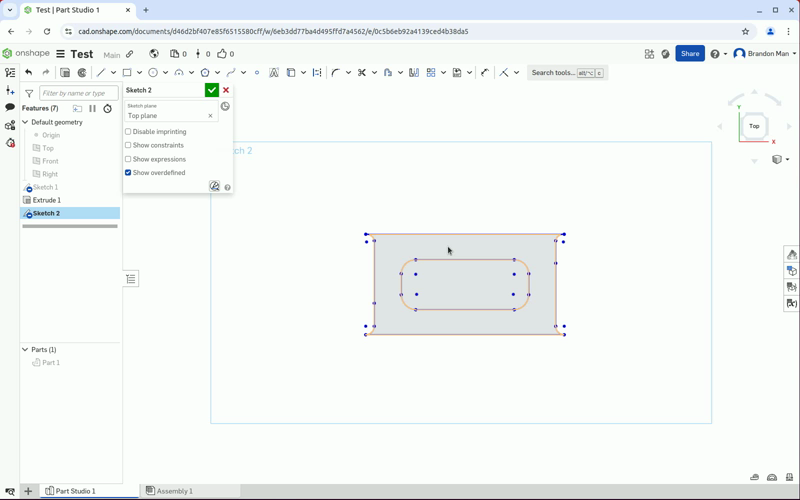
click(448, 246)
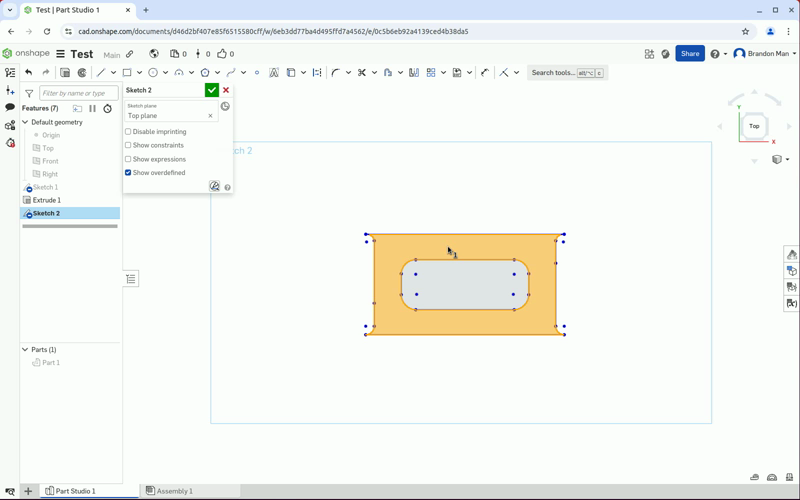
mouse_move(73, 352)
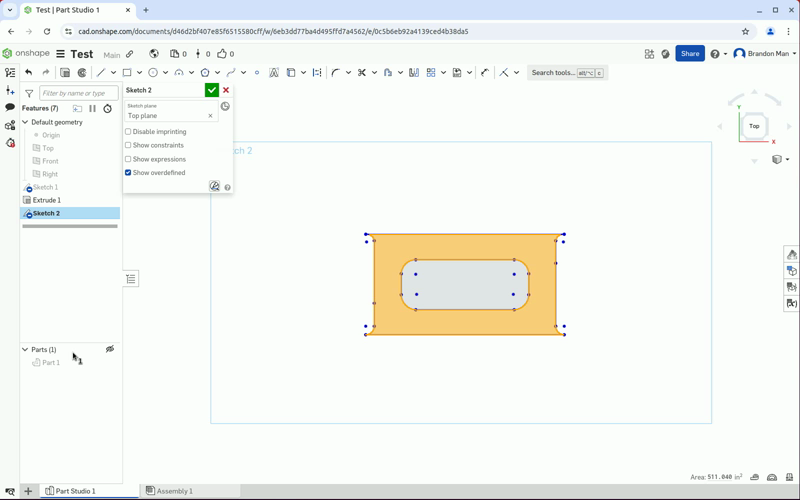
key(shift+y)
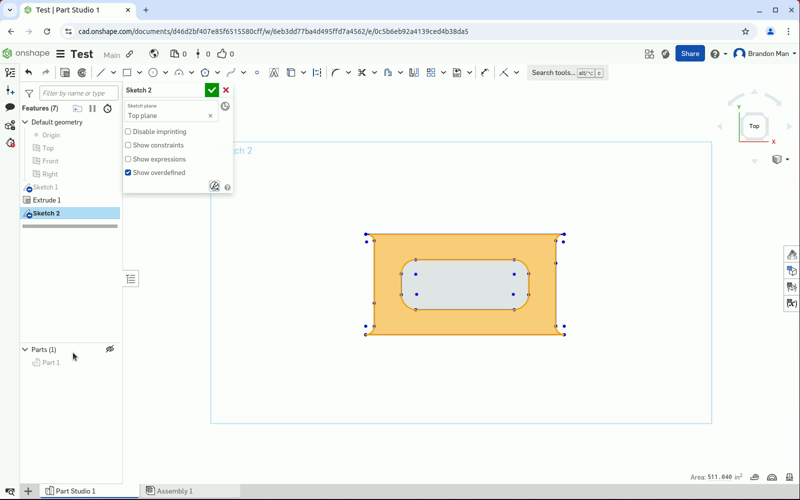
key(shift+e)
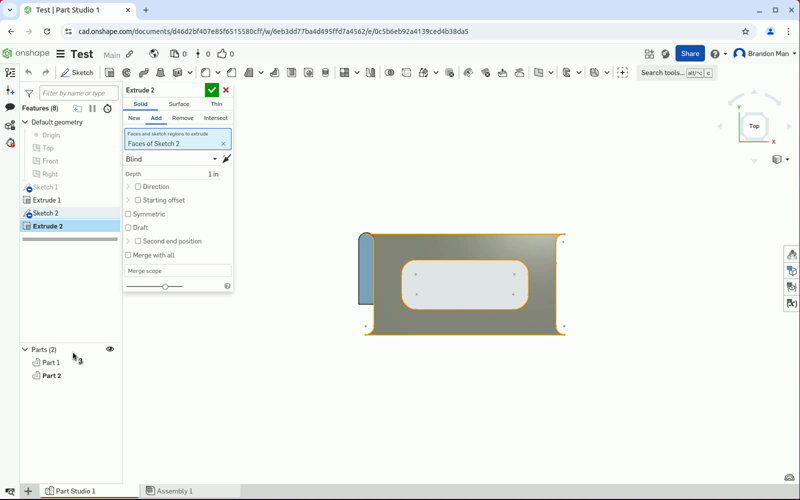
mouse_move(143, 106)
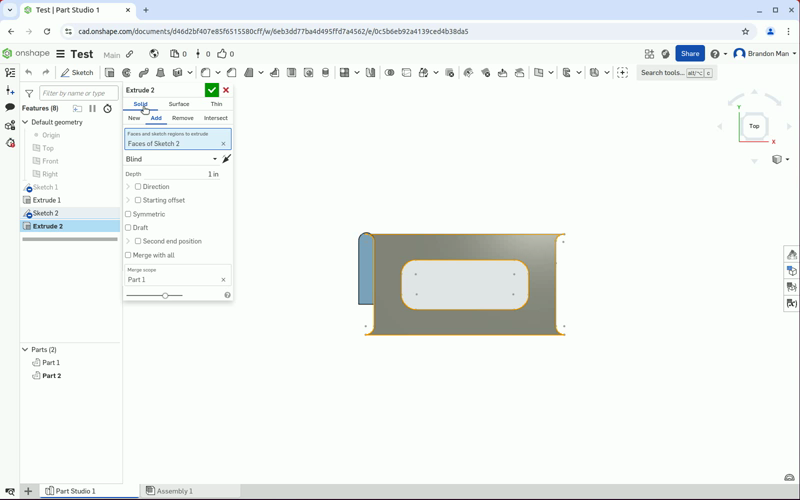
click(143, 106)
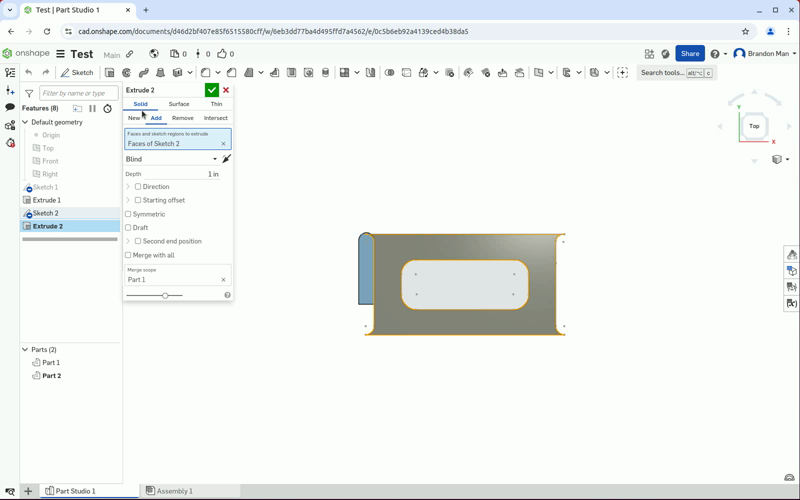
mouse_move(137, 120)
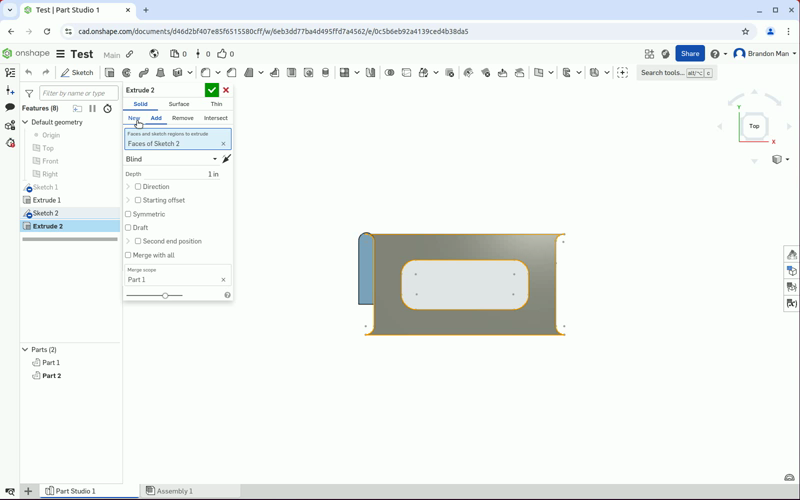
click(137, 120)
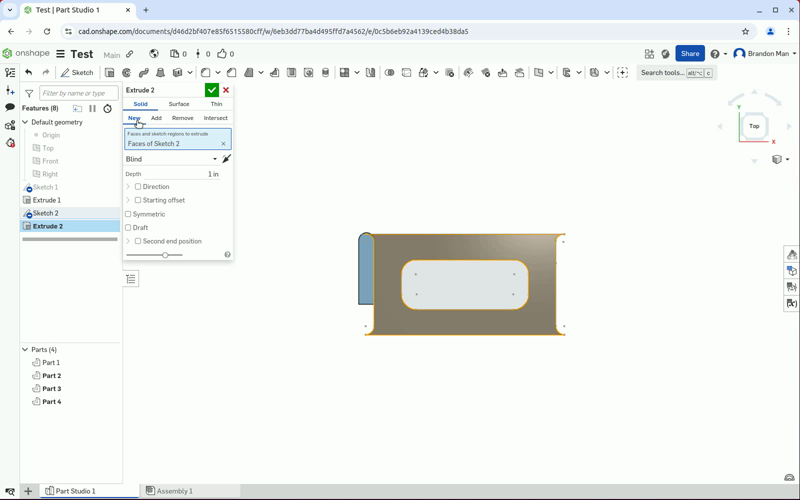
key(tab, 4)
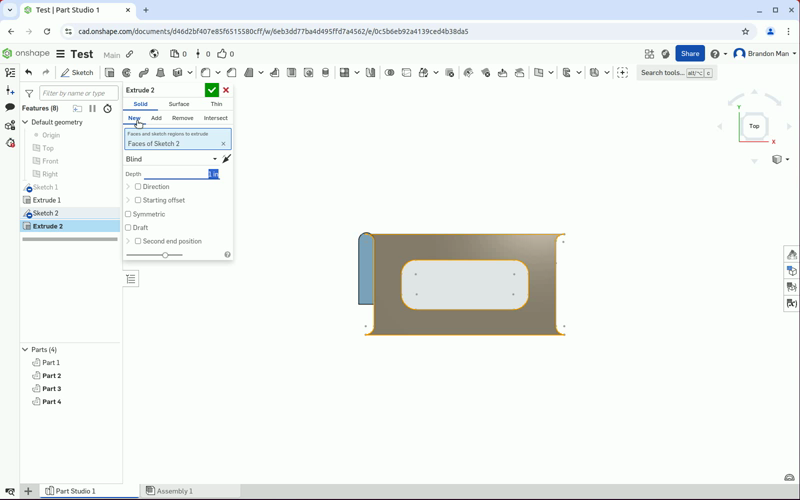
text(2.166)
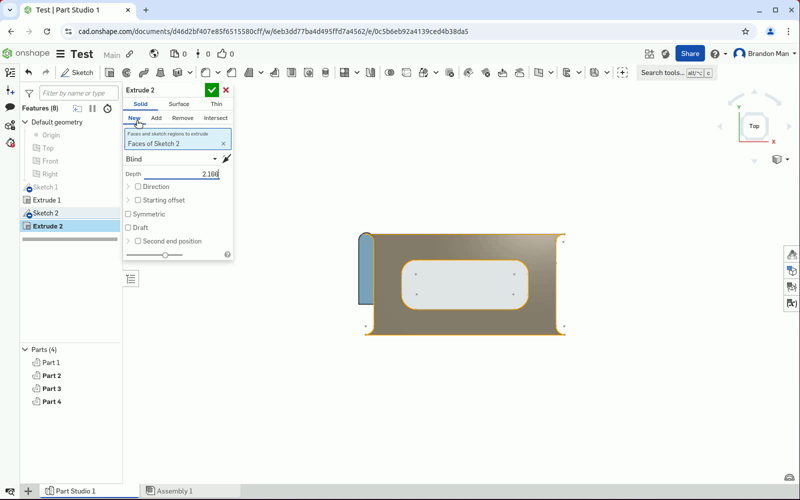
key(enter)
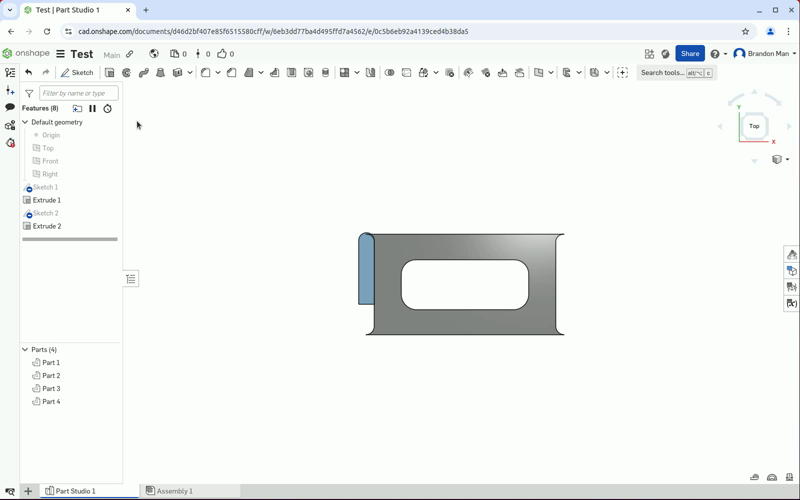
key(shift+h)
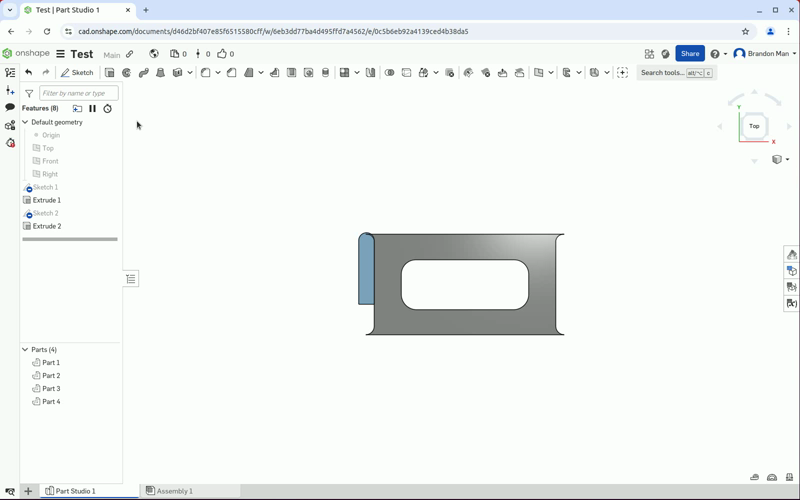
key(shift+h)
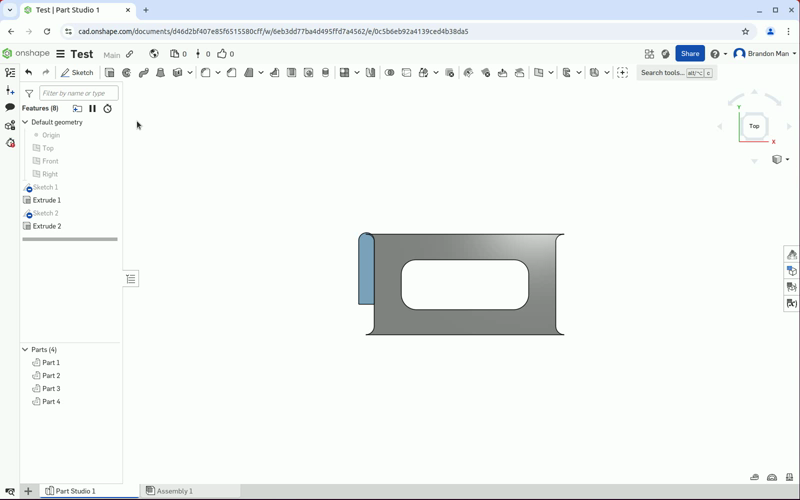
mouse_move(73, 189)
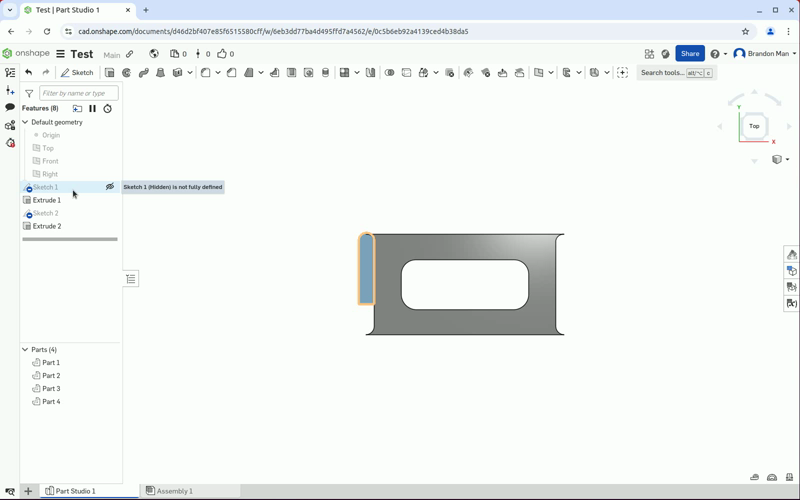
click(73, 189)
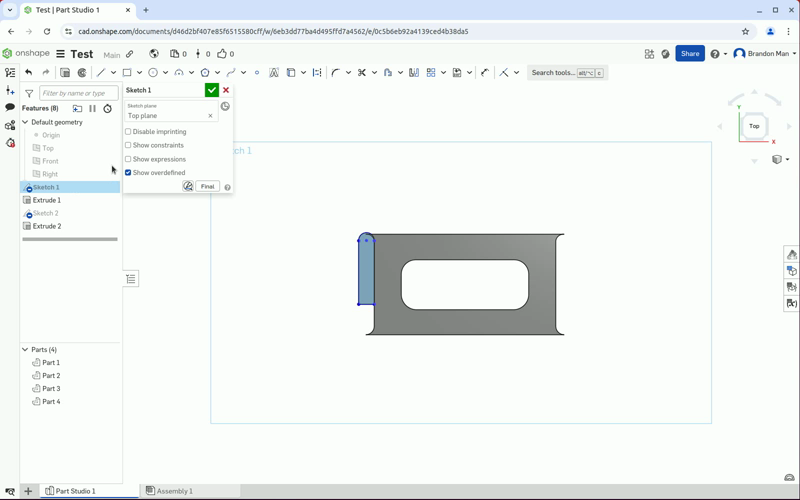
mouse_move(229, 92)
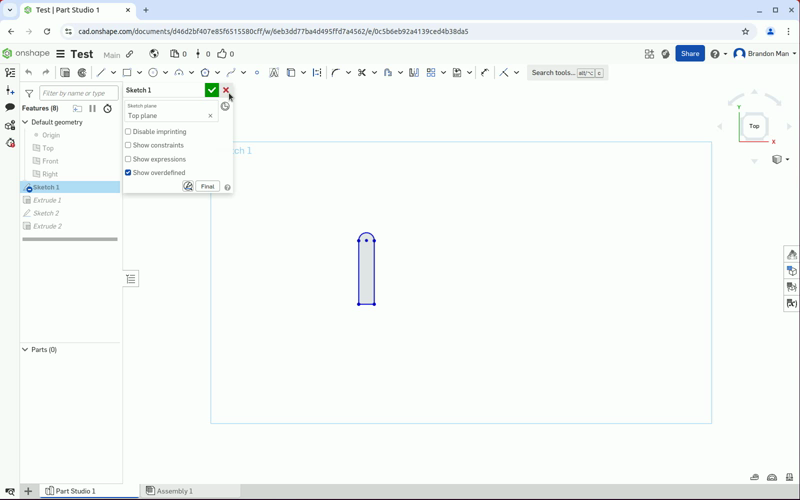
click(229, 92)
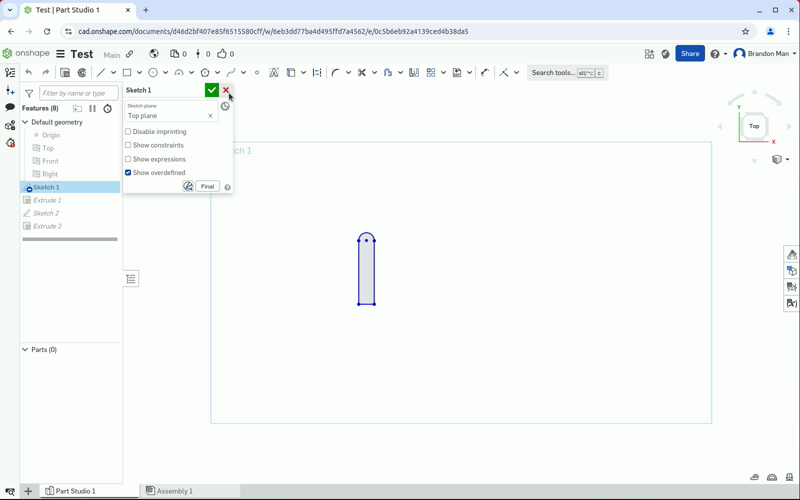
key(shift+s)
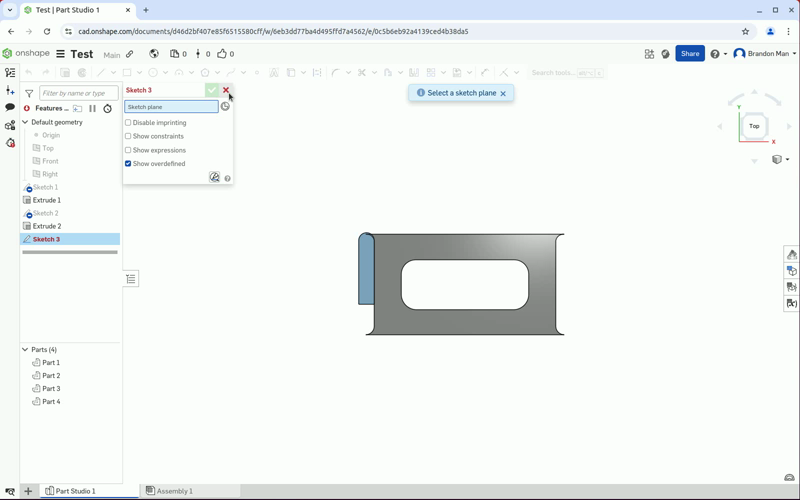
mouse_move(73, 150)
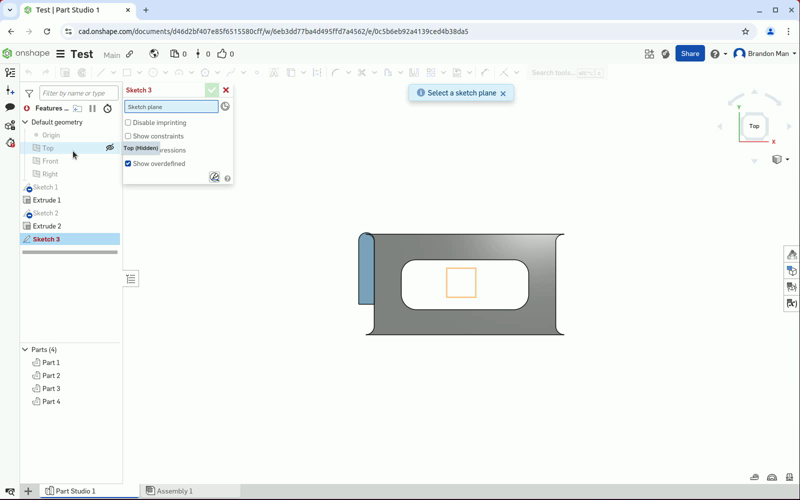
click(73, 150)
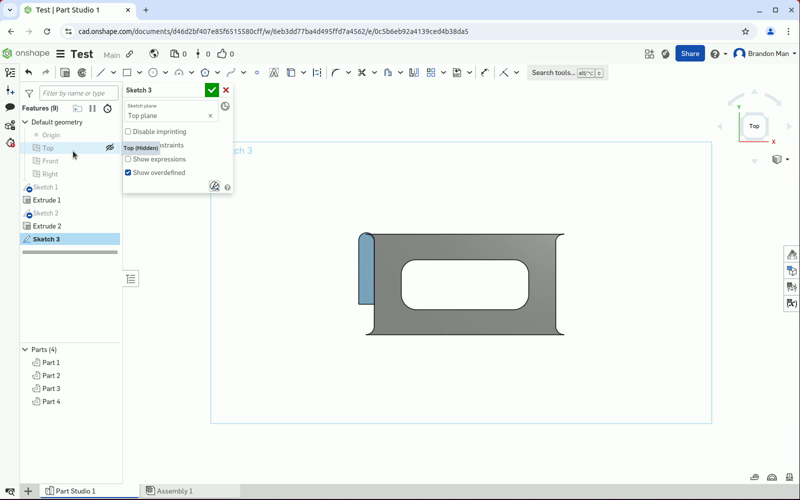
mouse_move(73, 352)
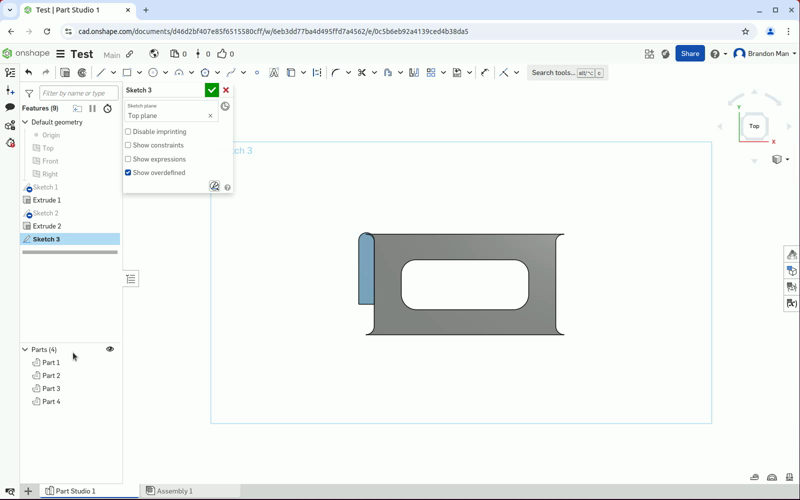
key(y)
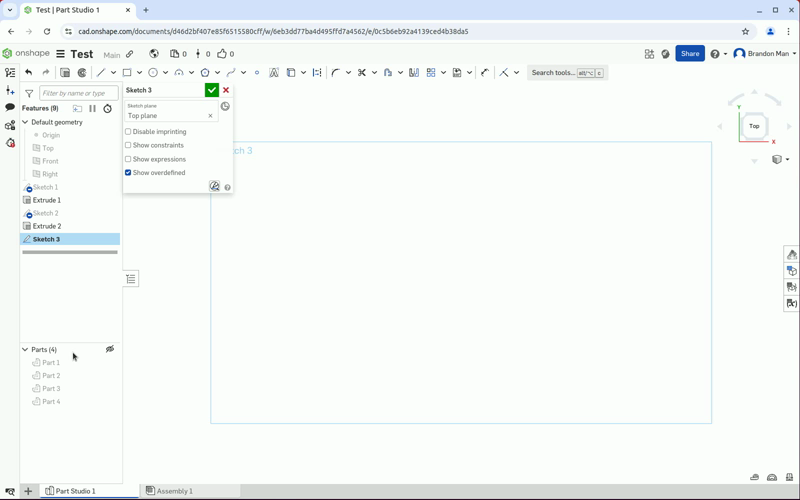
key(a)
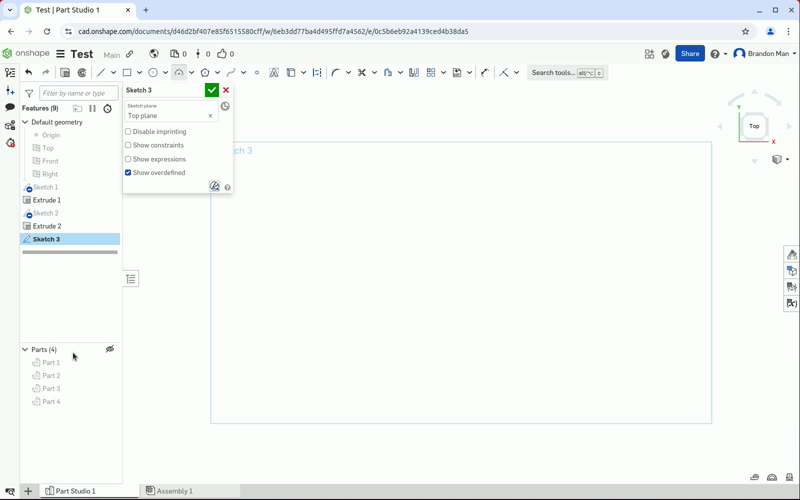
key_down(shift)
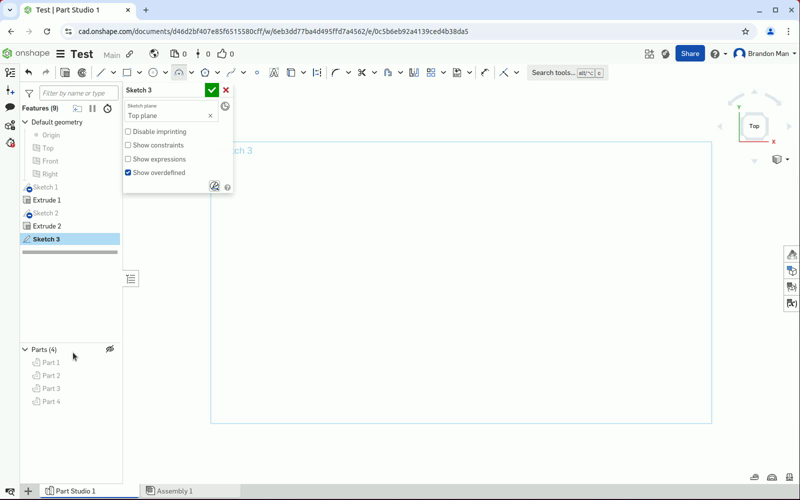
mouse_move(558, 326)
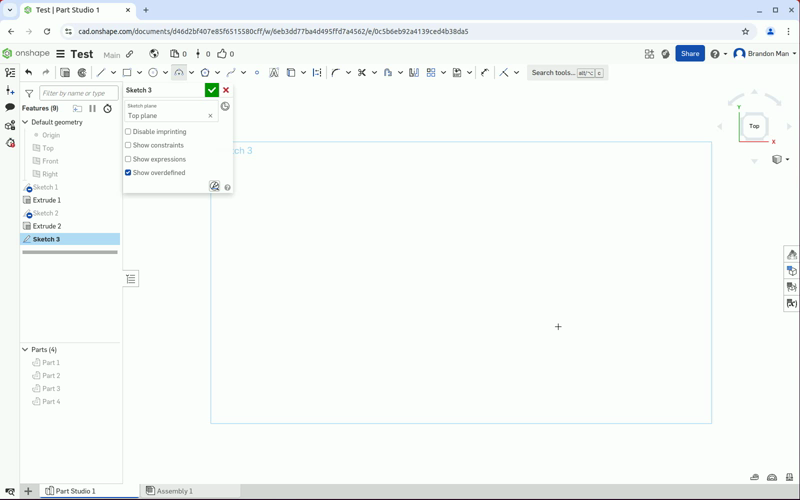
click(558, 326)
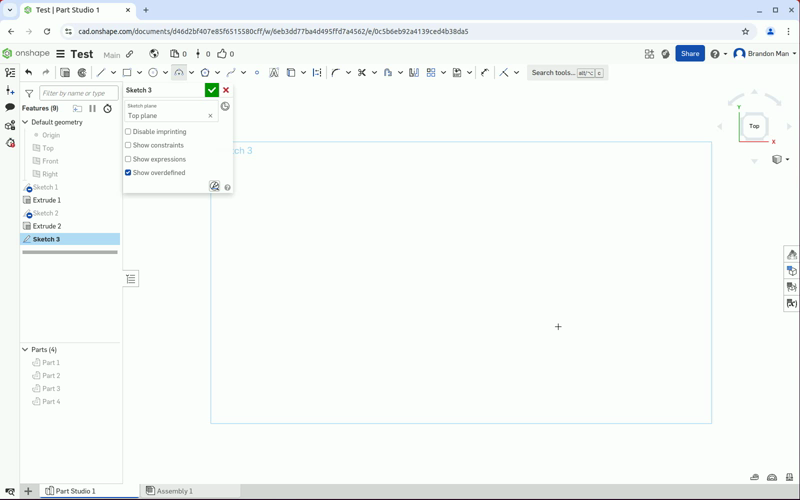
key_up(shift)
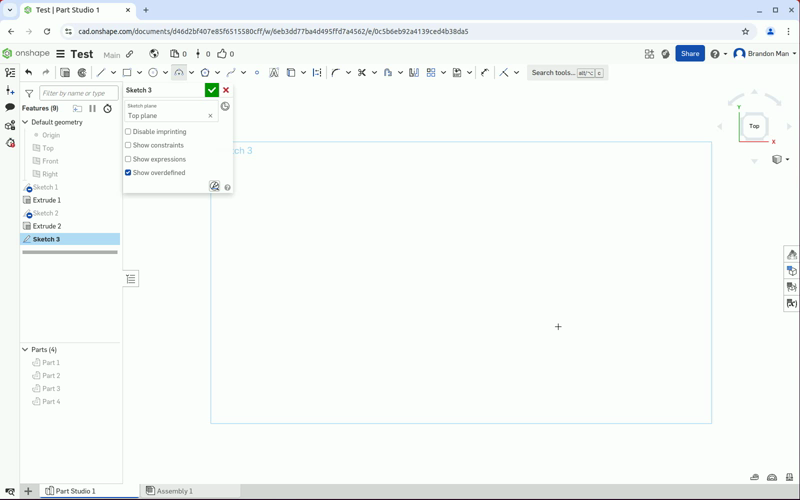
key_down(shift)
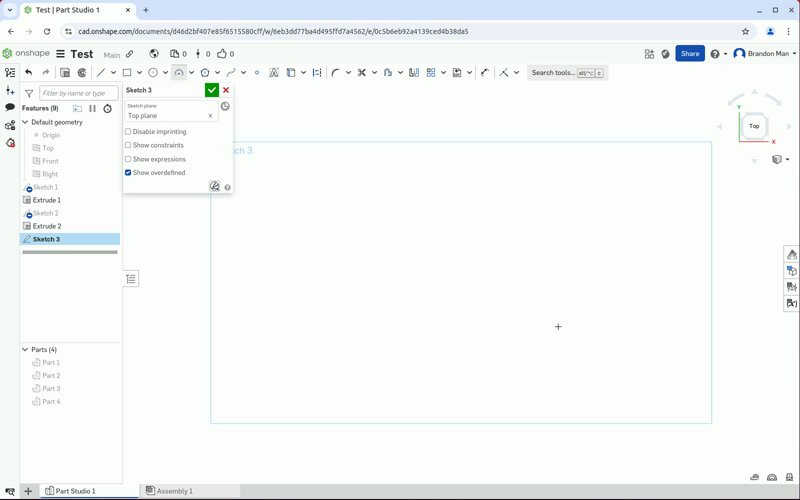
mouse_move(573, 326)
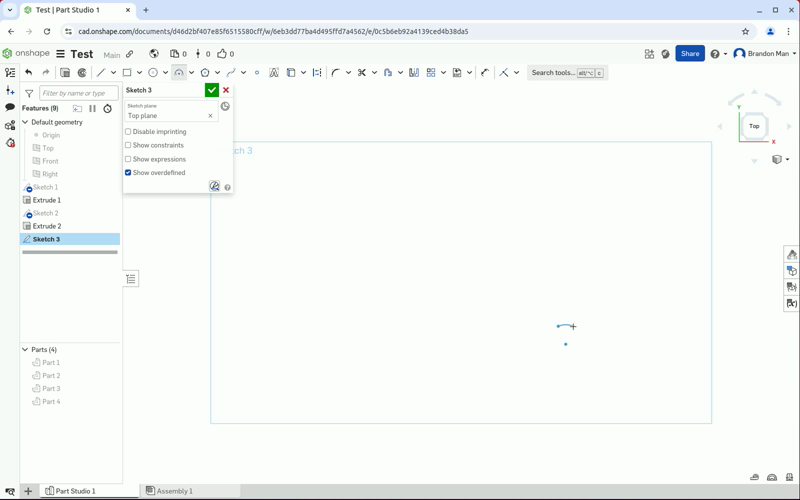
click(573, 326)
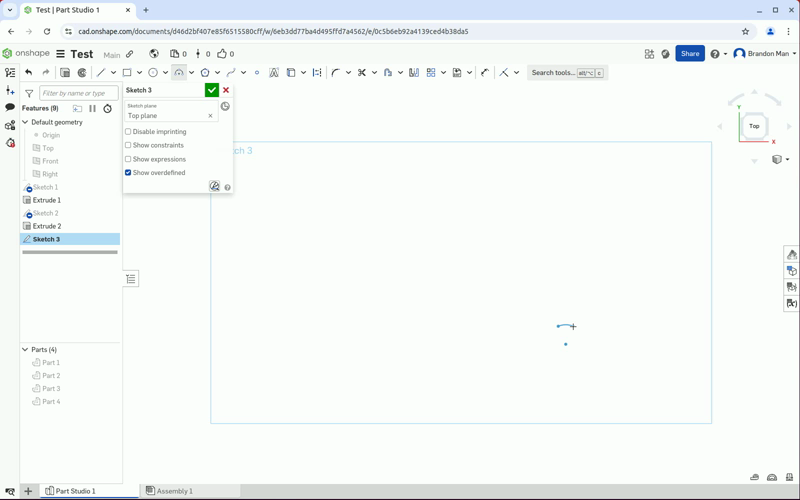
mouse_move(565, 333)
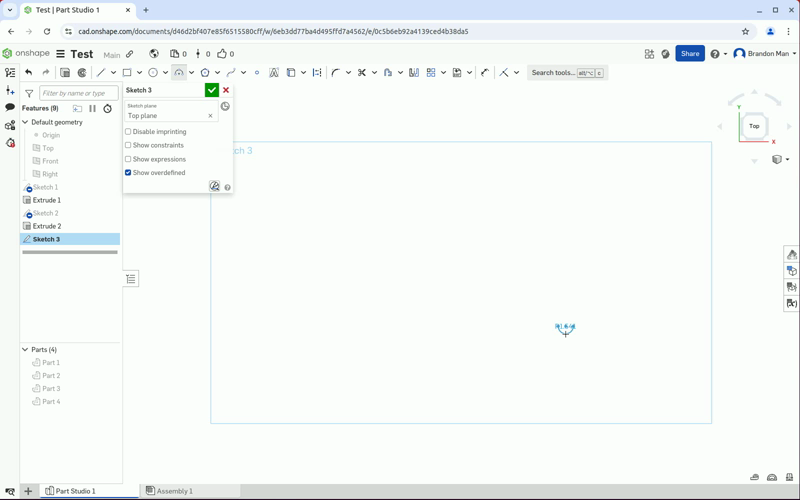
click(565, 333)
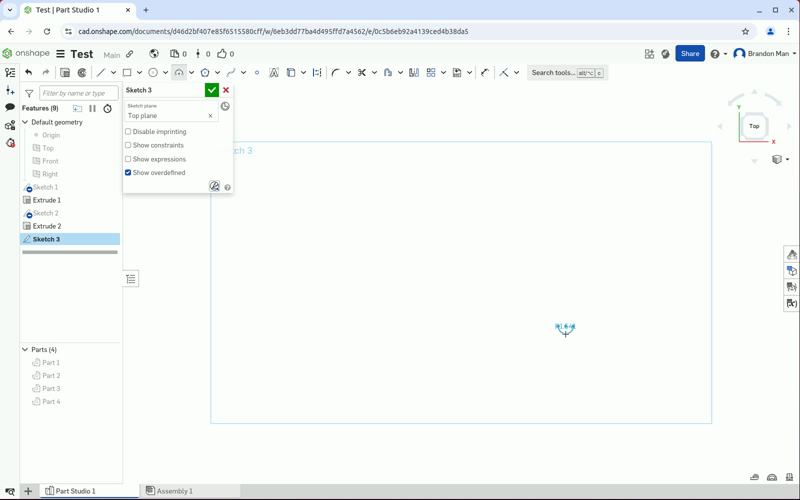
key_up(shift)
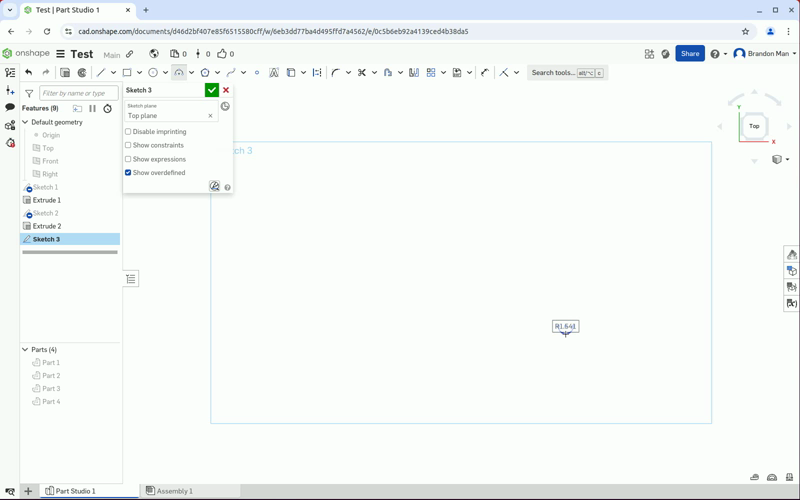
key(esc)
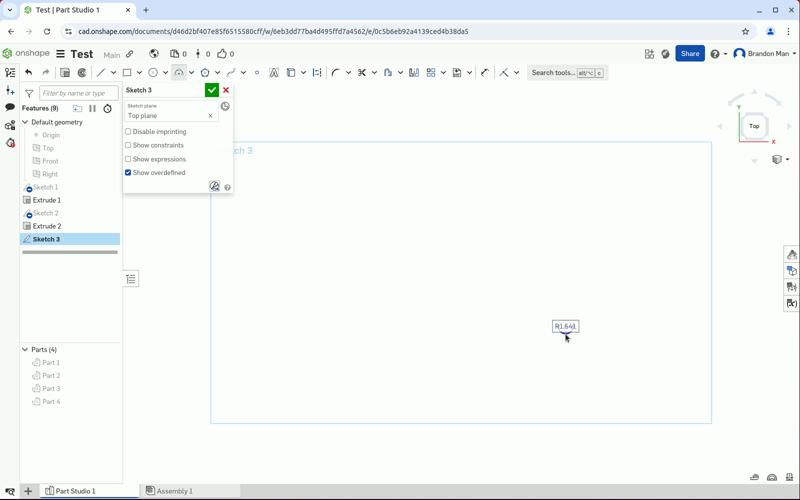
key(l)
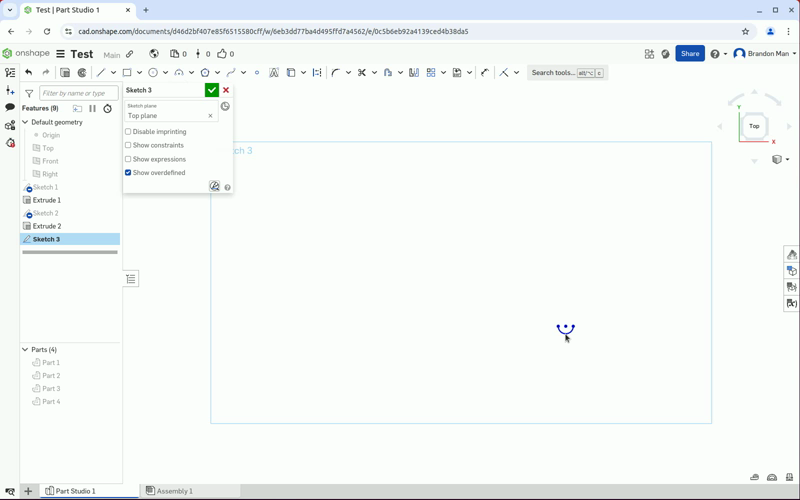
mouse_move(573, 326)
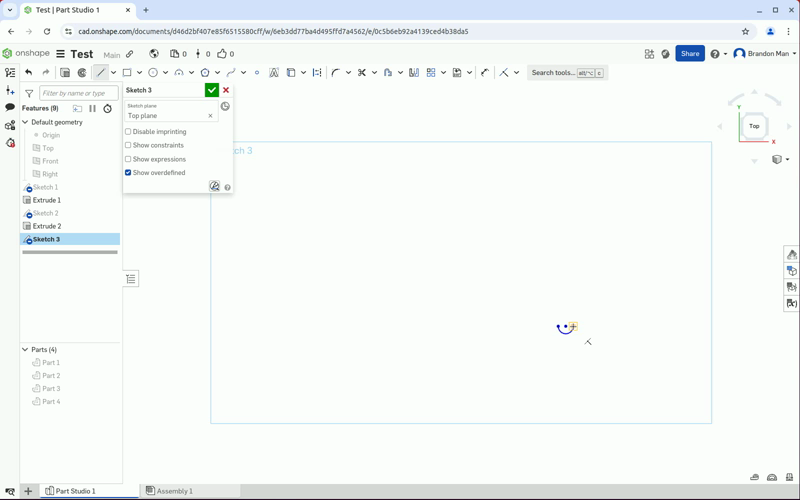
click(573, 326)
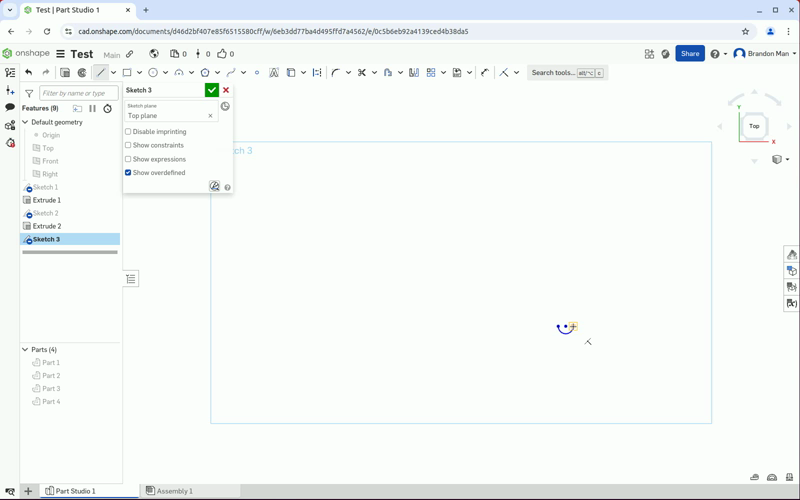
key_down(shift)
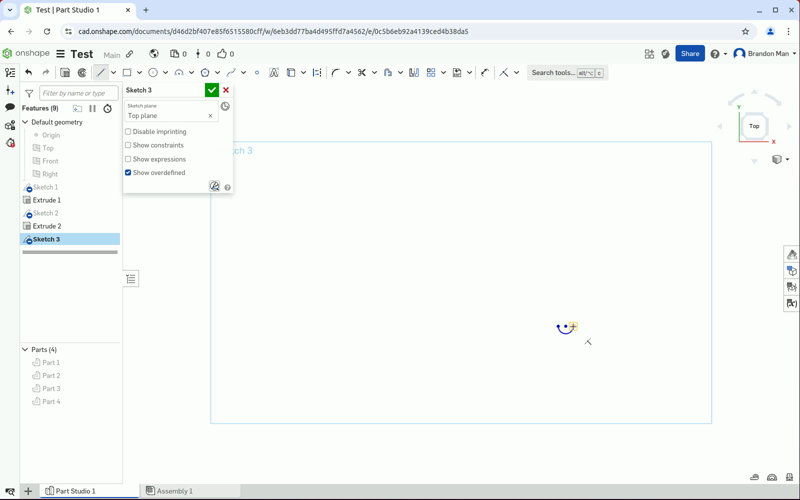
mouse_move(573, 262)
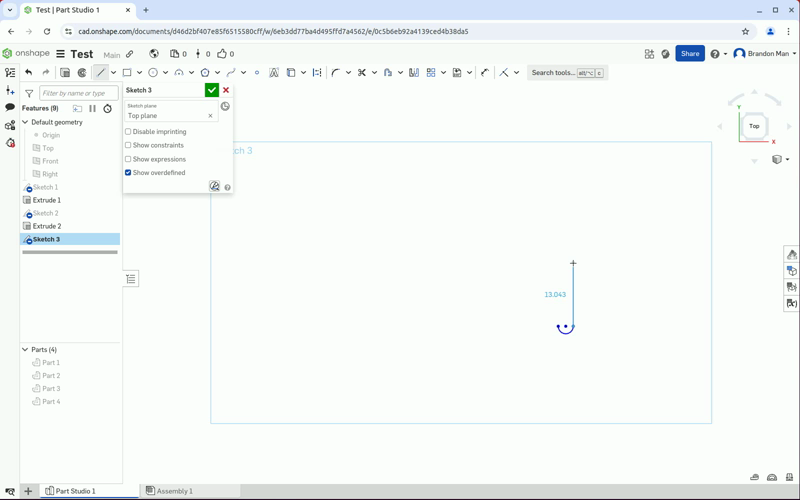
click(573, 262)
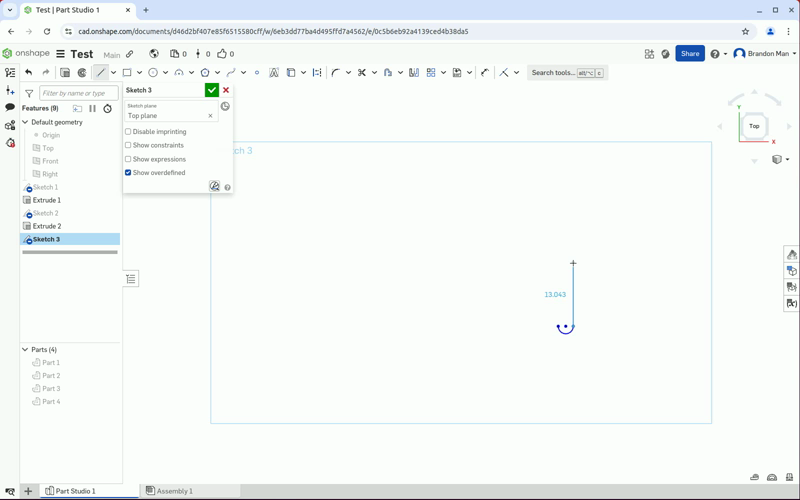
key_up(shift)
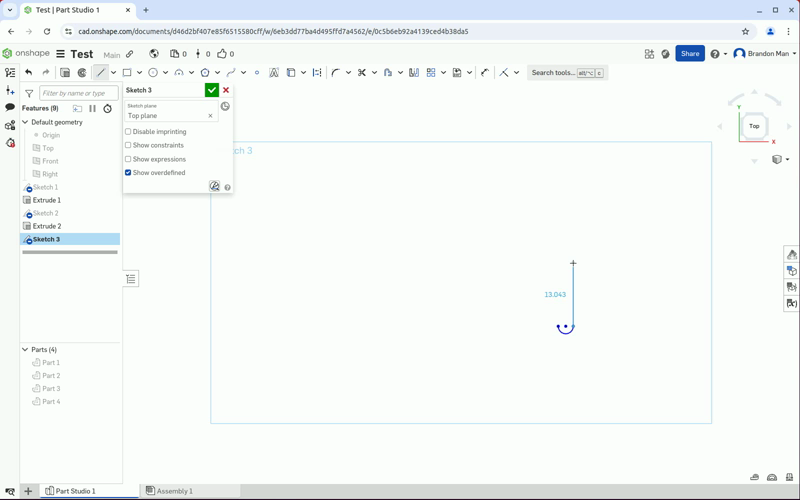
key_down(shift)
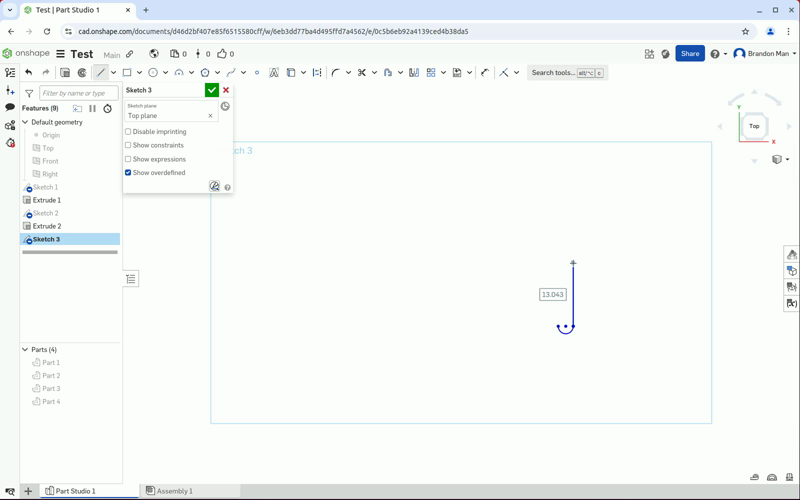
mouse_move(589, 262)
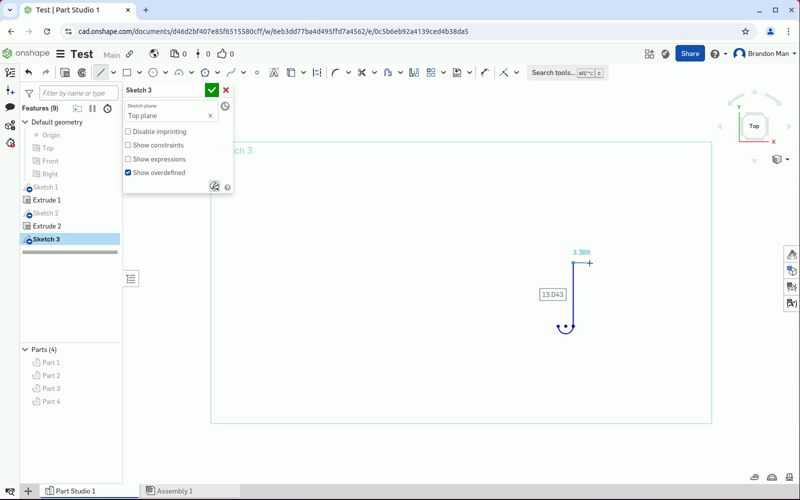
mouse_move(558, 262)
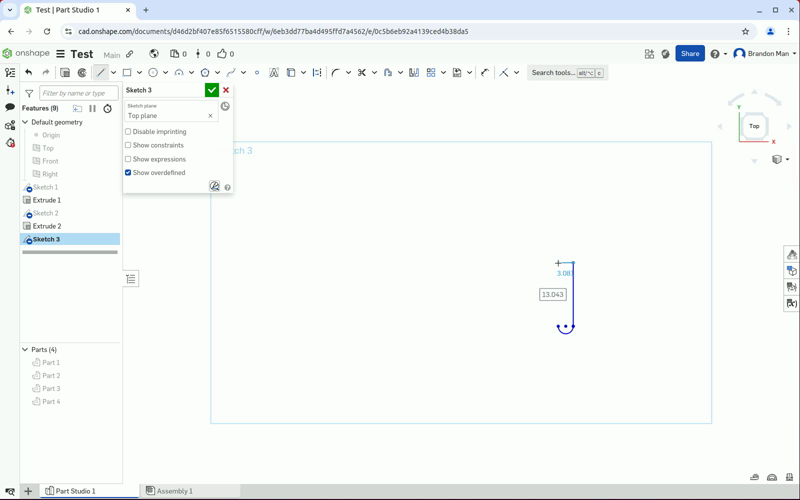
click(558, 262)
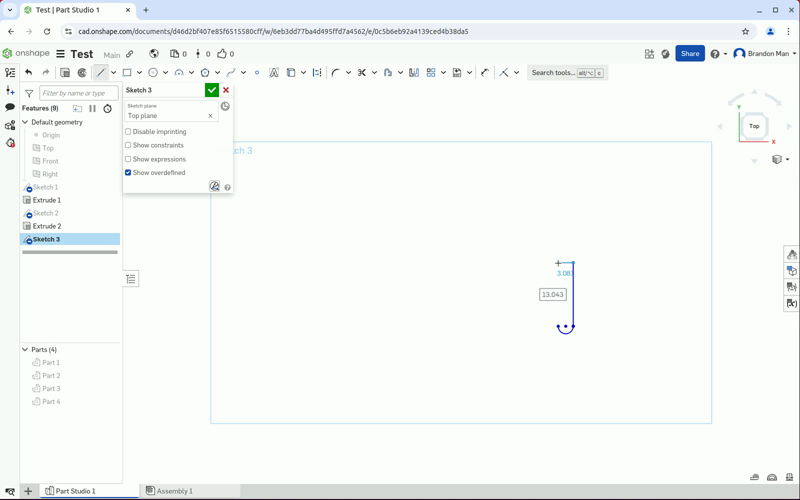
key_up(shift)
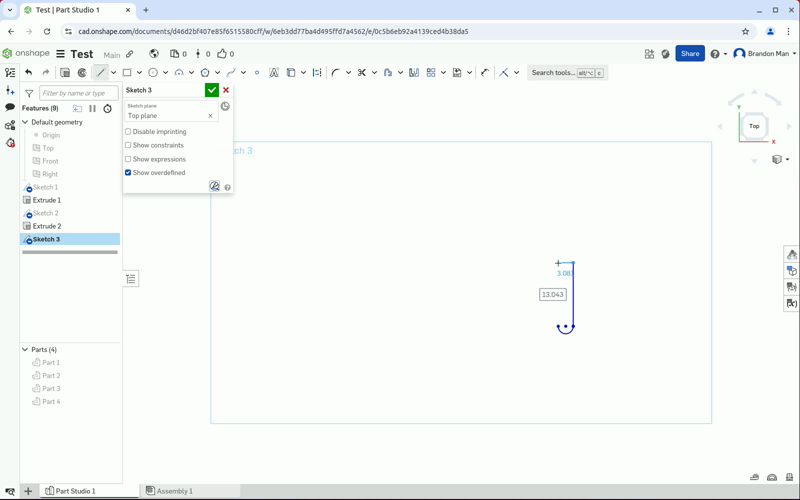
key_down(shift)
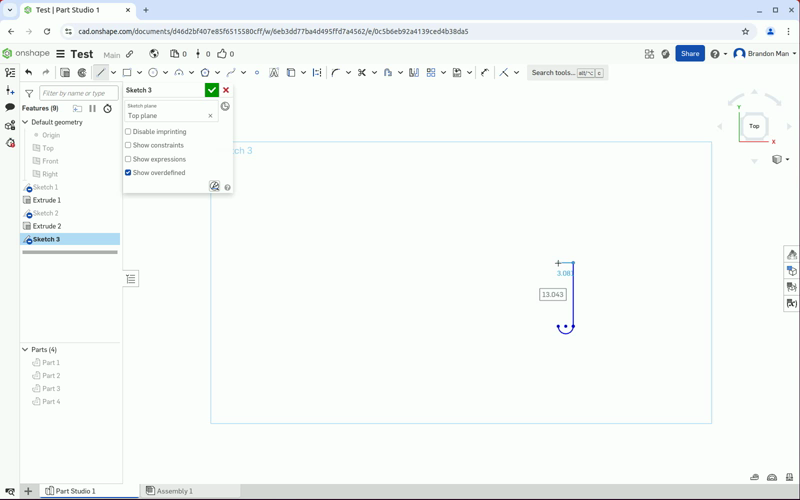
mouse_move(558, 326)
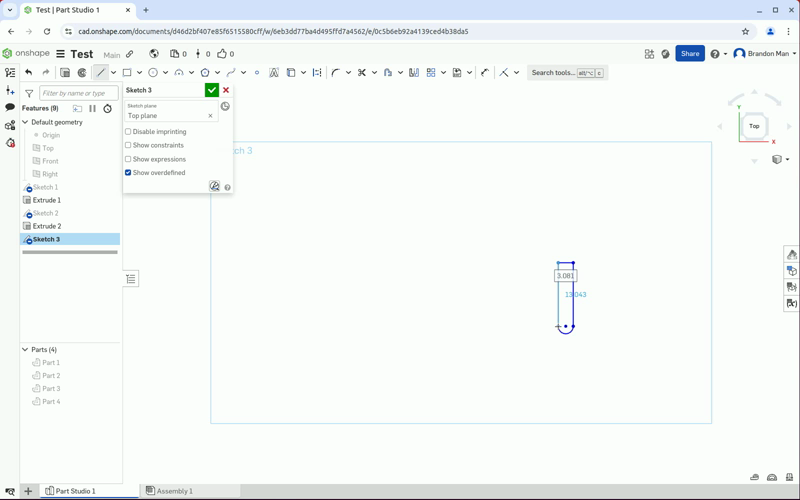
key_up(shift)
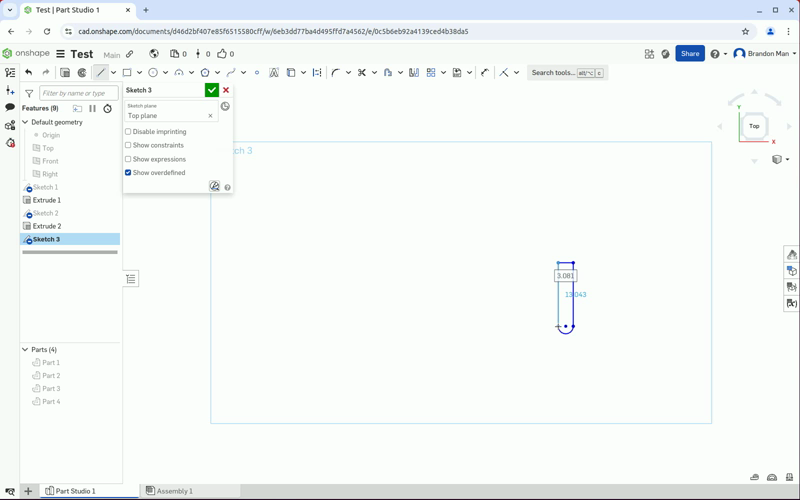
click(558, 326)
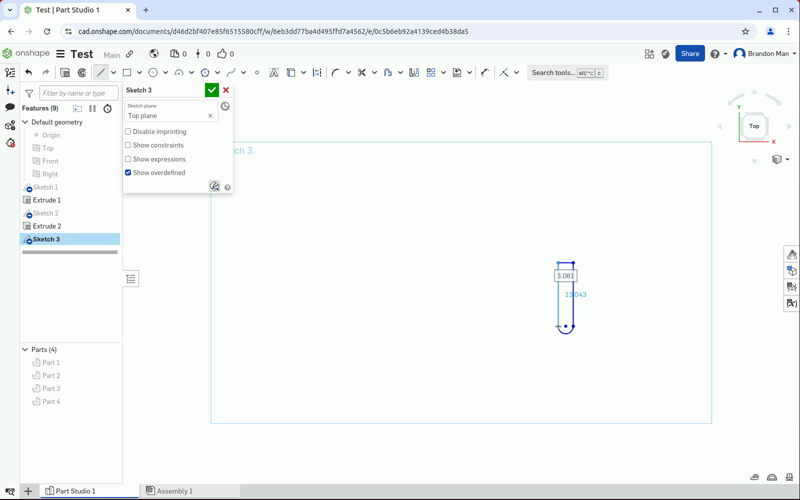
key(esc)
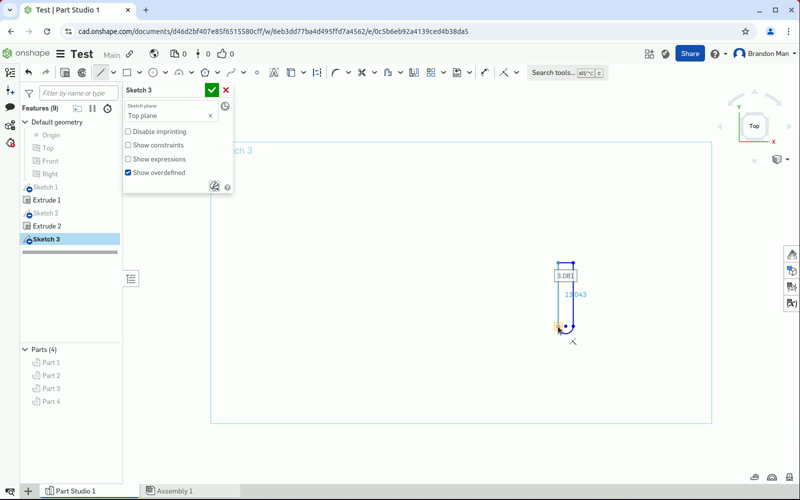
mouse_move(559, 264)
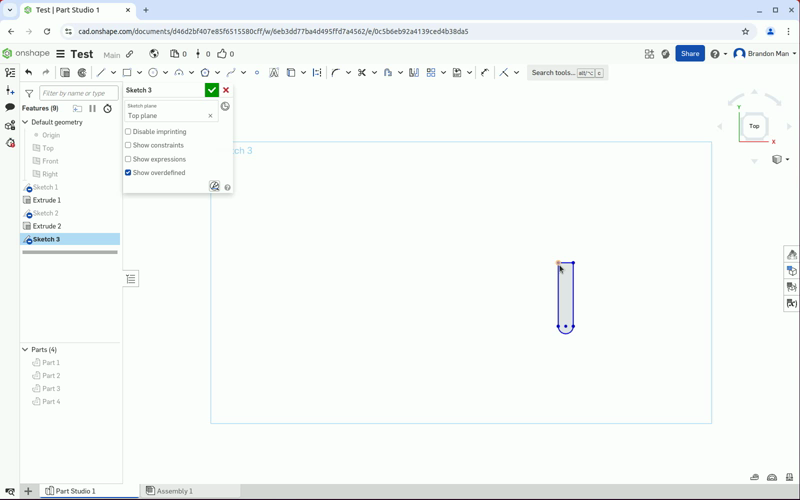
scroll(6)
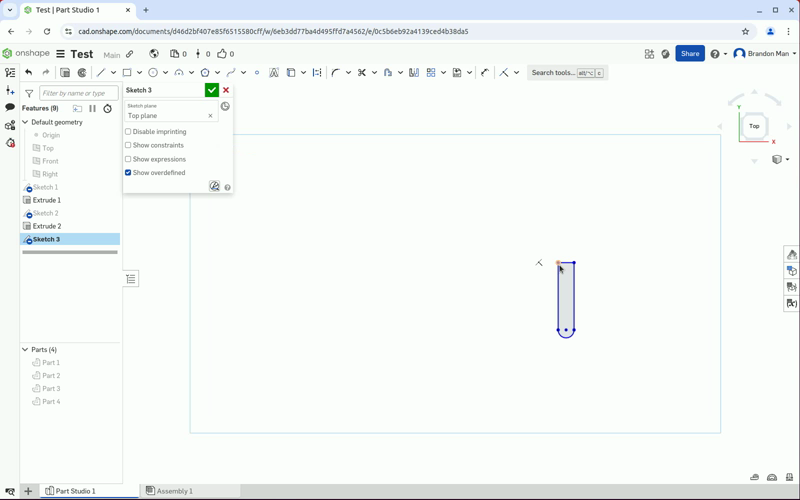
scroll(6)
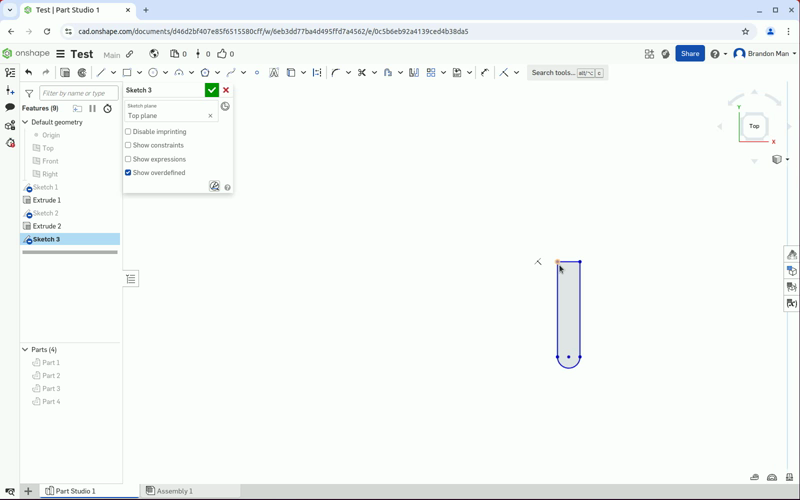
scroll(6)
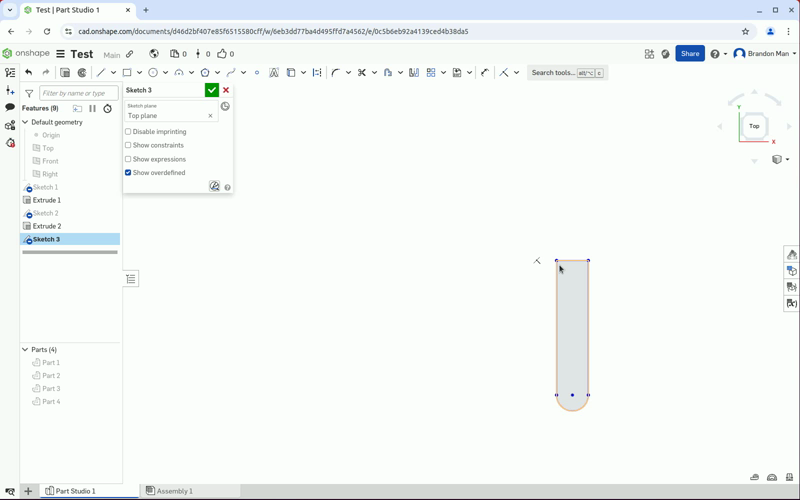
scroll(6)
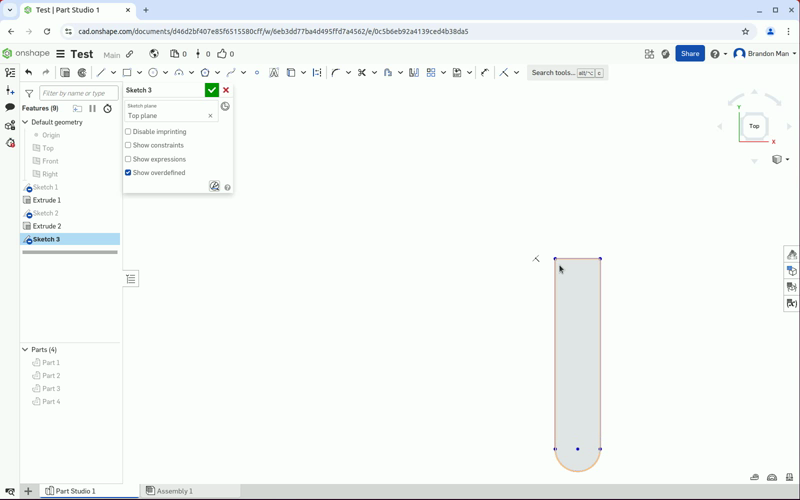
scroll(6)
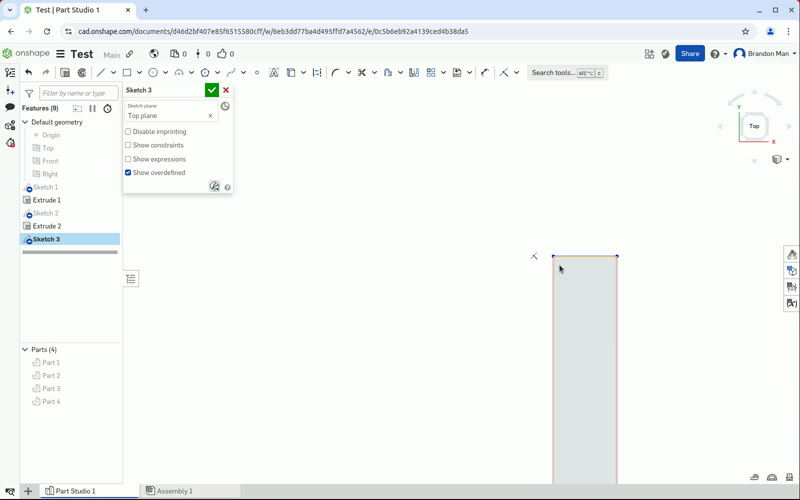
scroll(6)
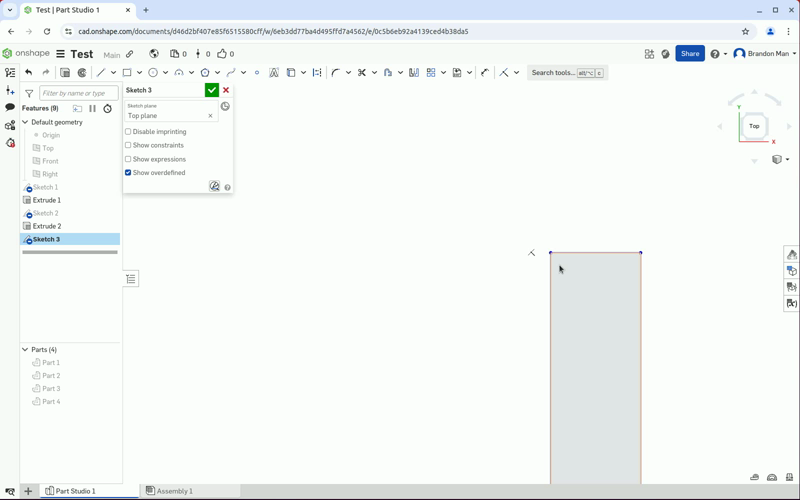
scroll(6)
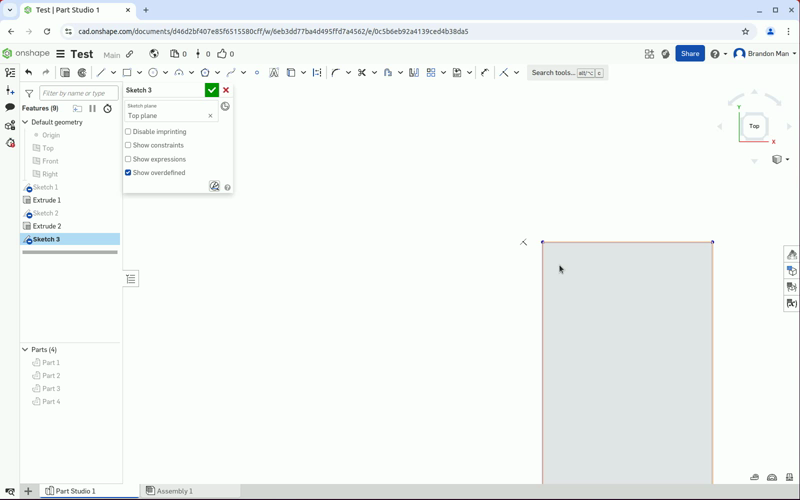
click(559, 264)
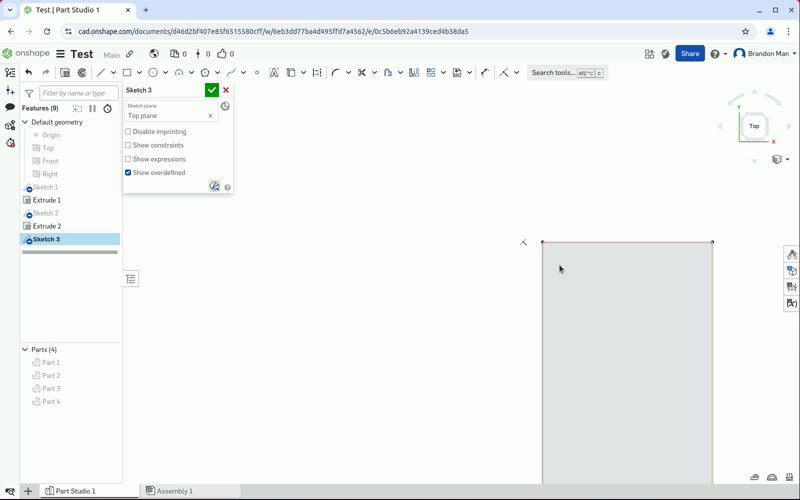
scroll(-6)
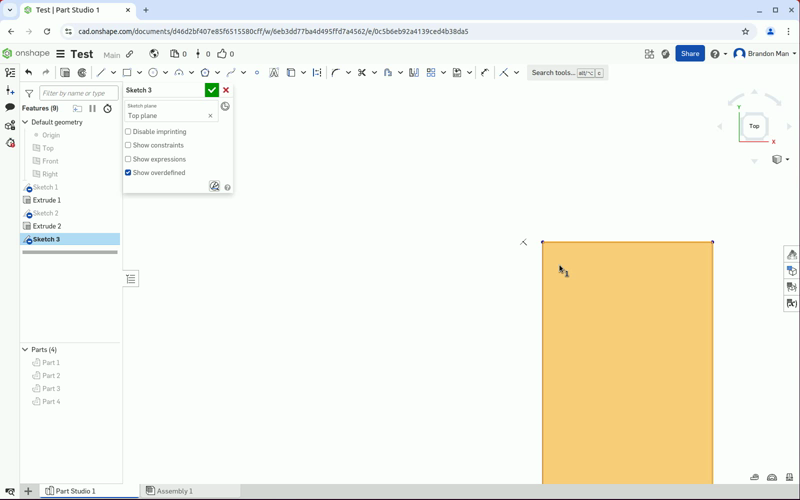
scroll(-6)
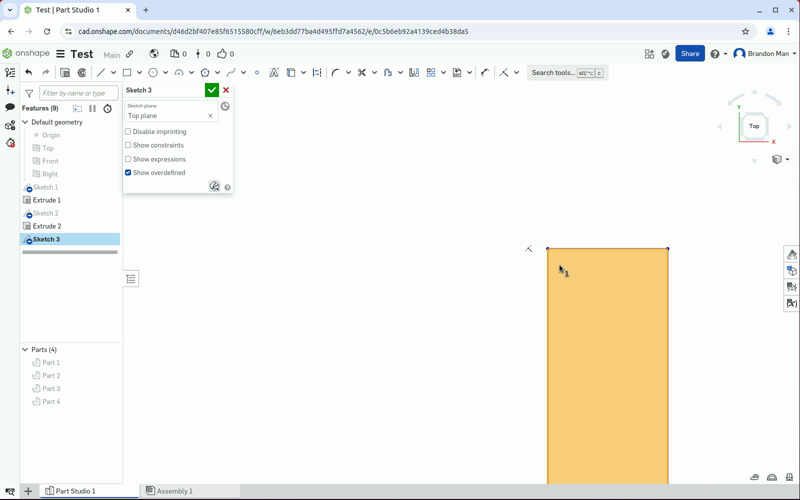
scroll(-6)
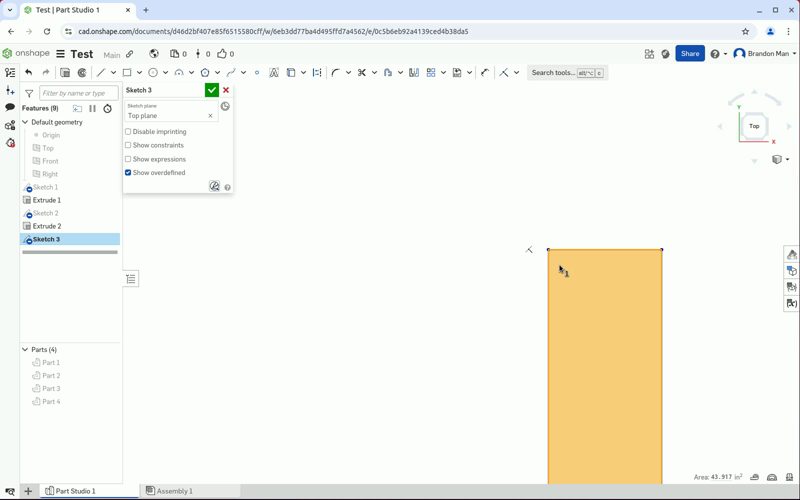
scroll(-6)
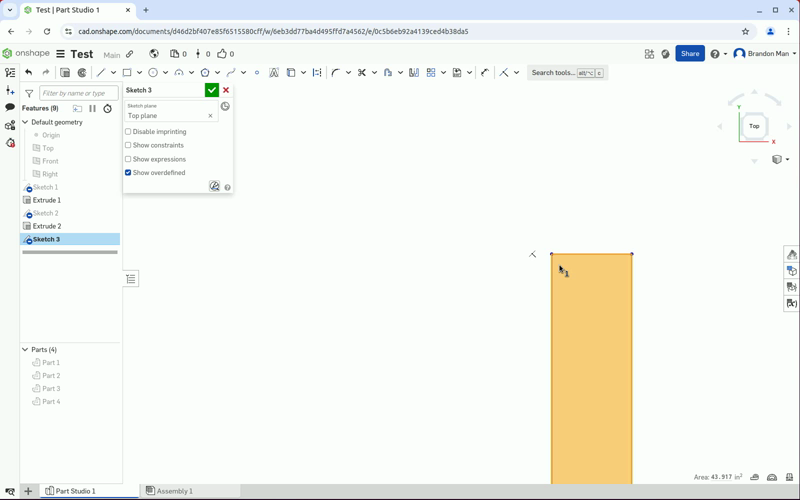
scroll(-6)
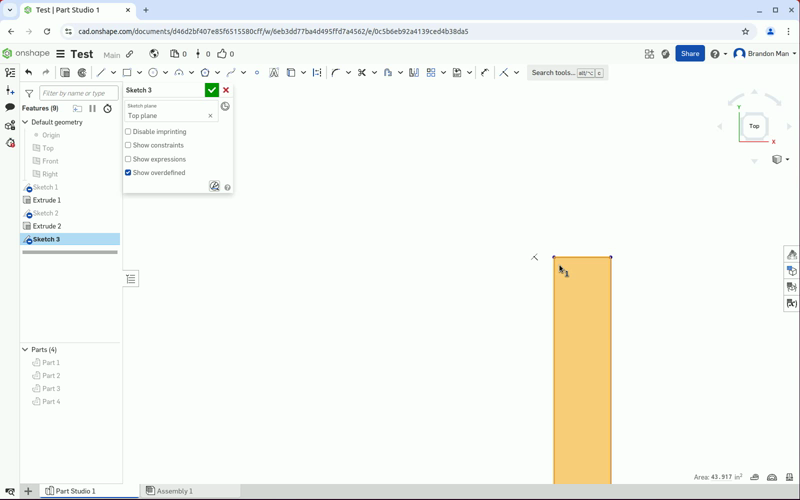
scroll(-6)
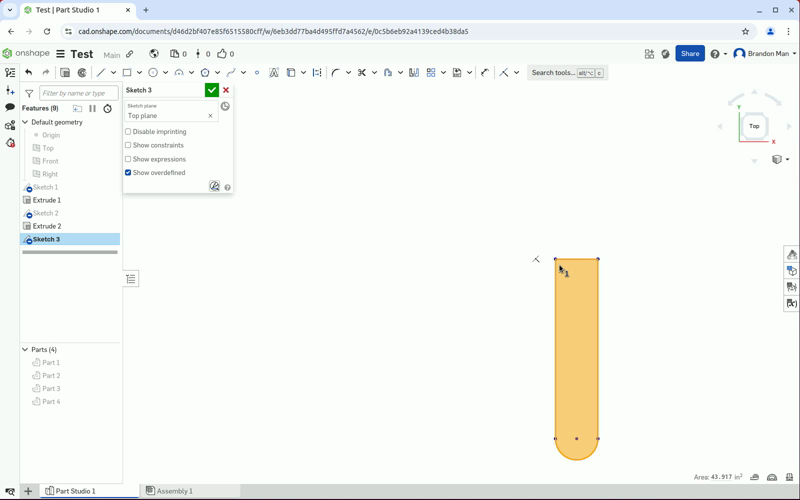
scroll(-6)
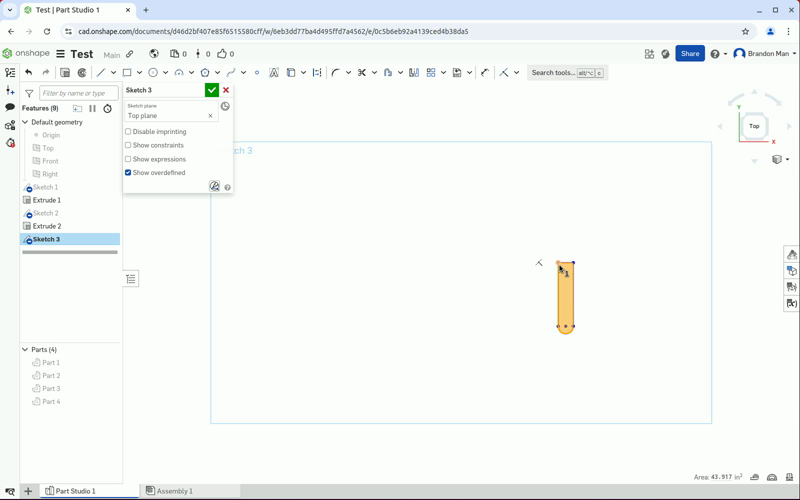
mouse_move(73, 352)
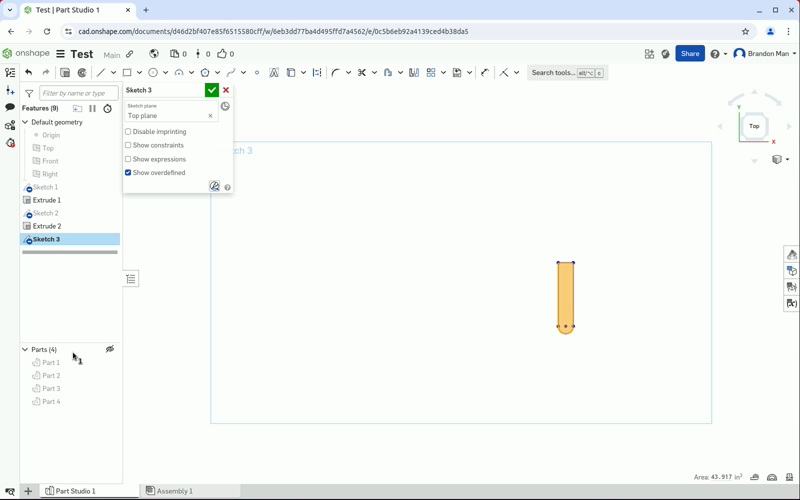
key(shift+y)
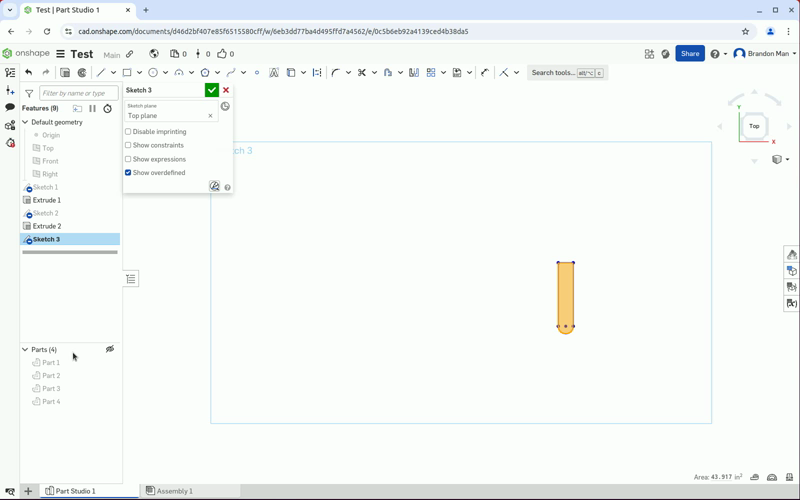
key(shift+e)
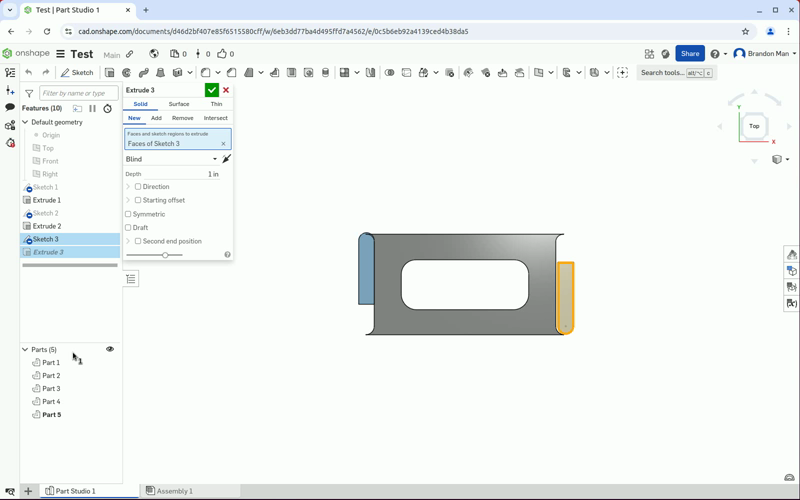
mouse_move(143, 106)
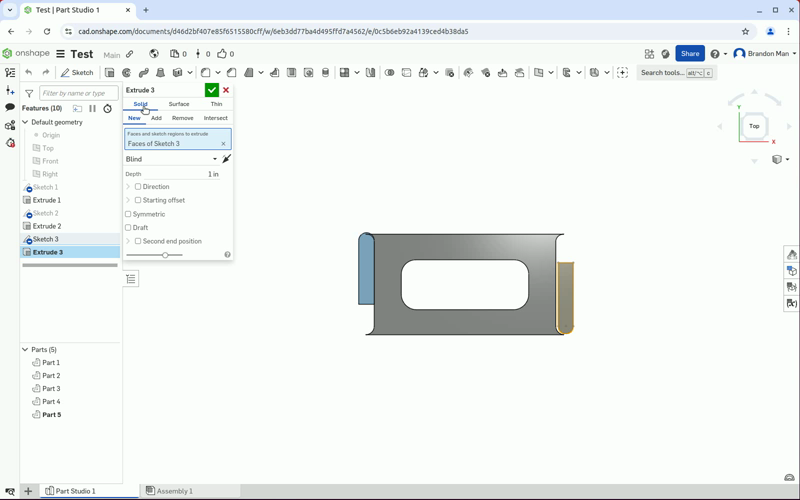
click(143, 106)
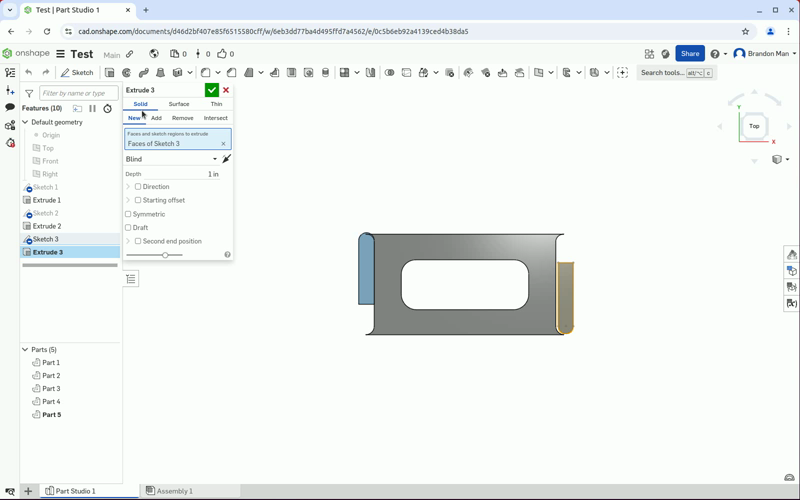
mouse_move(137, 120)
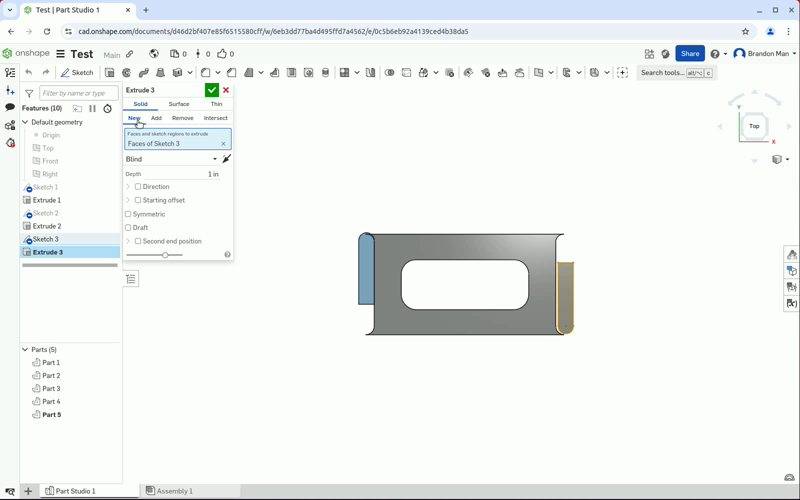
click(137, 120)
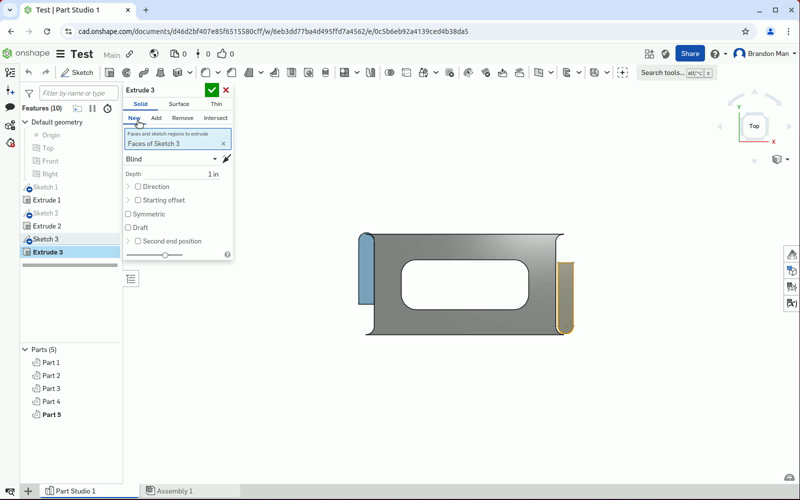
key(tab, 4)
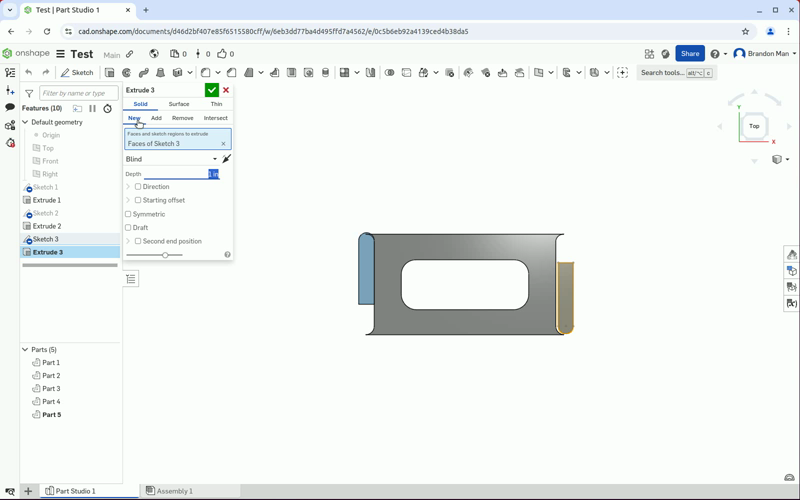
text(2.166)
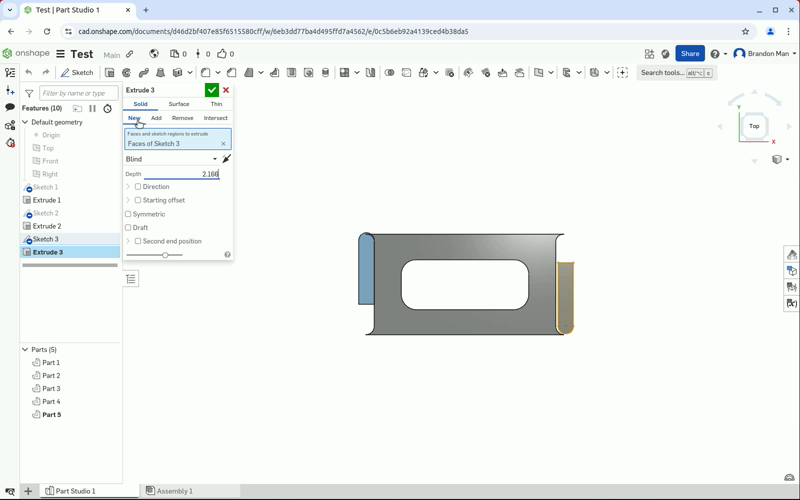
key(enter)
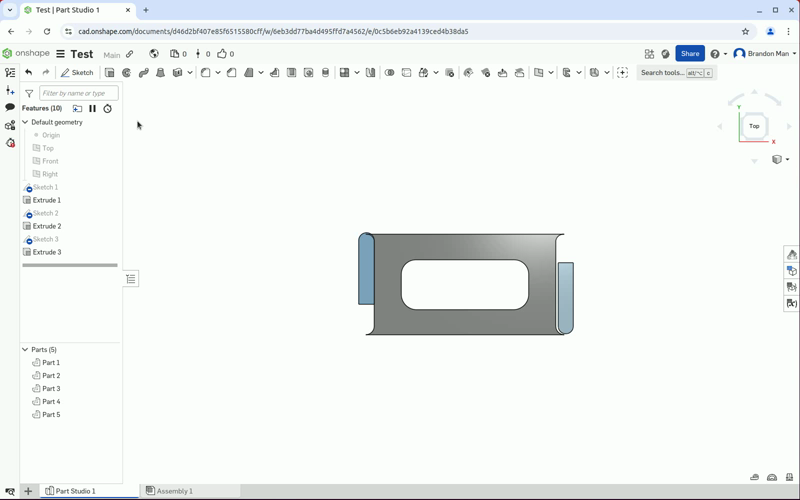
key(shift+h)
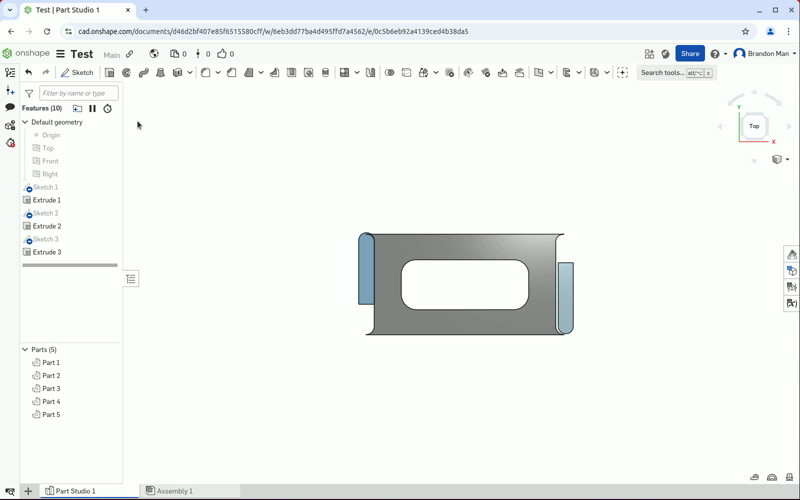
key(shift+h)
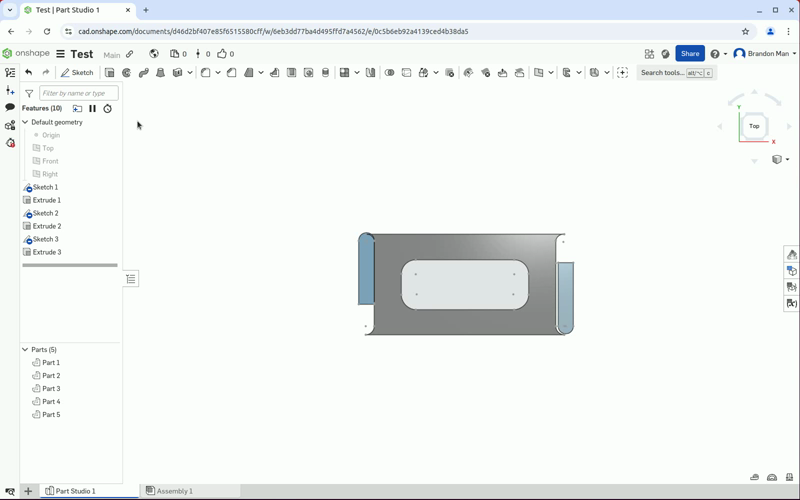
key(shift+7)
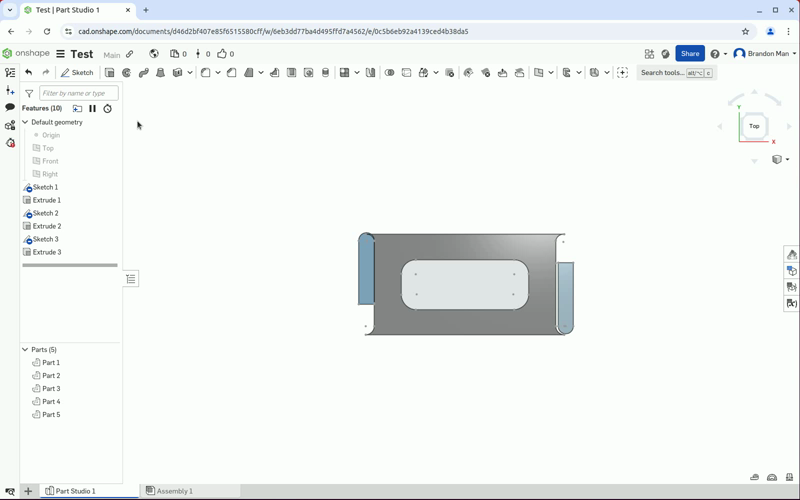
key(up, 3)
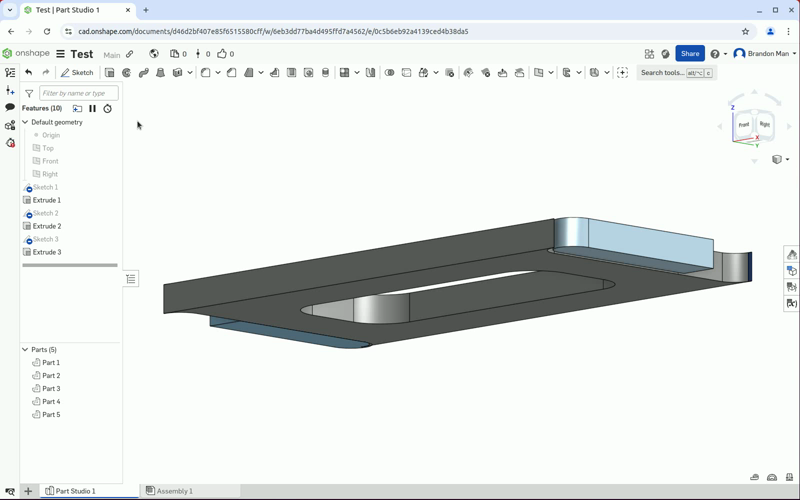
key(left, 3)
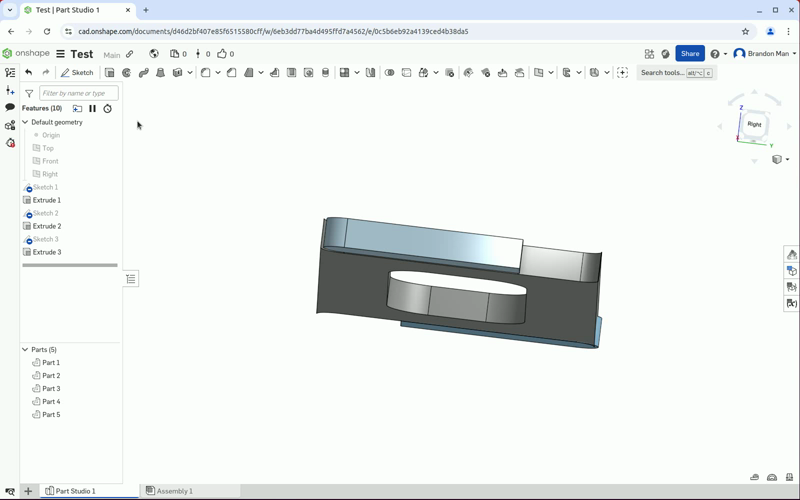
key(right, 3)
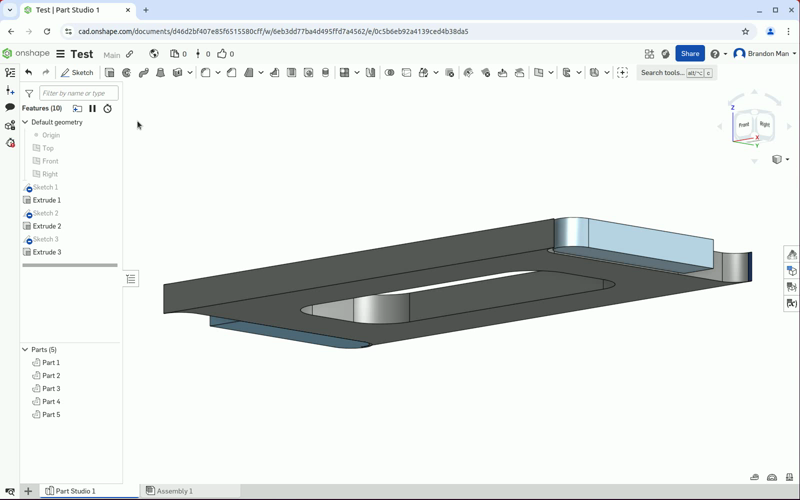
key(down, 3)
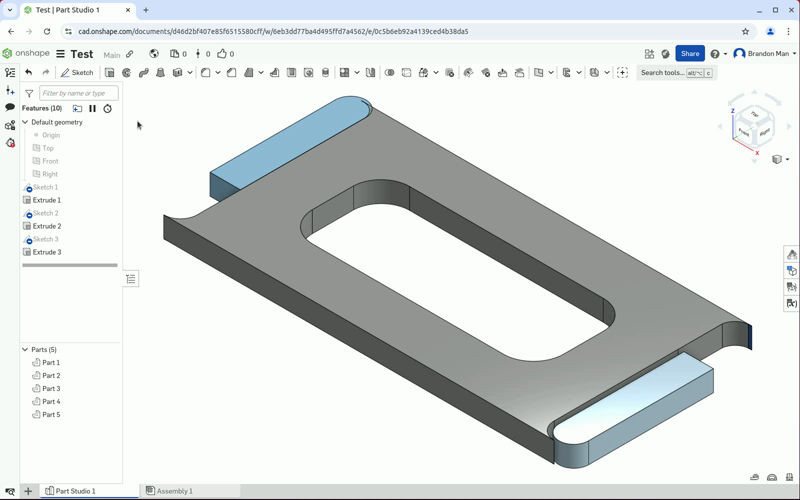
mouse_move(73, 189)
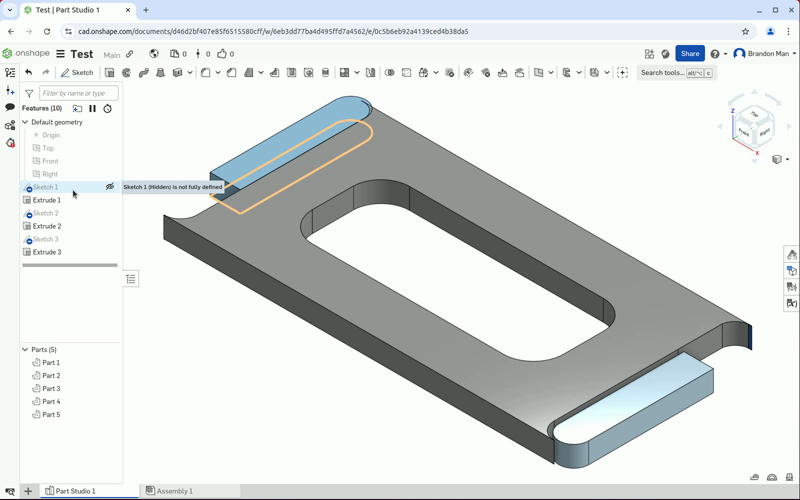
click(73, 189)